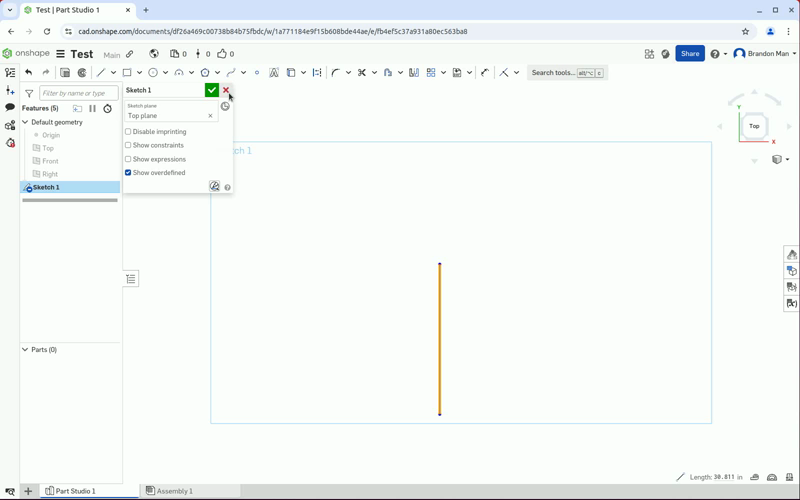
key(shift+h)
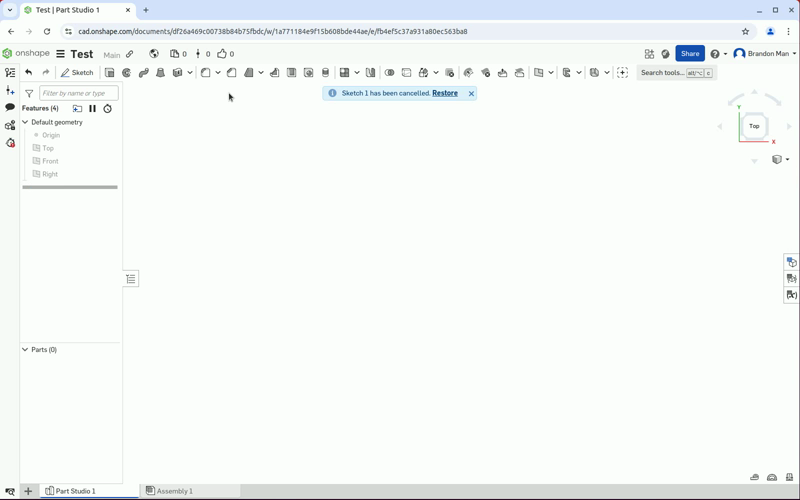
mouse_move(73, 352)
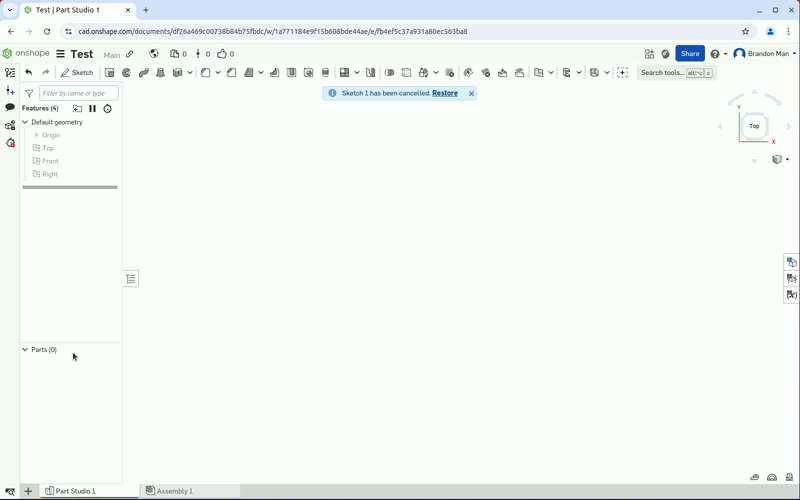
key(y)
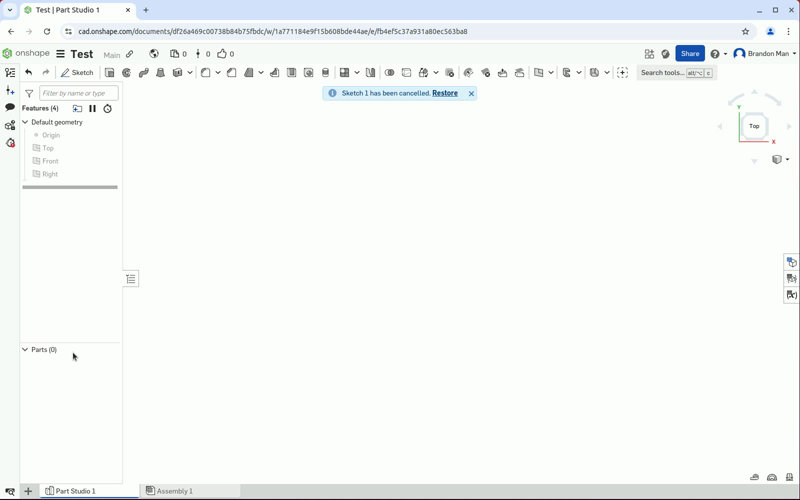
key(shift+p)
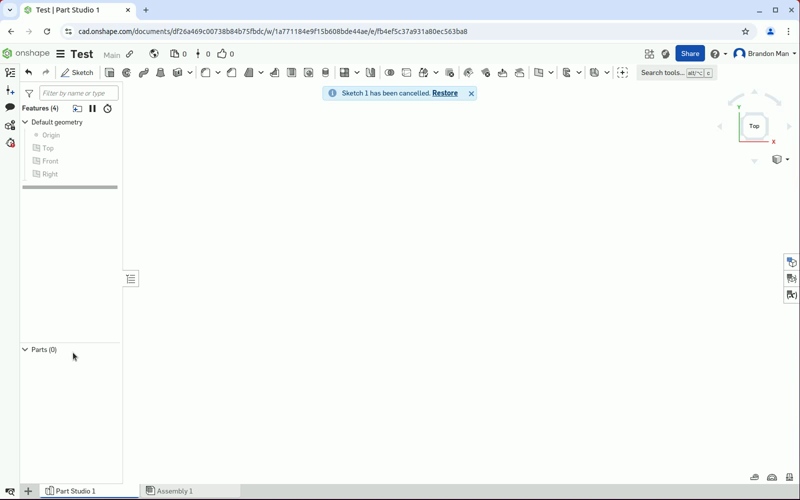
key(space)
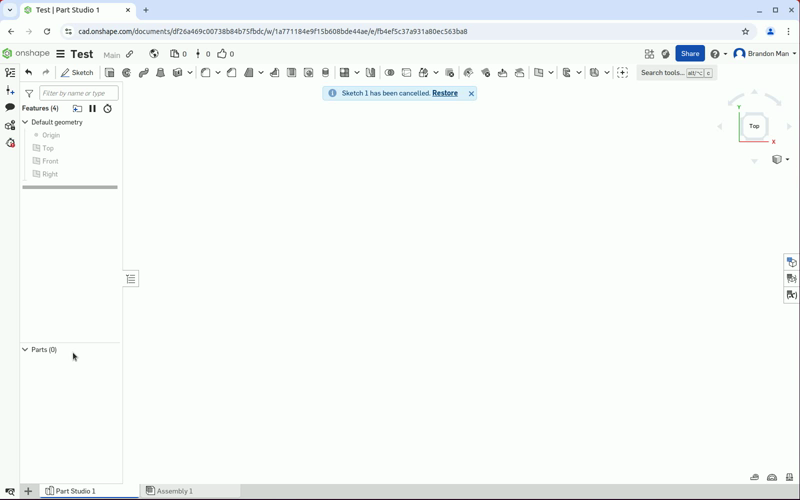
key_down(shift)
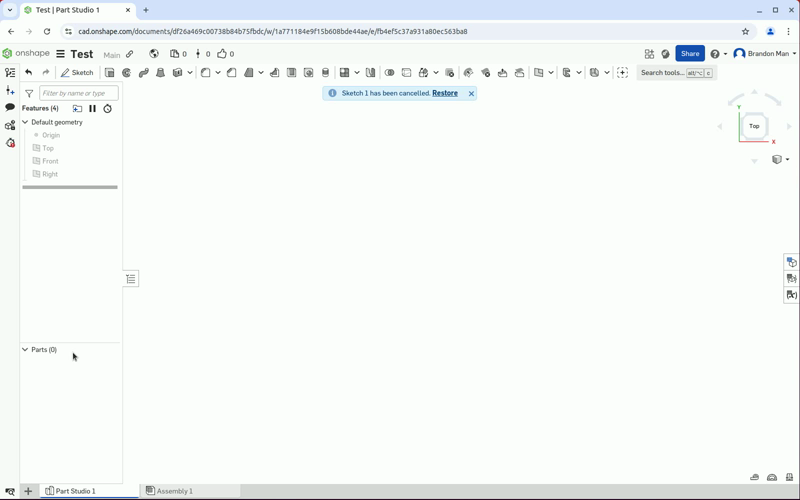
key(up)
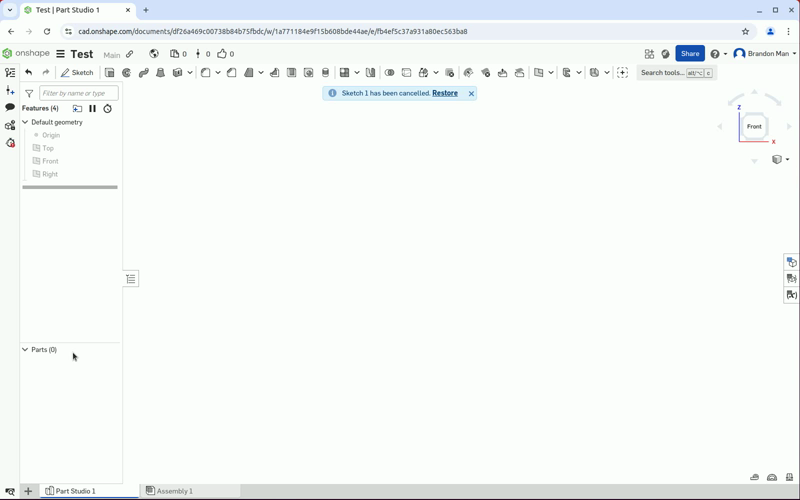
key_up(shift)
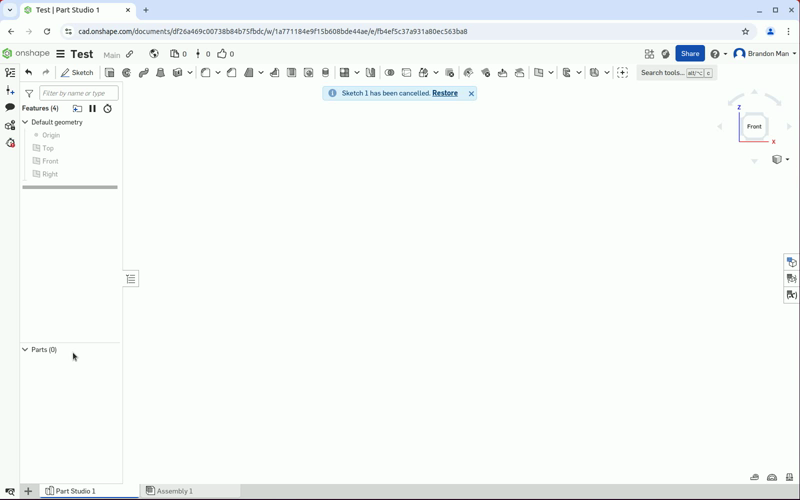
mouse_move(73, 352)
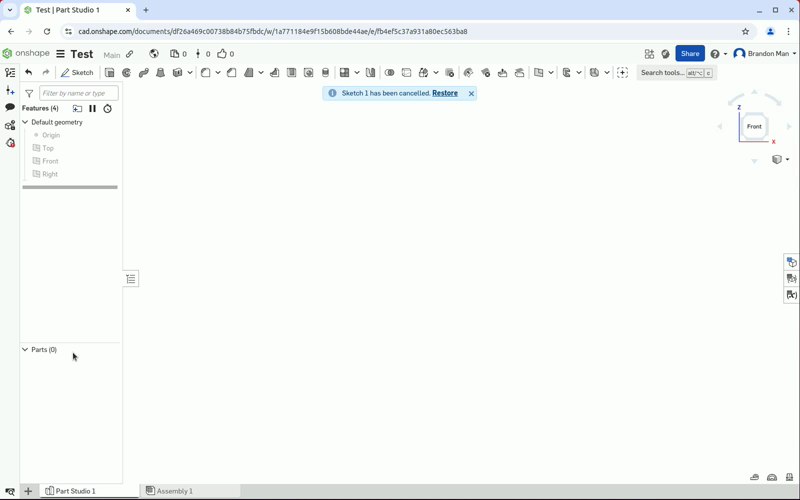
key(shift+y)
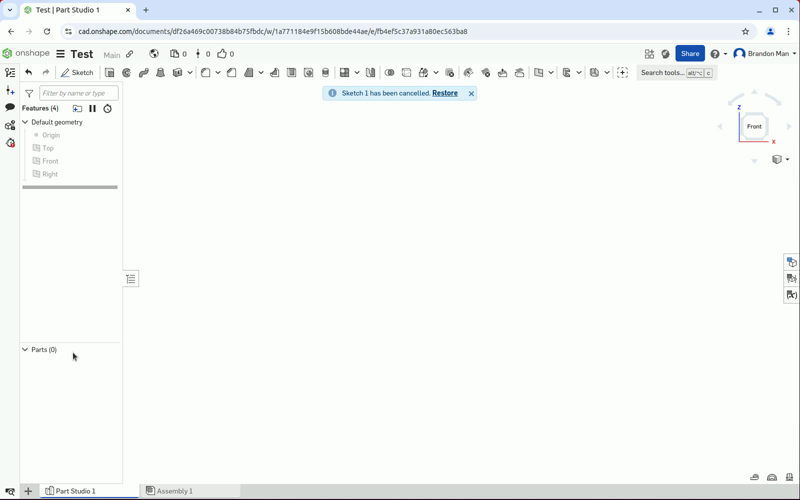
key(shift+s)
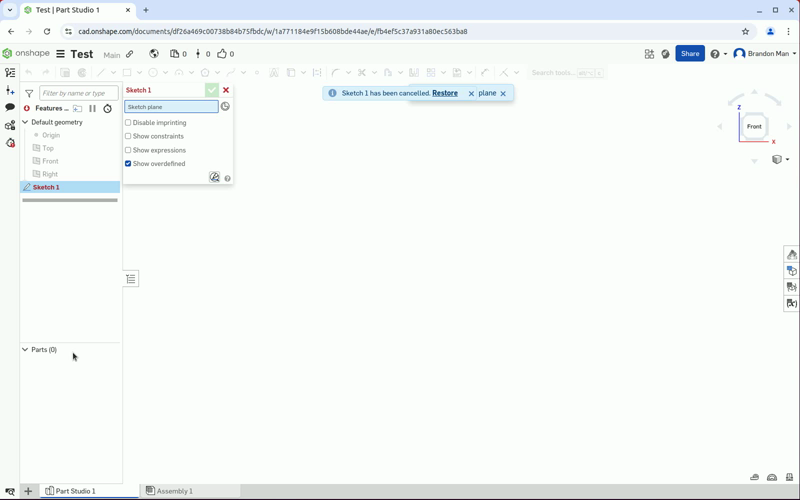
mouse_move(73, 163)
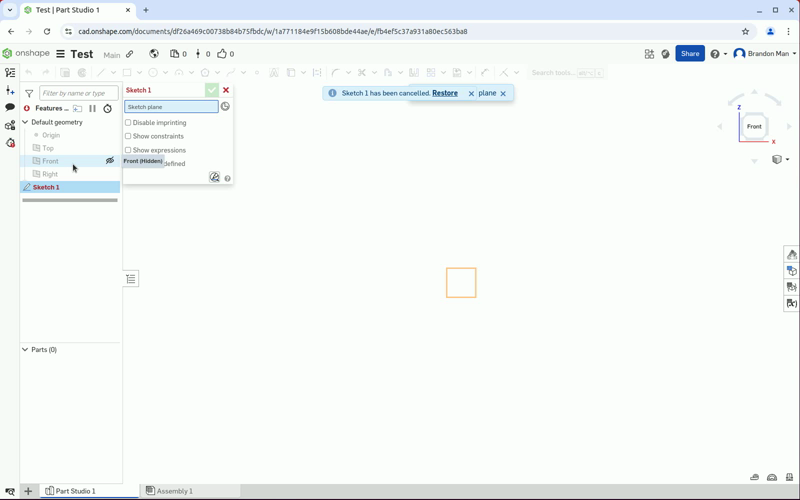
click(73, 163)
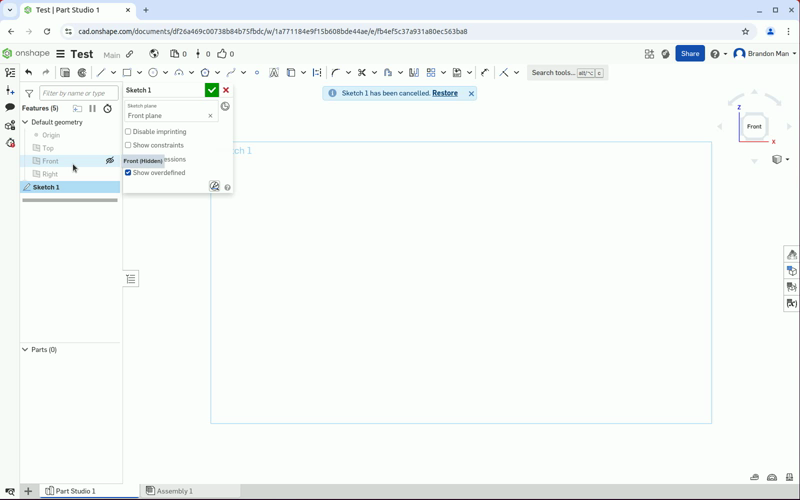
mouse_move(73, 352)
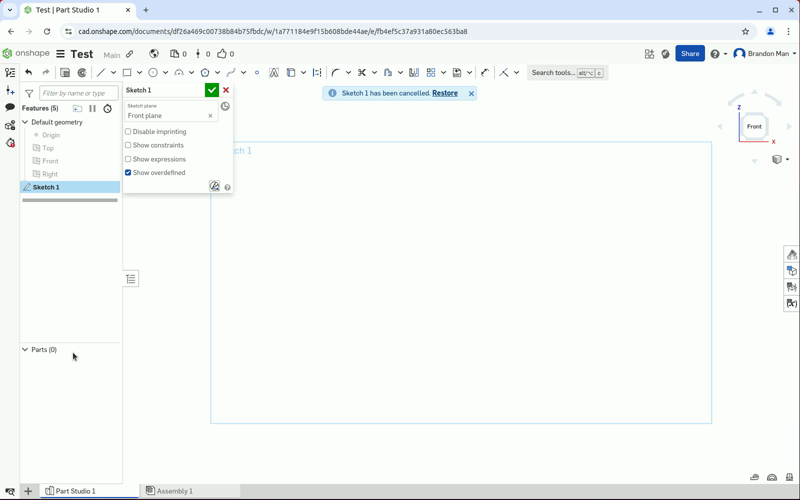
key(y)
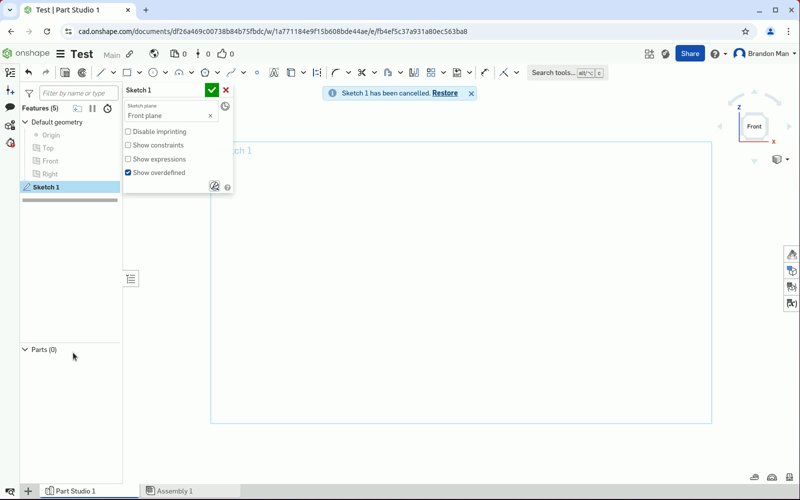
key(l)
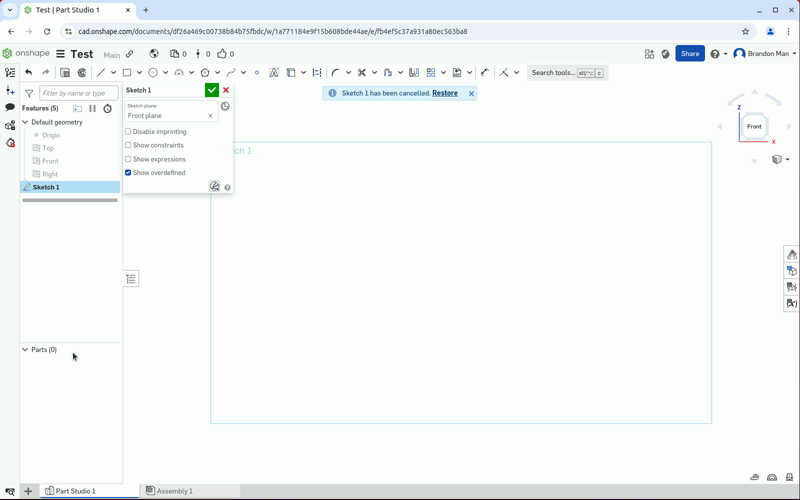
key_down(shift)
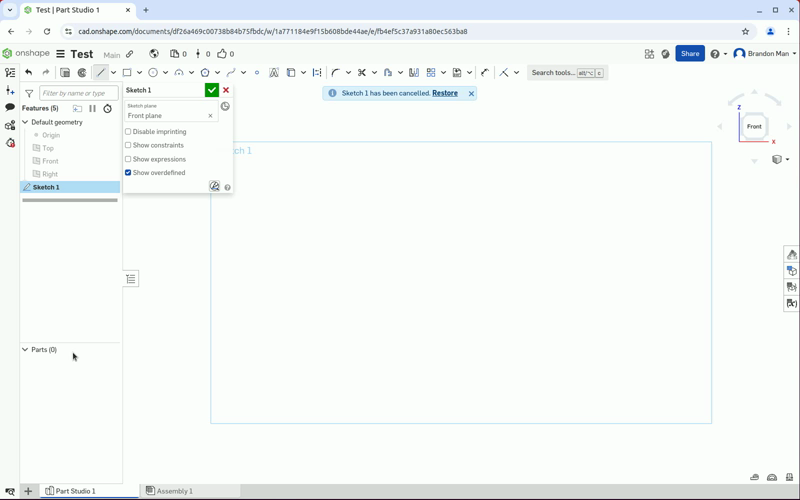
mouse_move(389, 211)
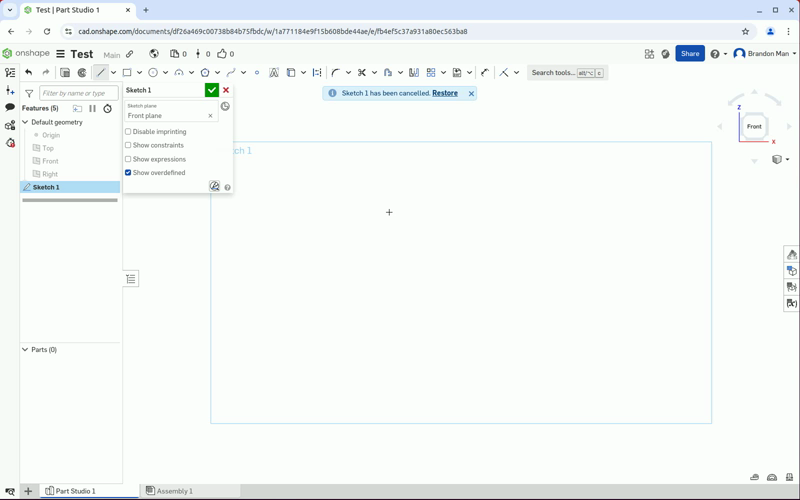
click(389, 211)
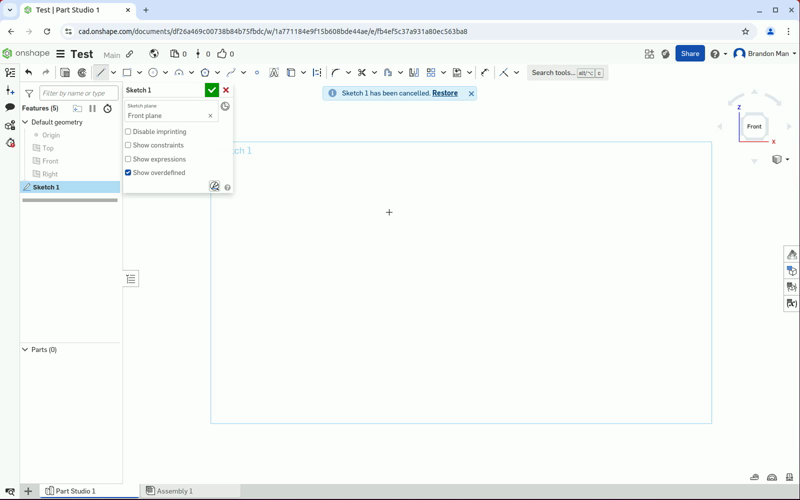
key_up(shift)
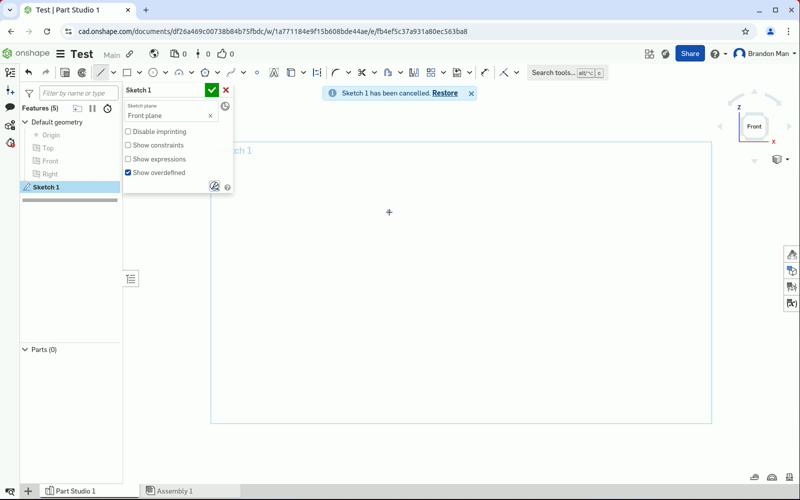
key_down(shift)
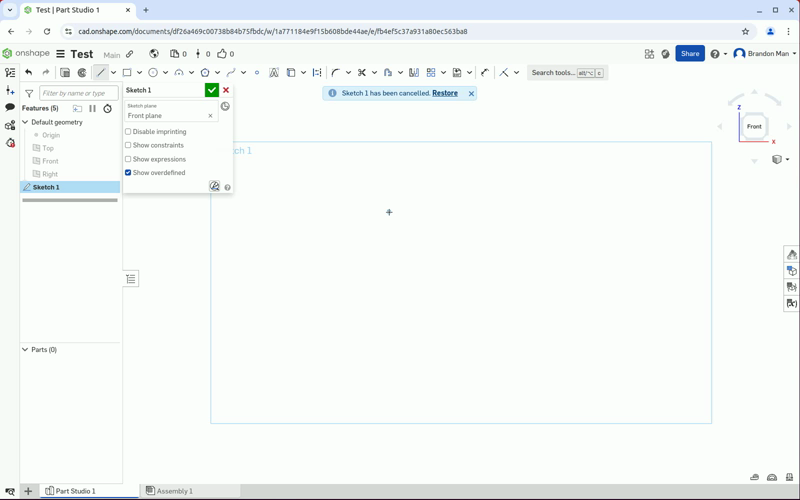
mouse_move(419, 211)
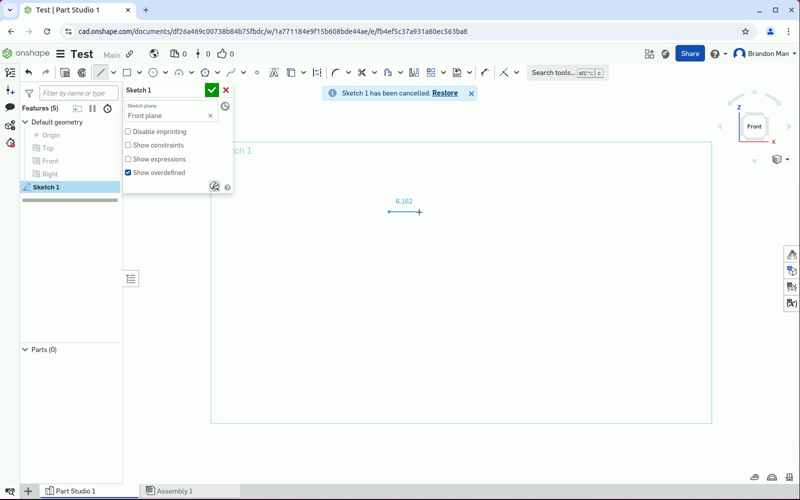
mouse_move(399, 211)
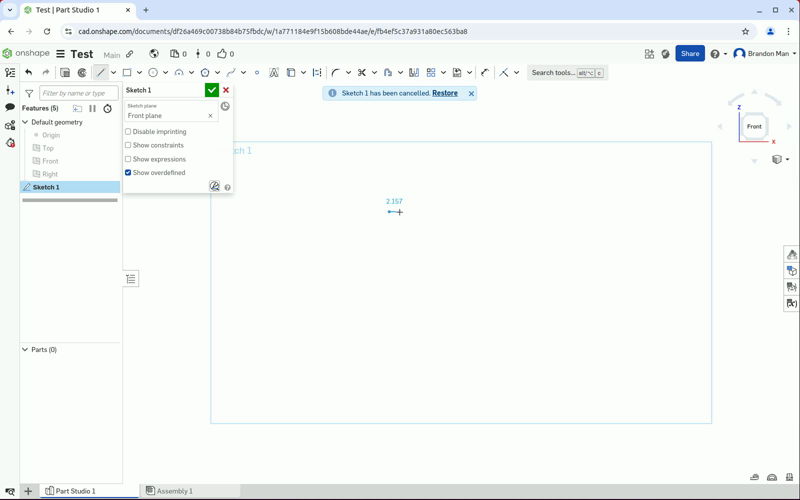
click(399, 211)
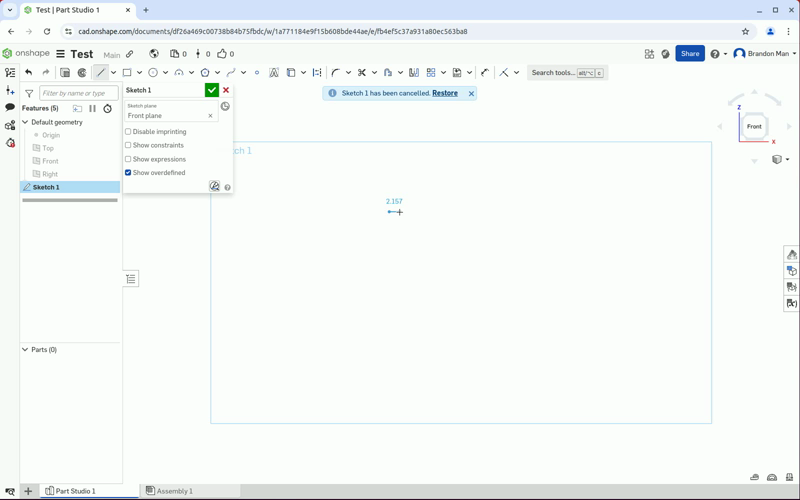
key_up(shift)
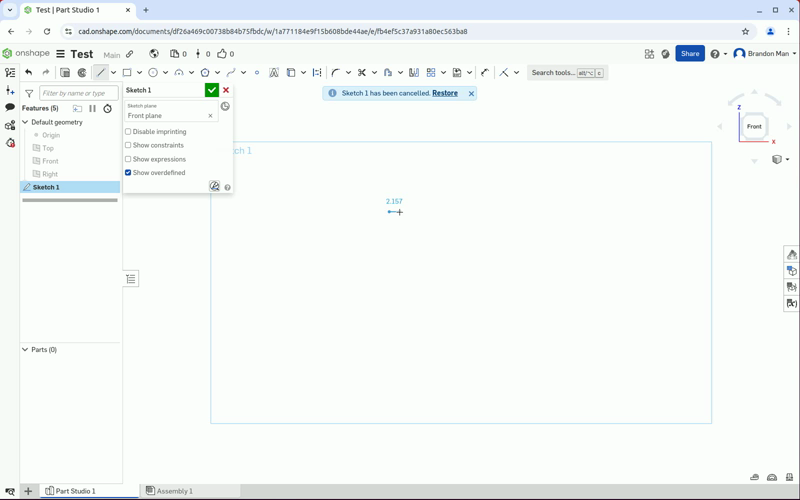
key_down(shift)
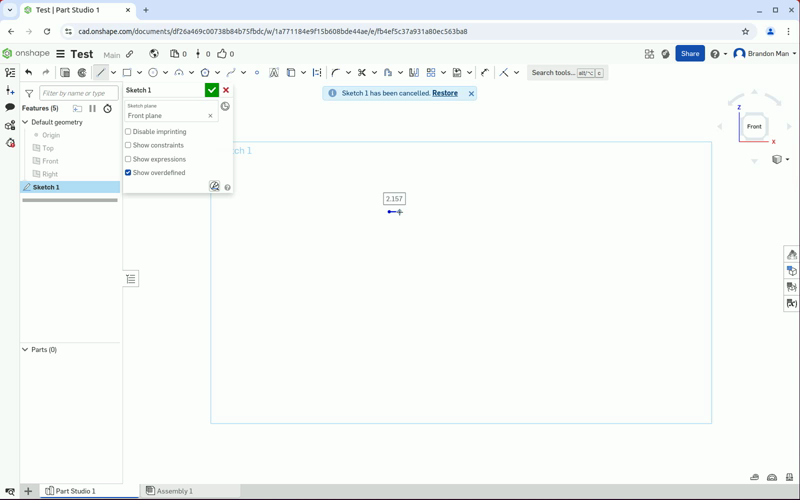
mouse_move(429, 211)
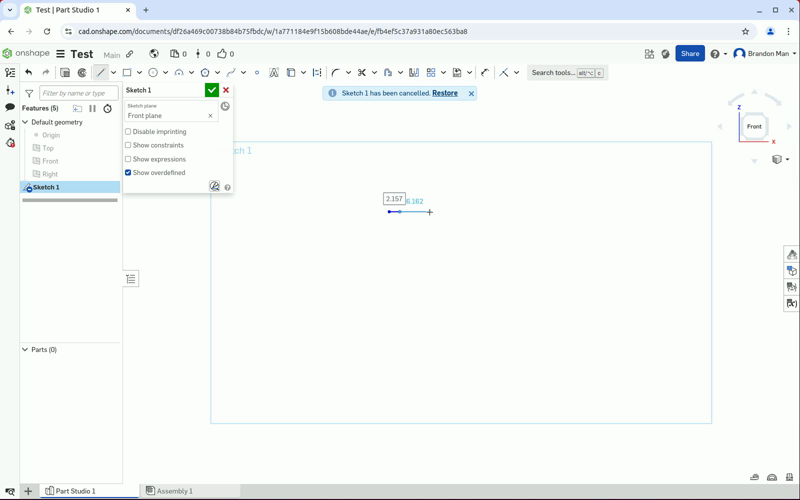
mouse_move(399, 169)
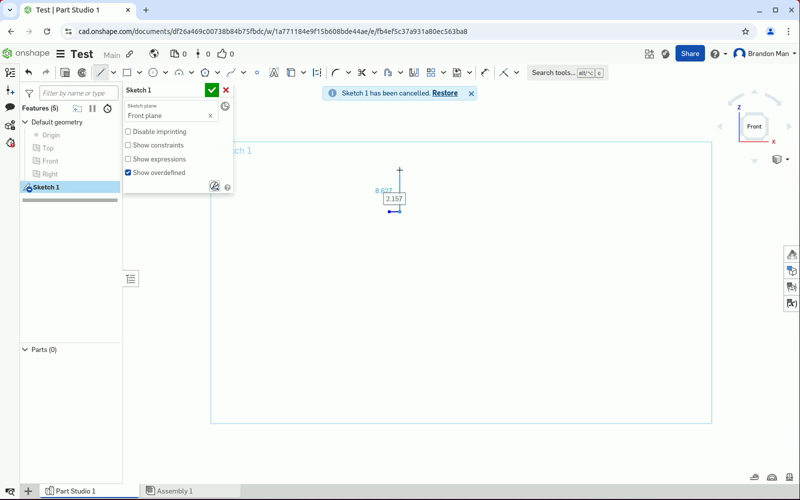
click(399, 169)
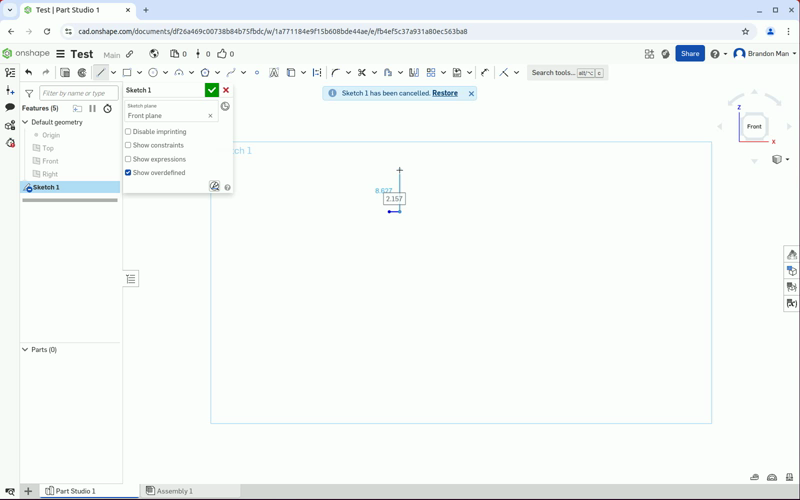
key_up(shift)
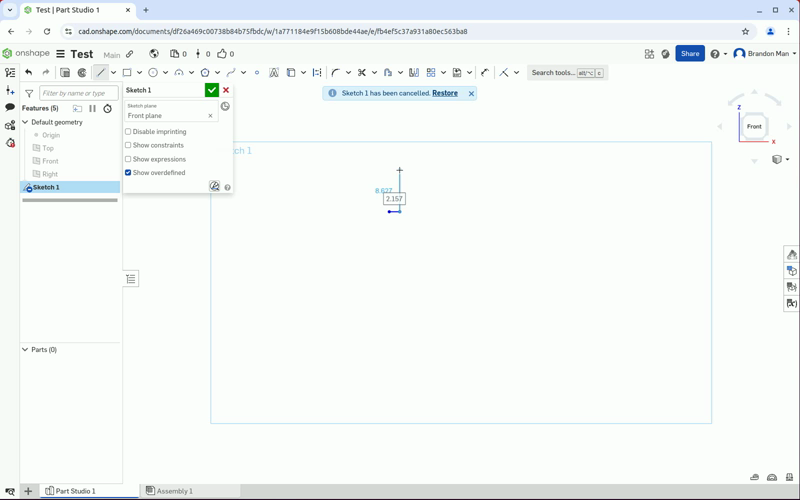
key_down(shift)
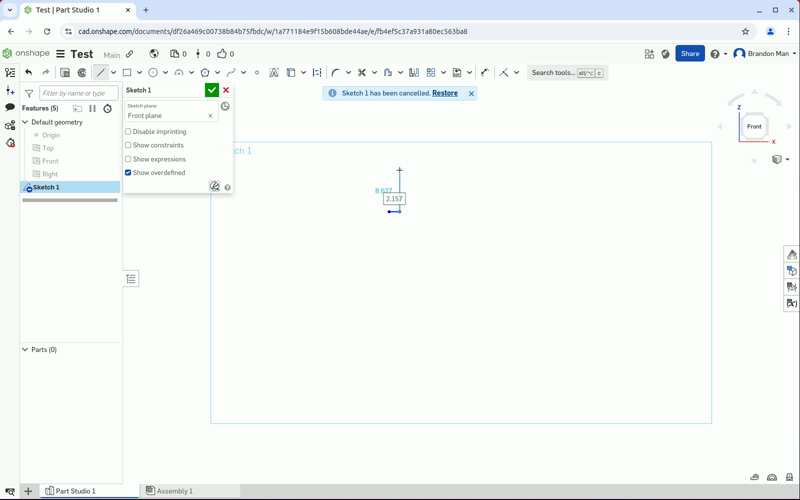
mouse_move(429, 169)
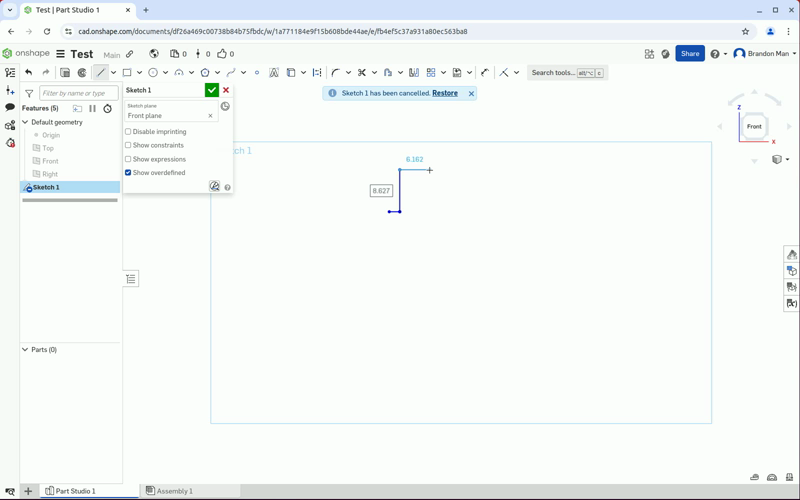
mouse_move(389, 169)
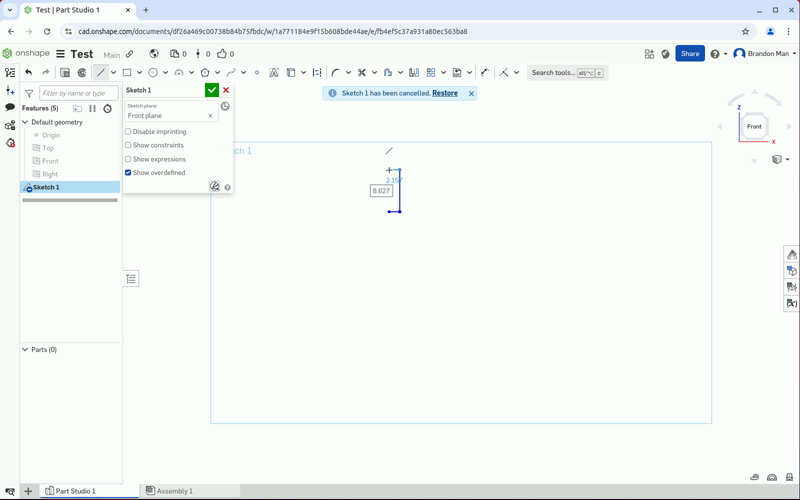
click(389, 169)
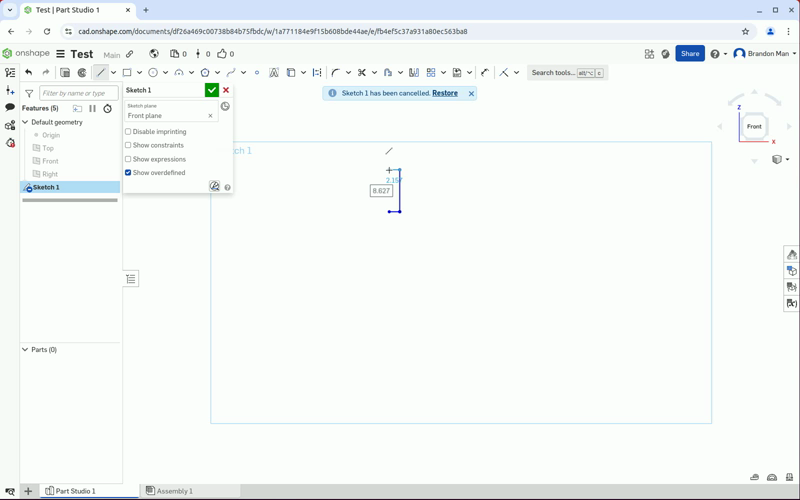
key_up(shift)
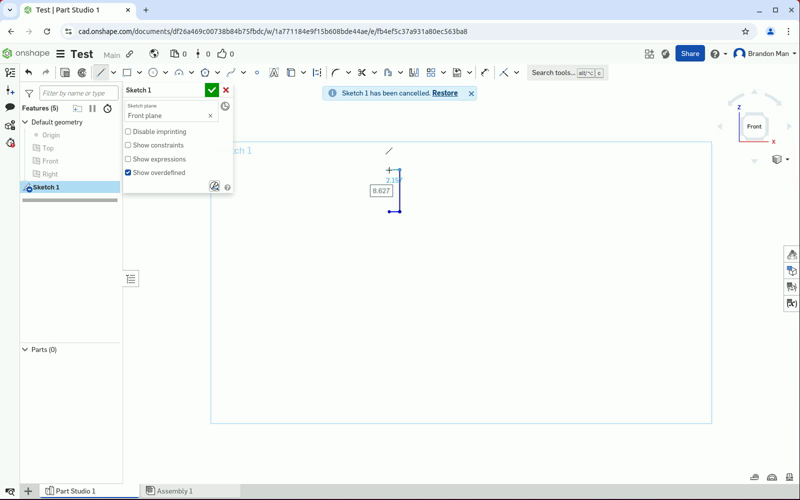
mouse_move(419, 169)
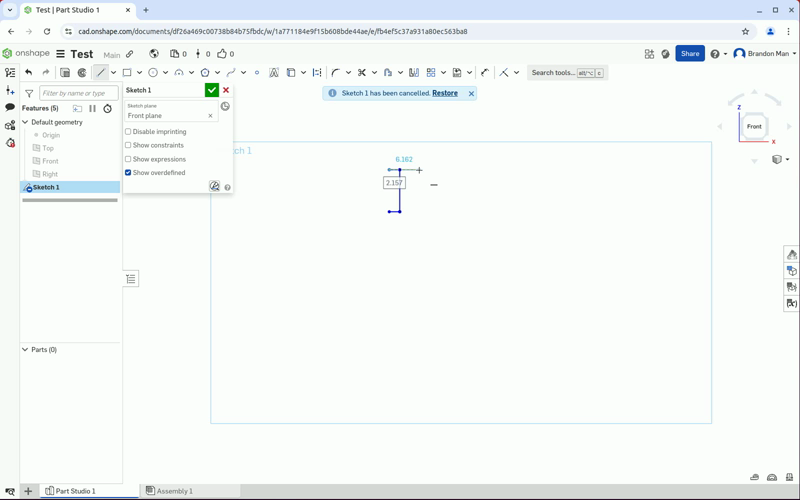
key_down(shift)
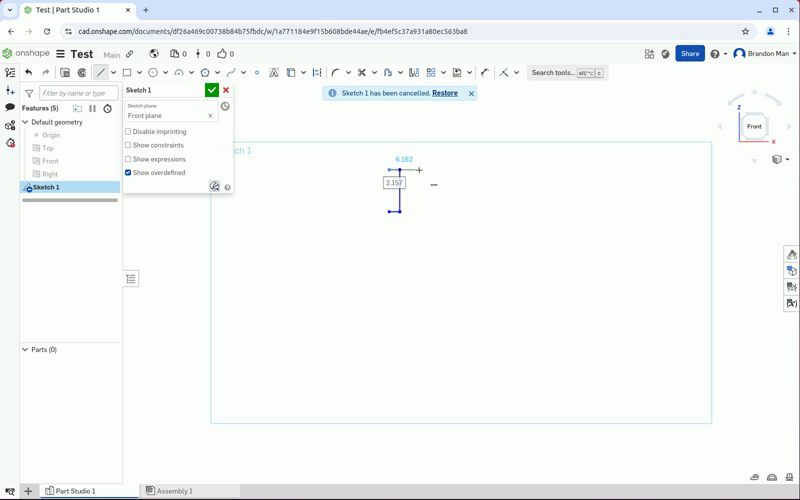
mouse_move(389, 211)
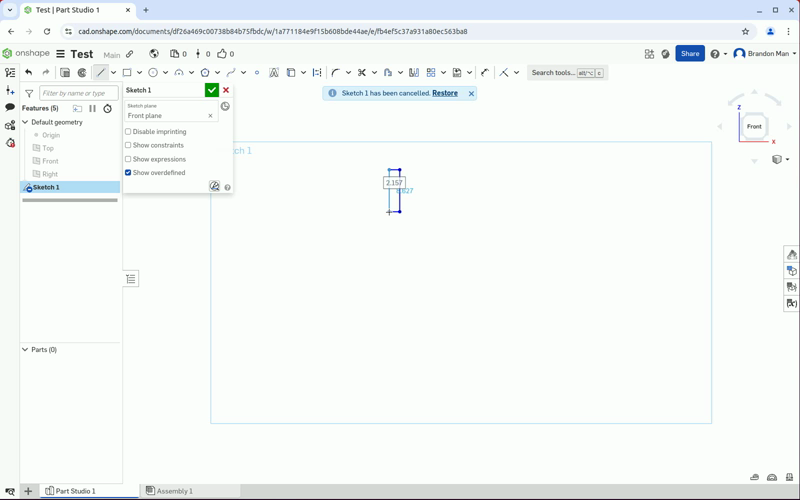
key_up(shift)
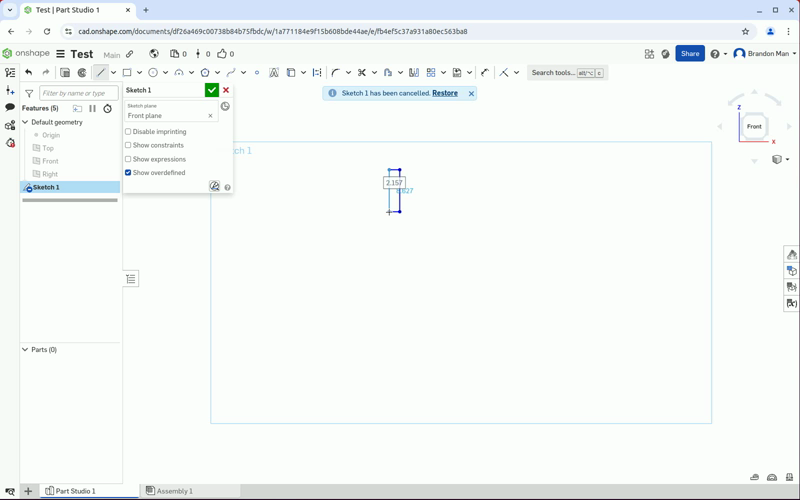
click(389, 211)
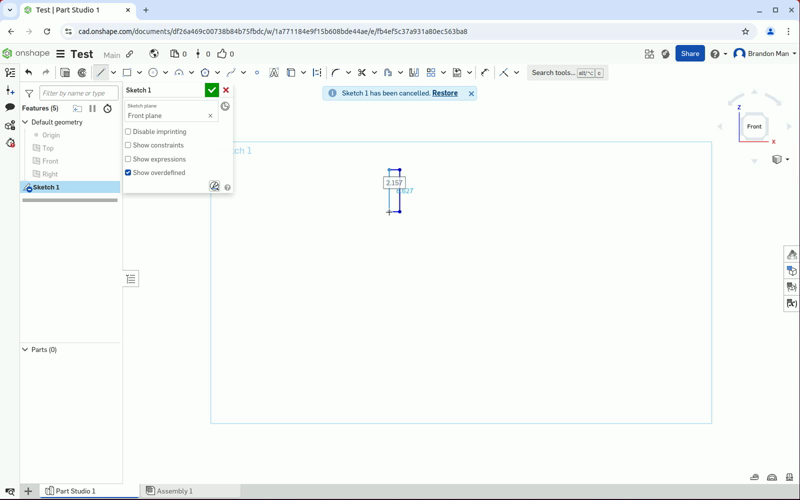
key(esc)
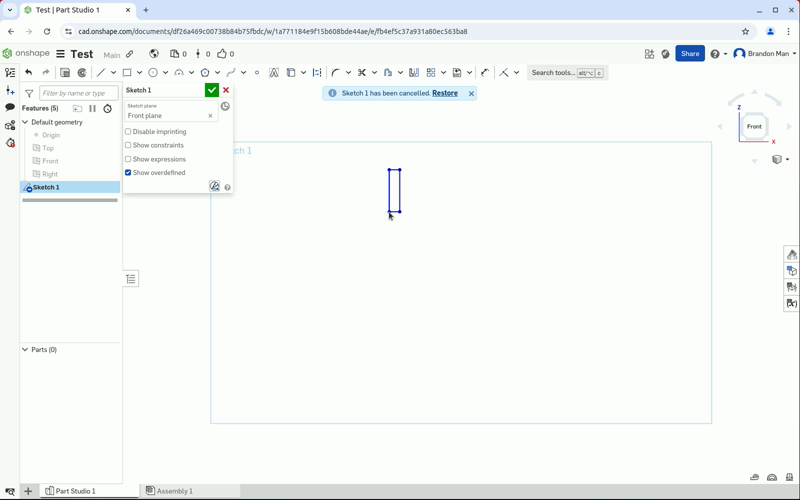
mouse_move(396, 174)
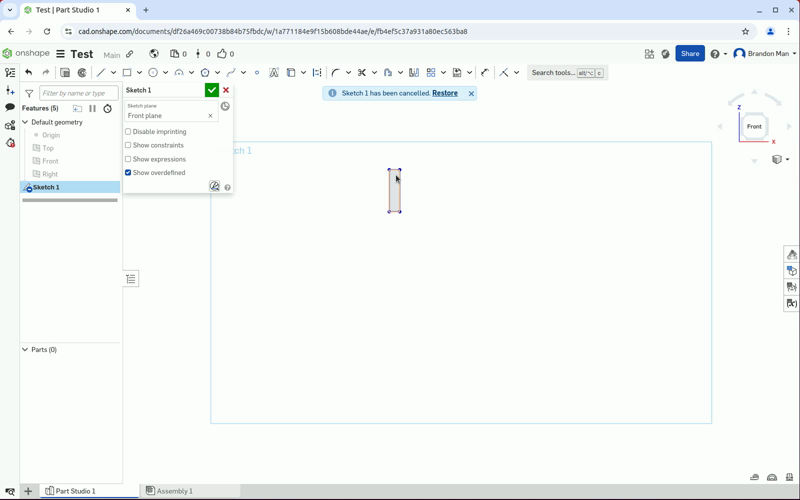
scroll(6)
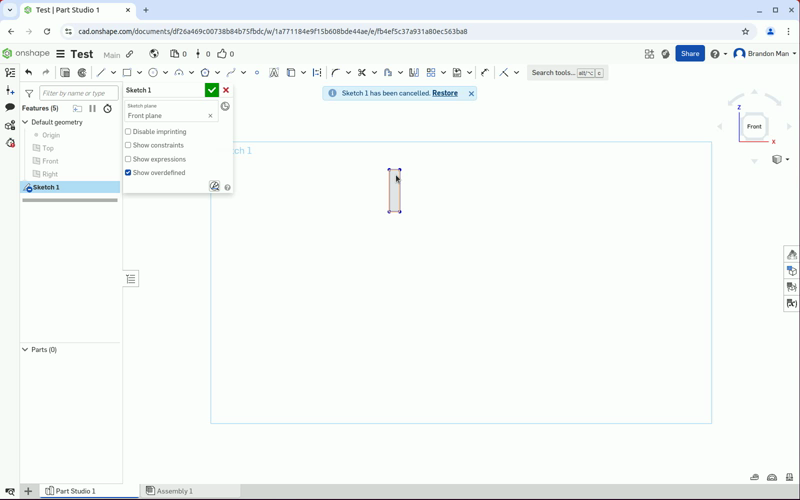
scroll(6)
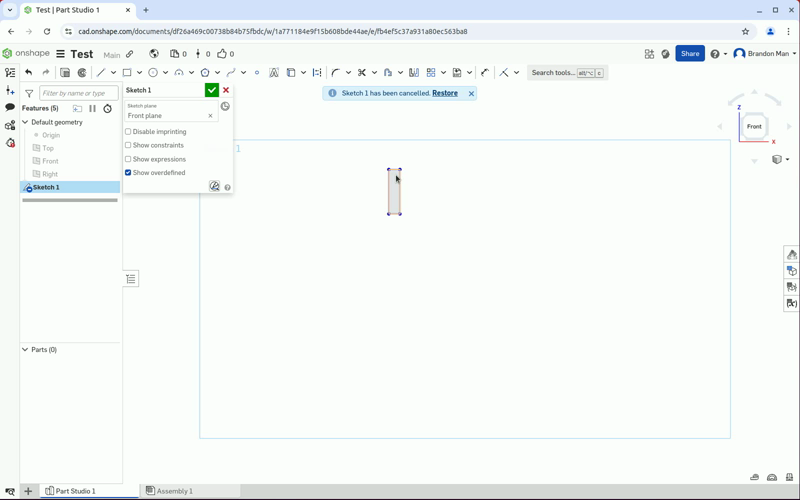
scroll(6)
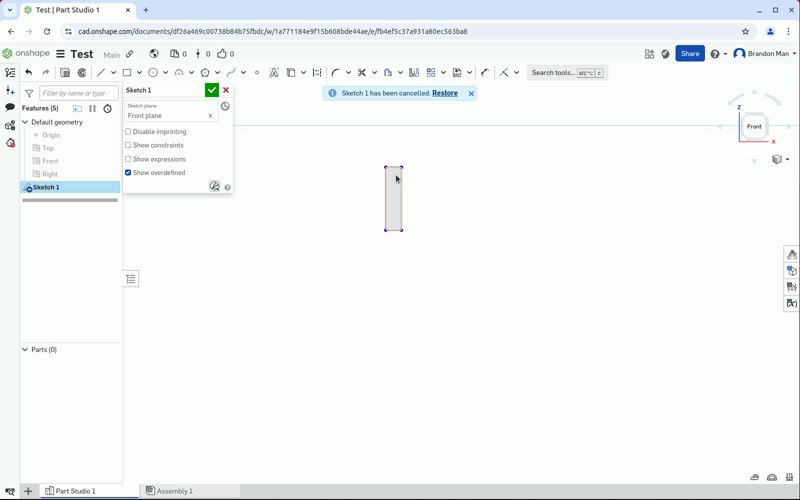
scroll(6)
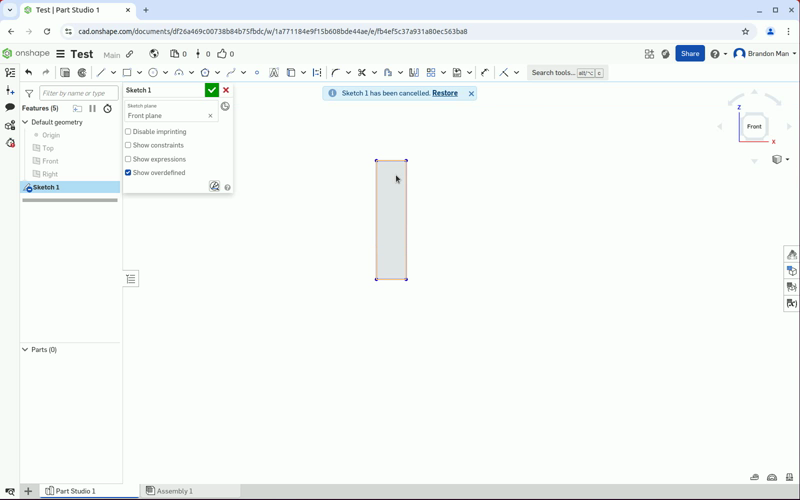
scroll(6)
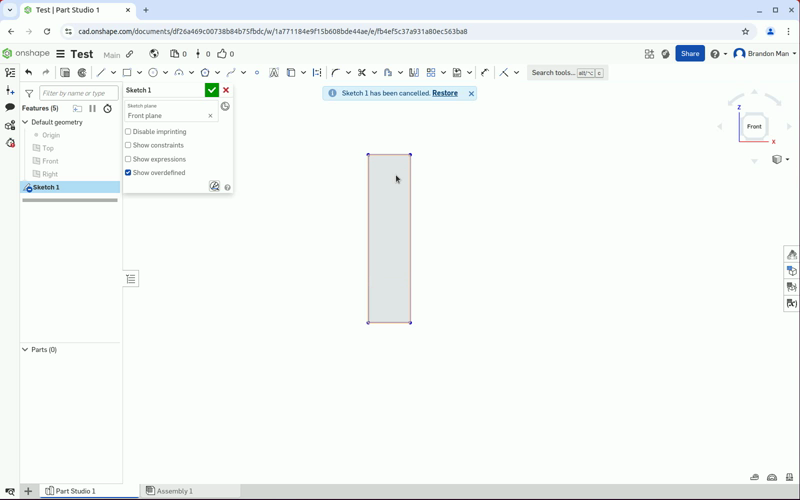
scroll(6)
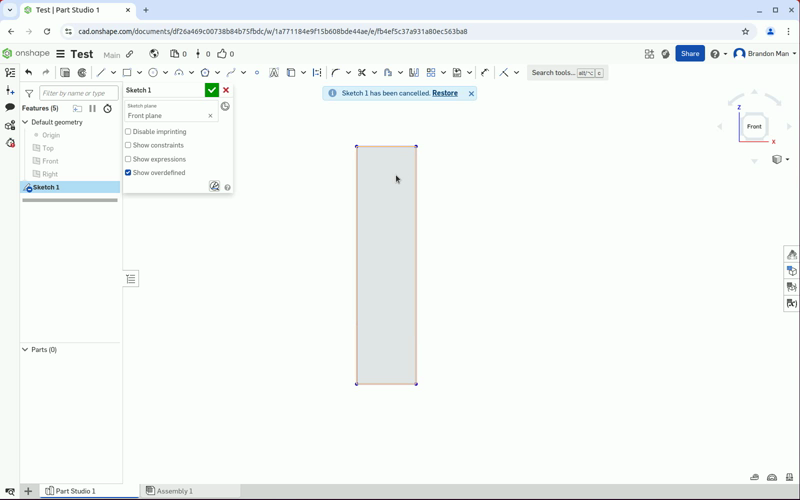
scroll(6)
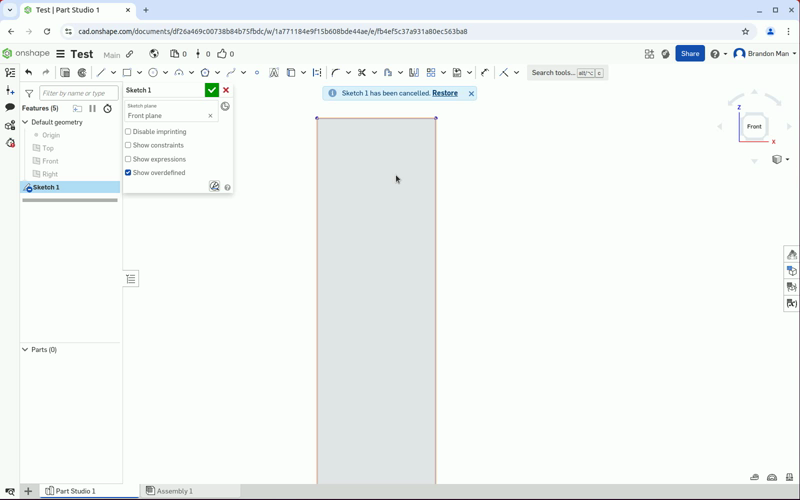
click(396, 174)
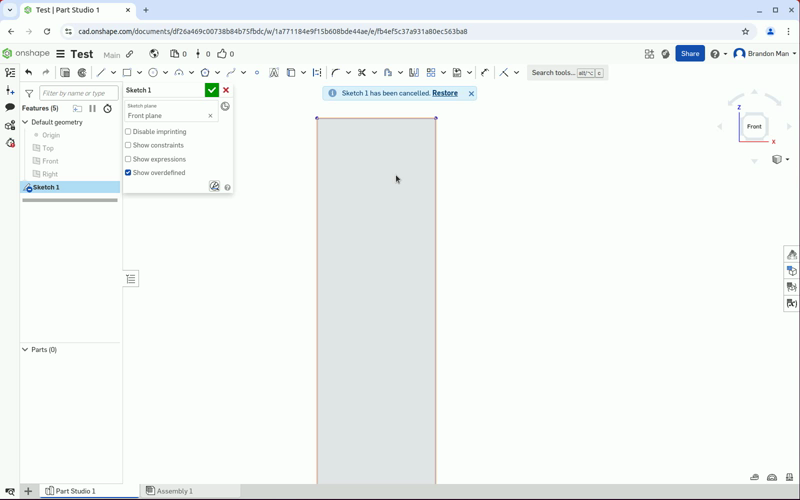
scroll(-6)
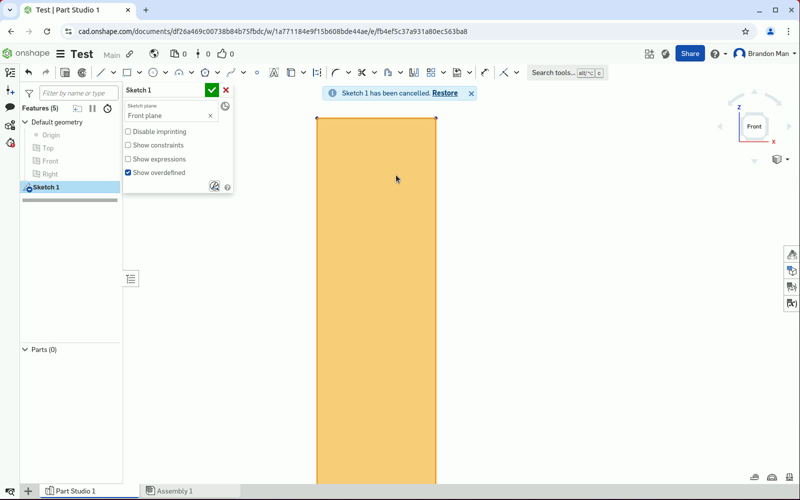
scroll(-6)
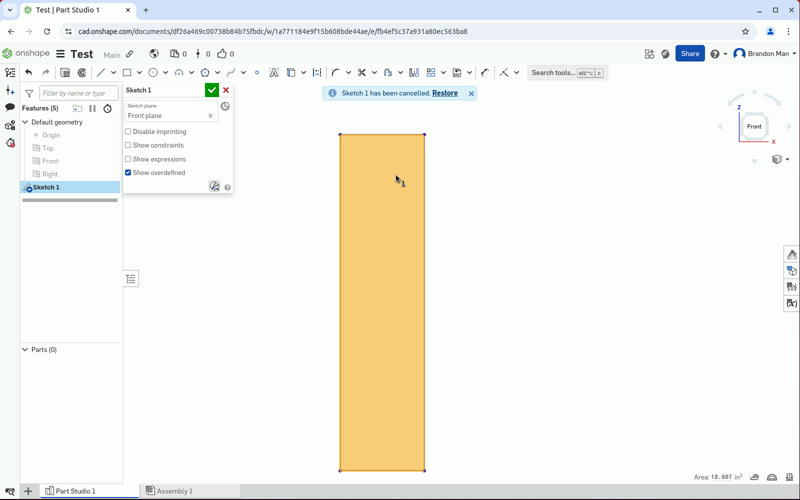
scroll(-6)
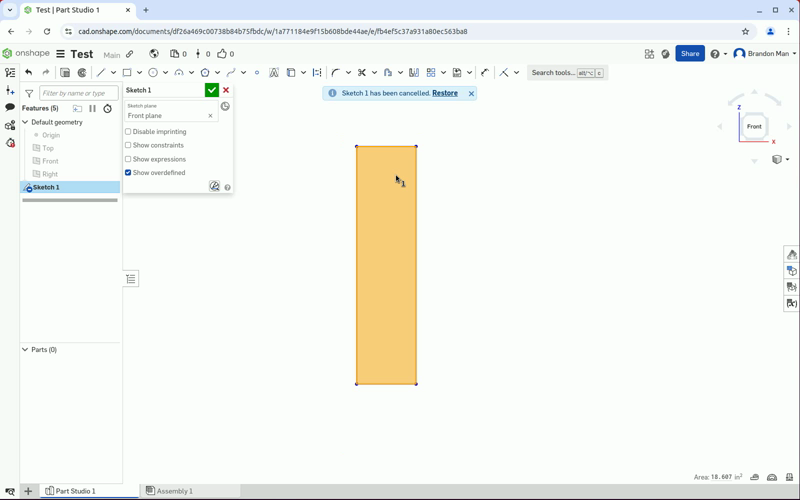
scroll(-6)
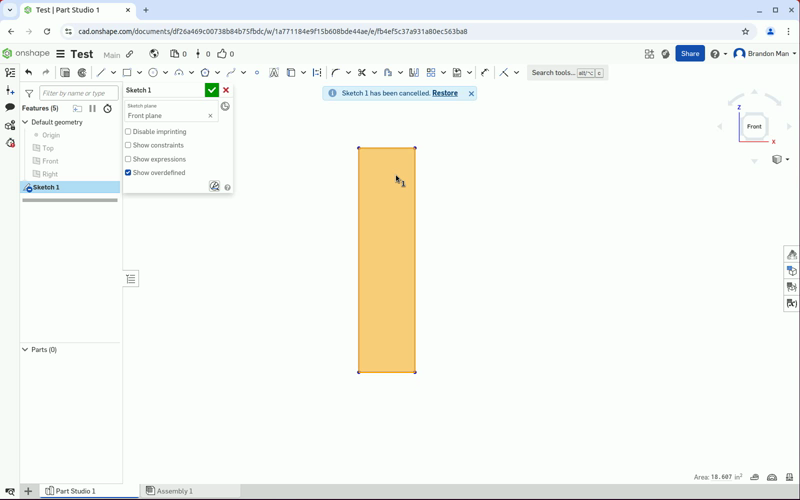
scroll(-6)
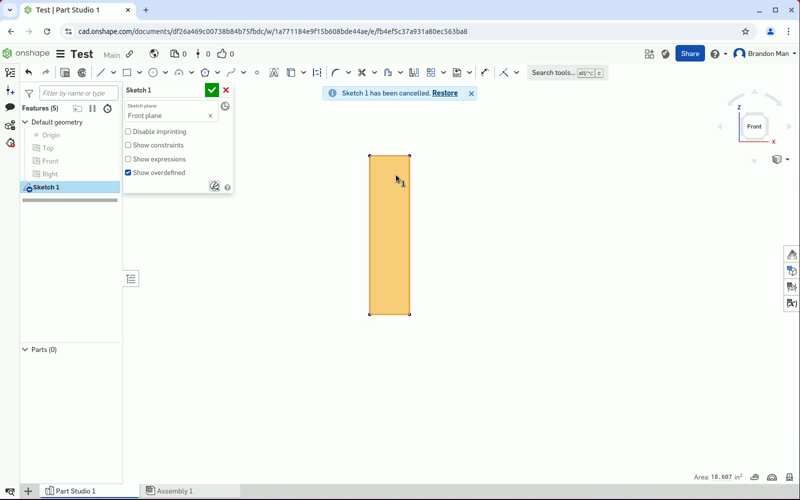
scroll(-6)
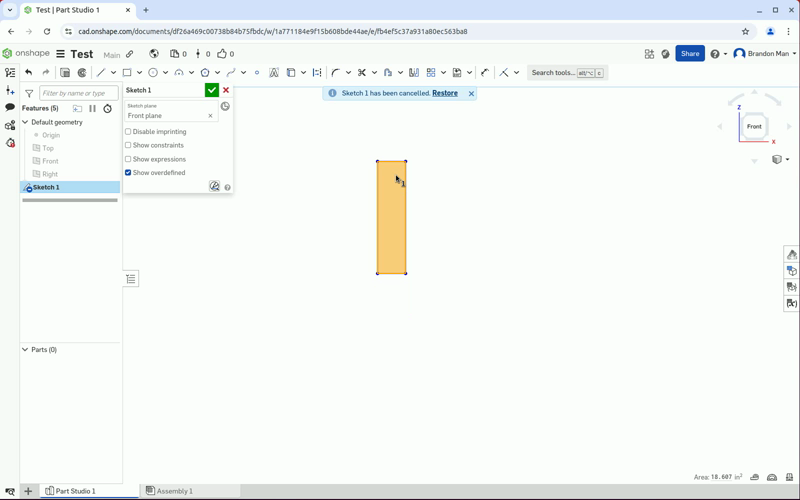
scroll(-6)
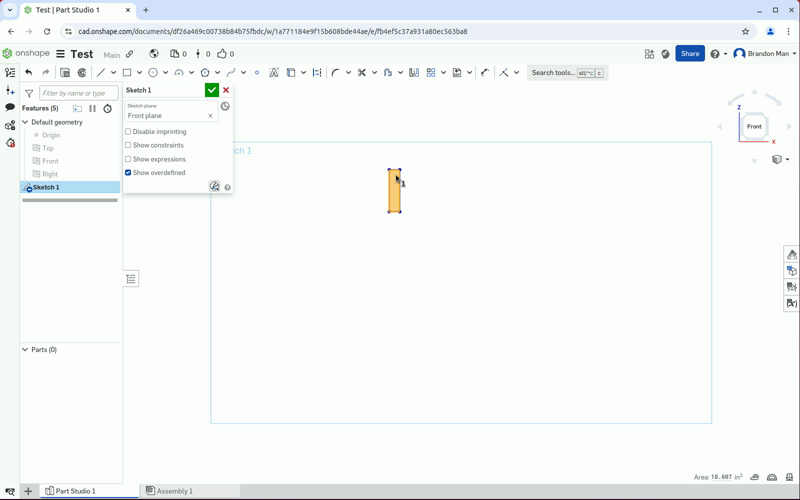
mouse_move(73, 352)
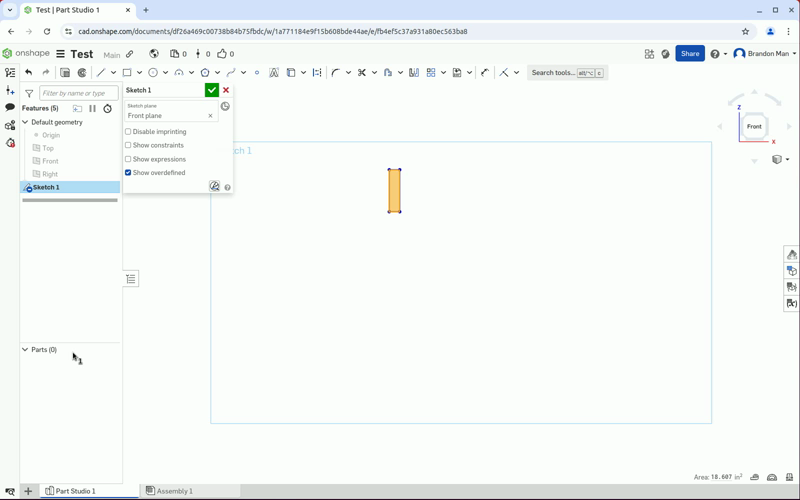
key(shift+y)
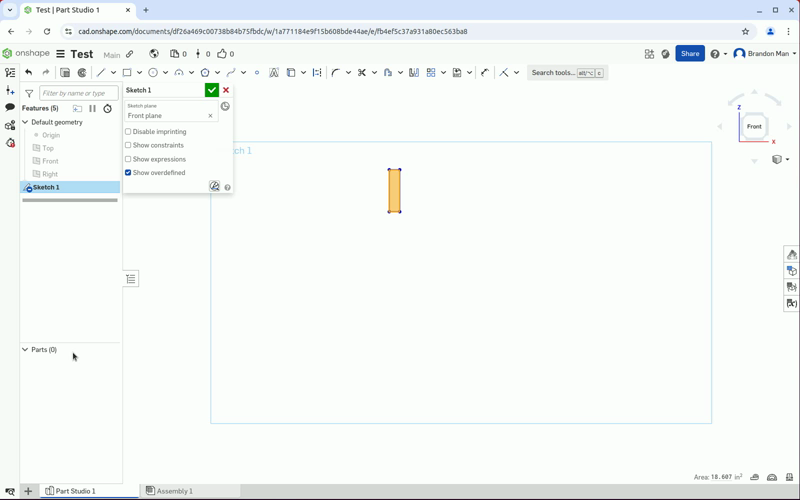
key(shift+e)
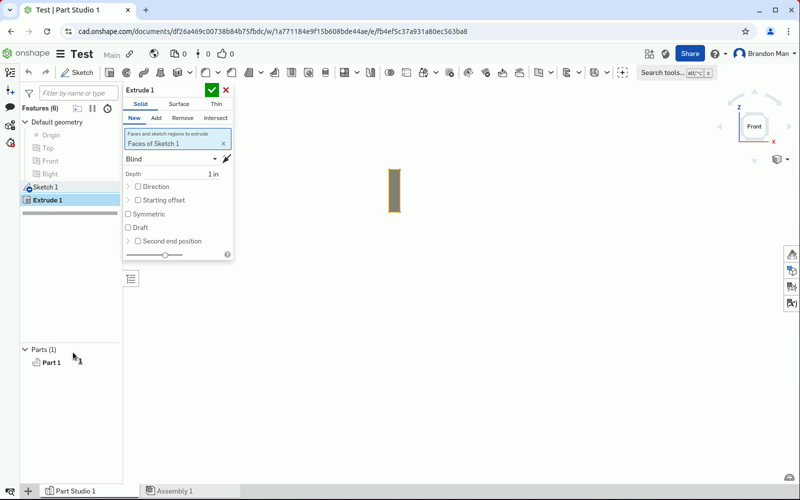
mouse_move(143, 106)
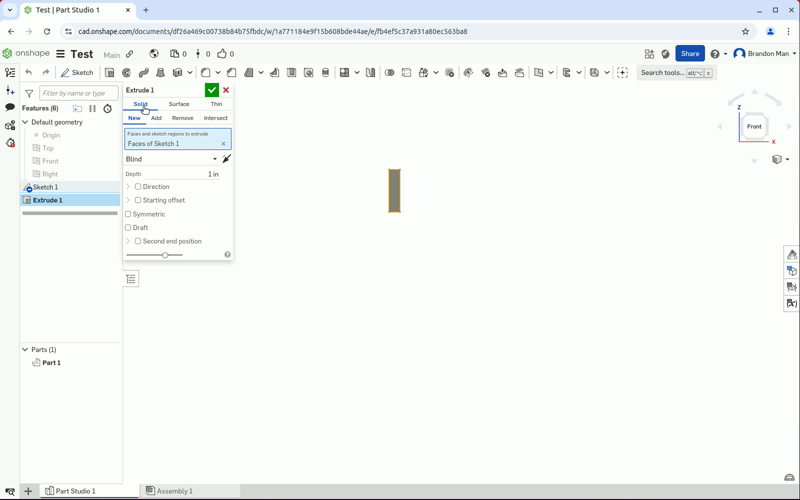
click(143, 106)
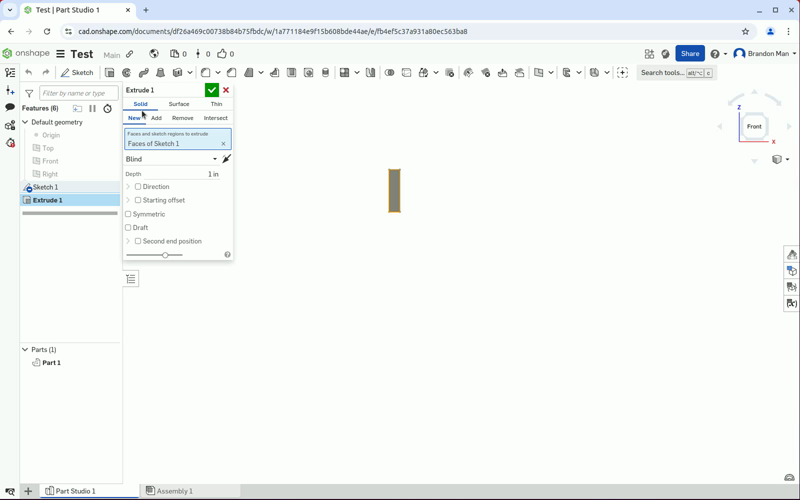
mouse_move(137, 120)
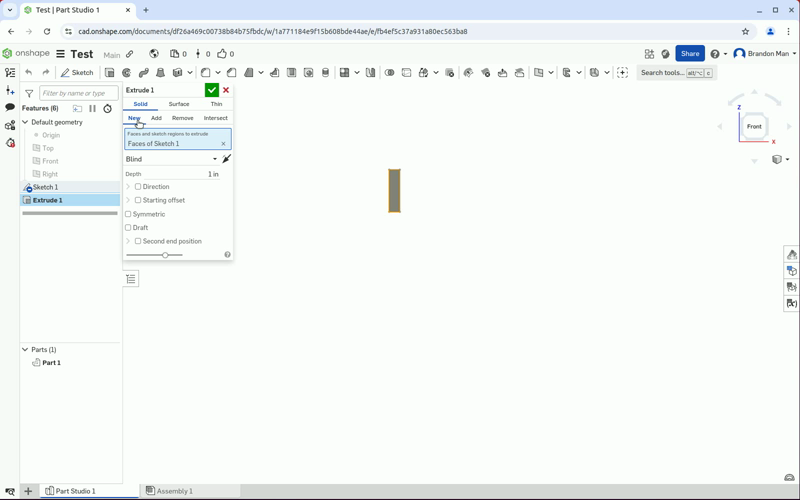
click(137, 120)
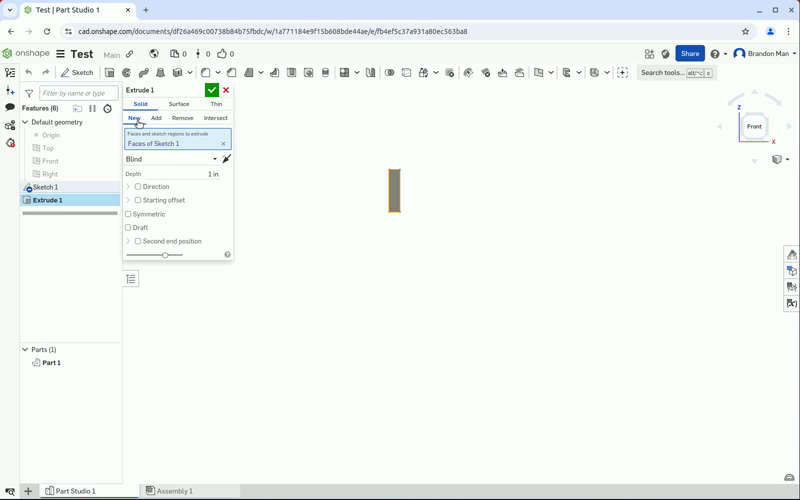
key(tab, 4)
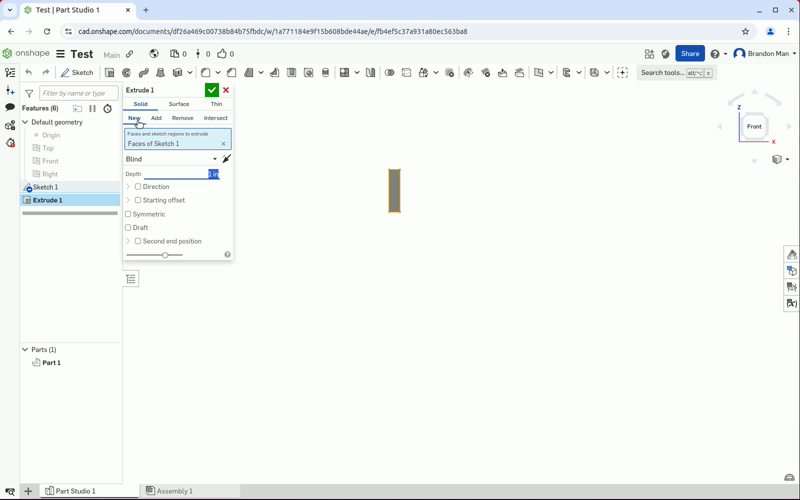
text(1.444)
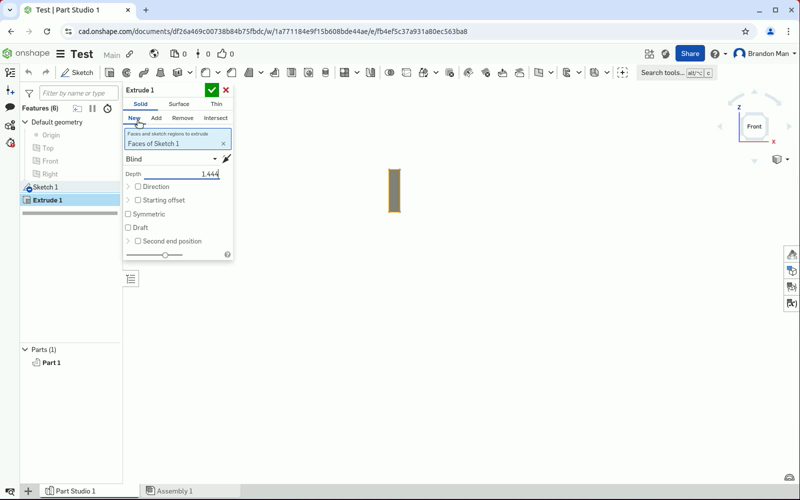
key(tab, 3)
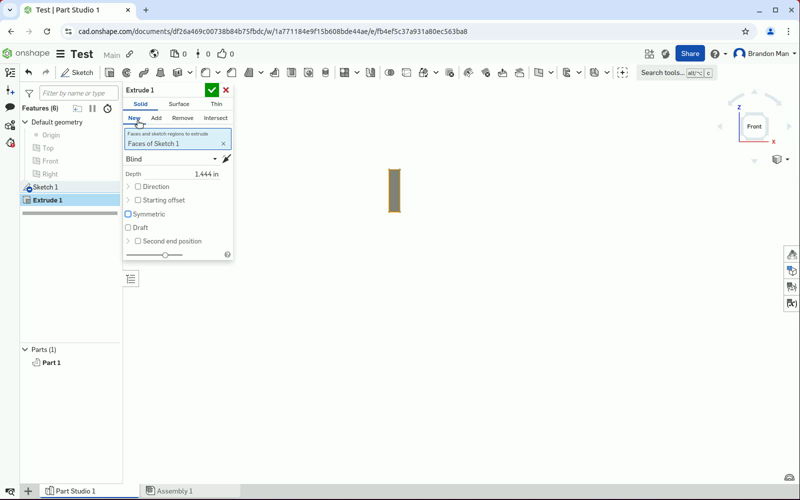
key(space)
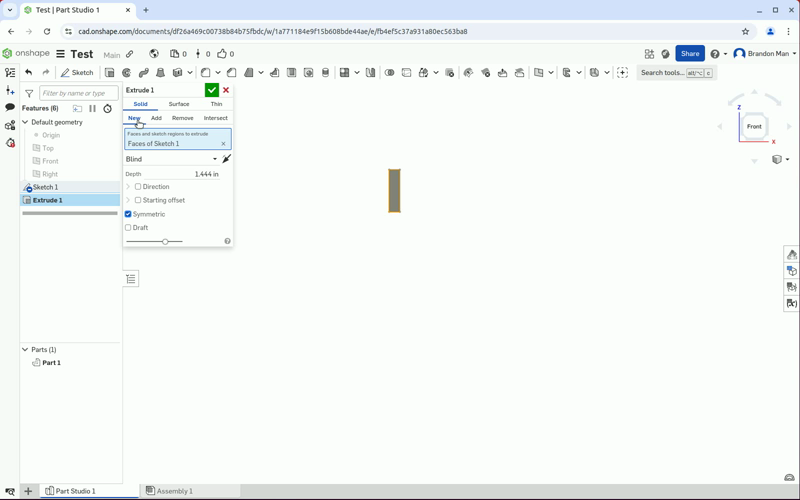
key(enter)
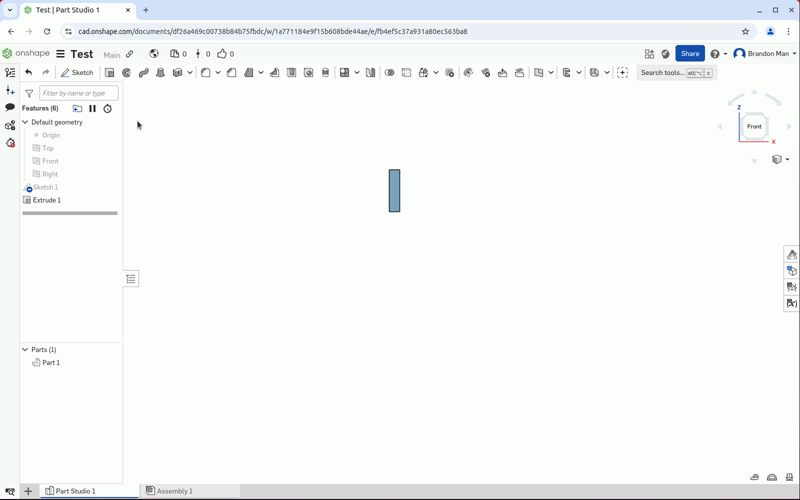
key(shift+h)
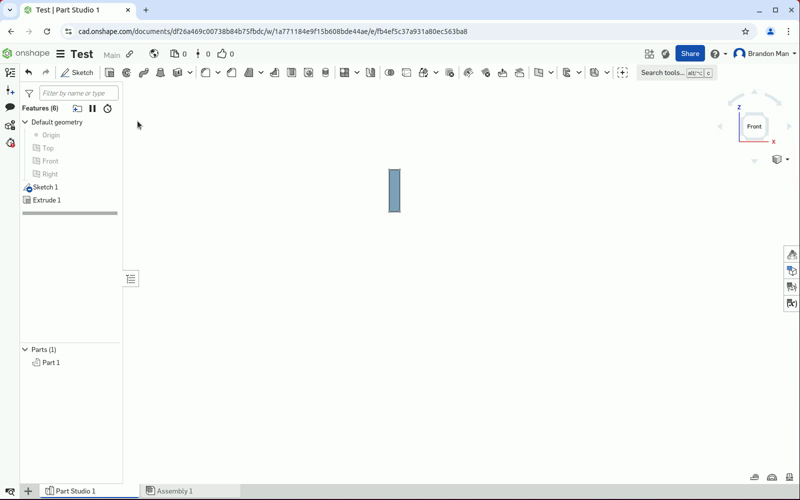
key(shift+h)
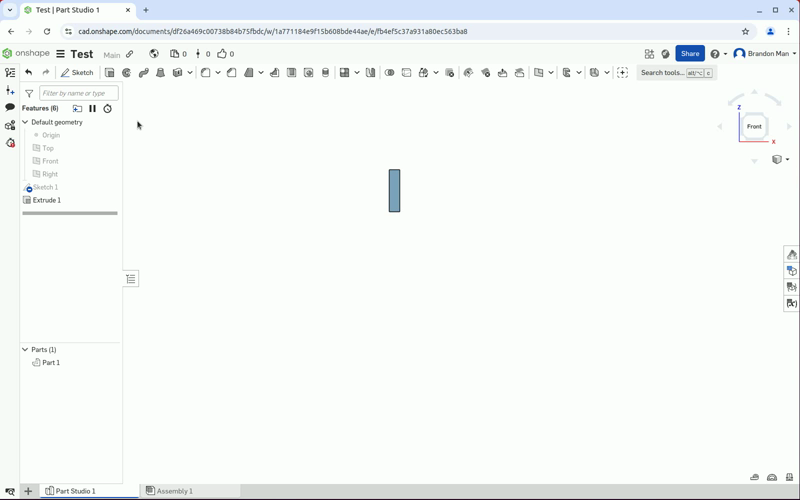
mouse_move(73, 189)
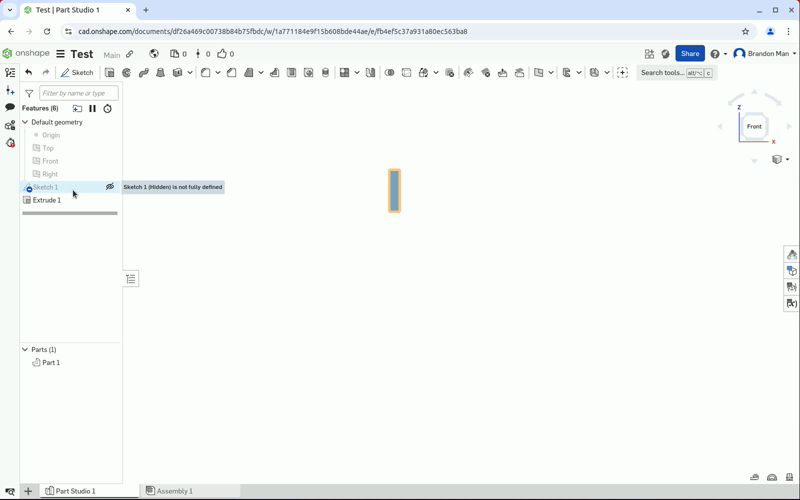
click(73, 189)
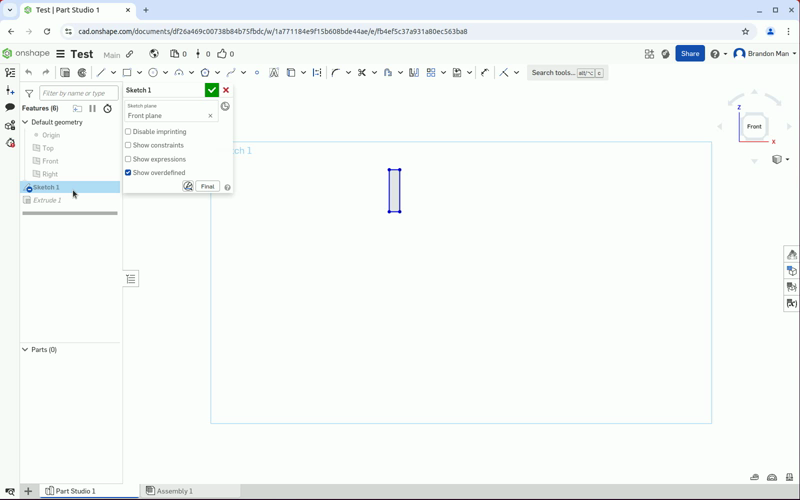
mouse_move(229, 92)
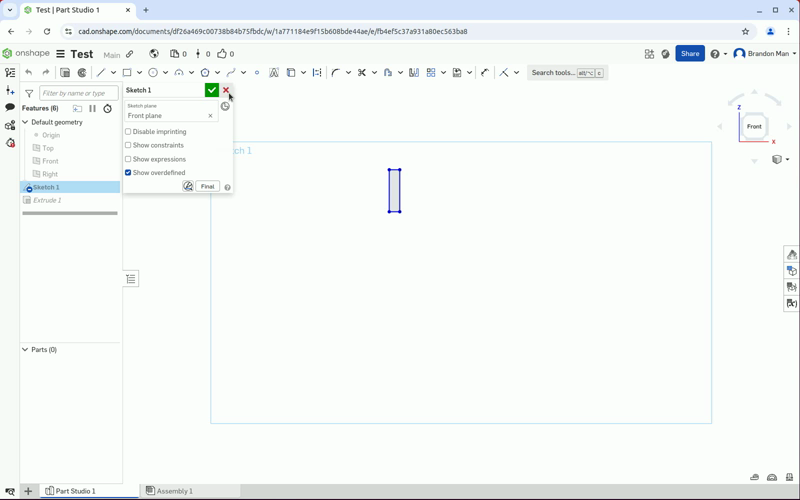
click(229, 92)
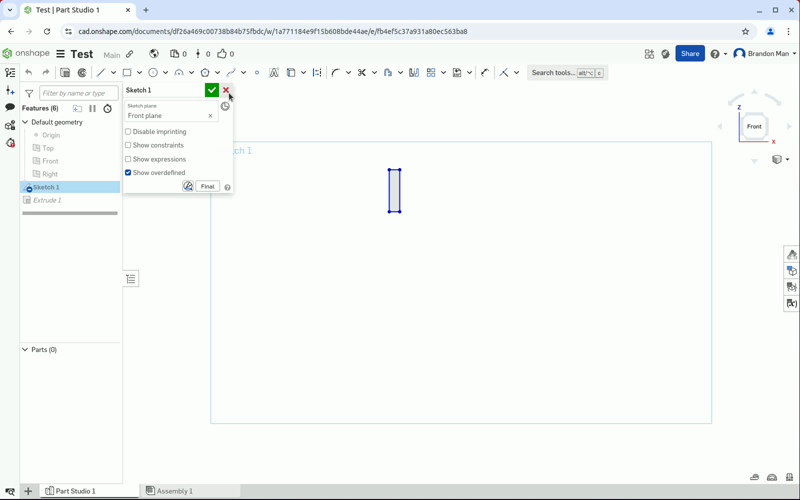
key(shift+s)
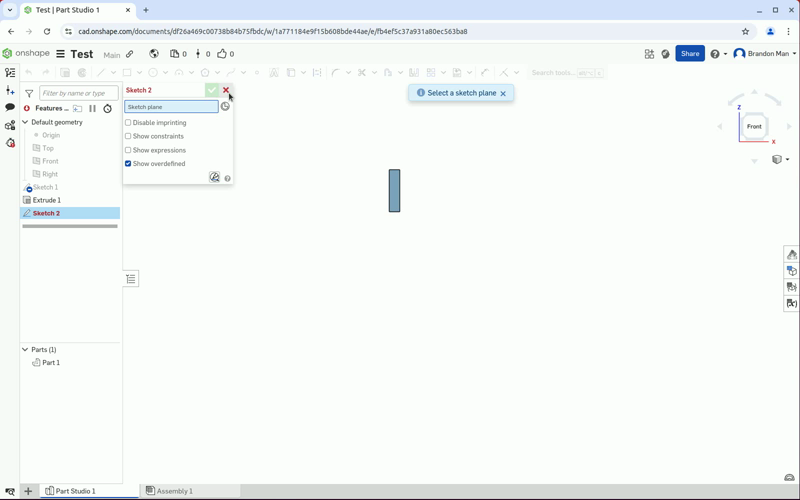
mouse_move(73, 163)
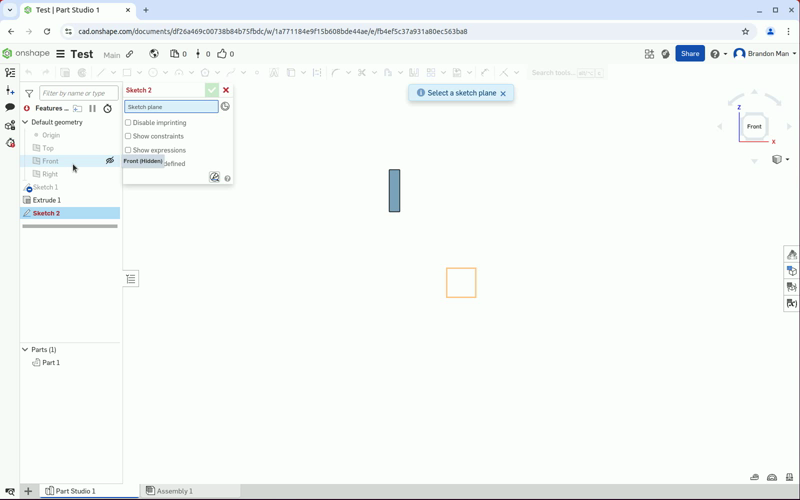
click(73, 163)
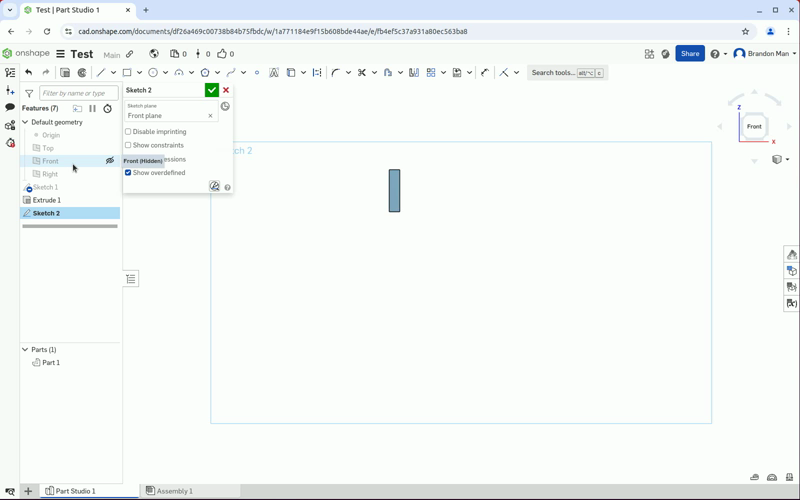
mouse_move(73, 352)
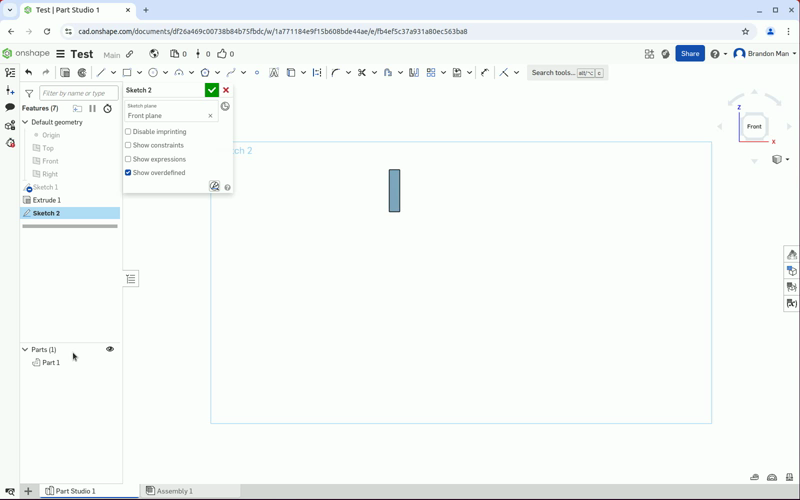
key(y)
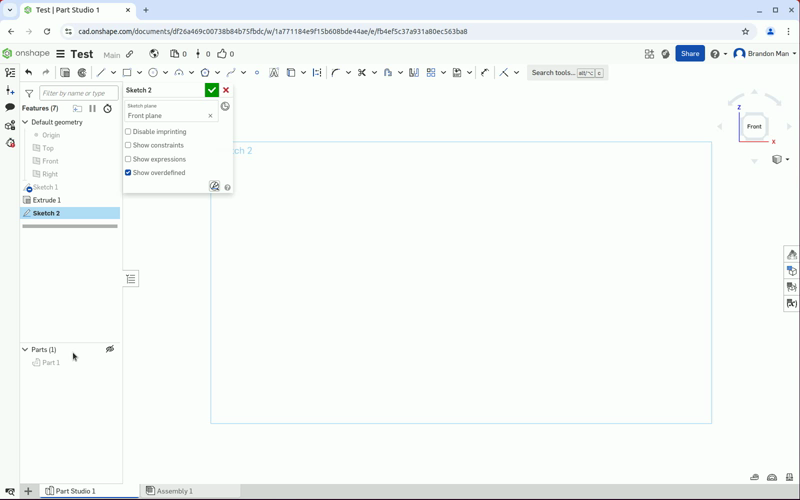
key(l)
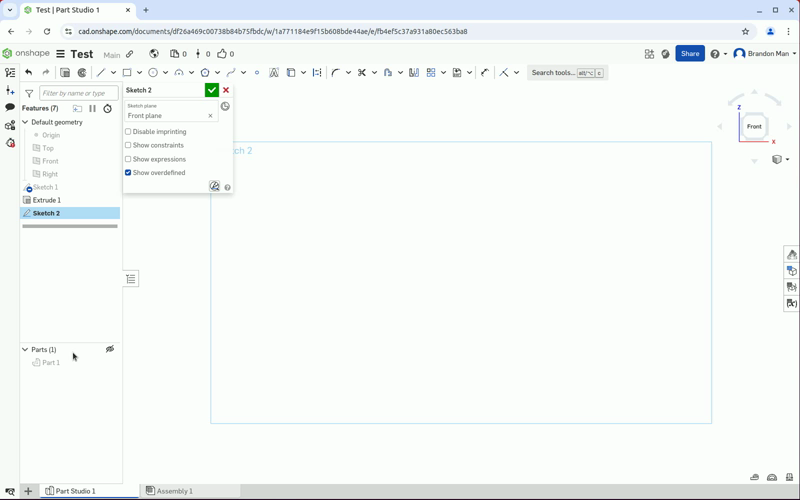
key_down(shift)
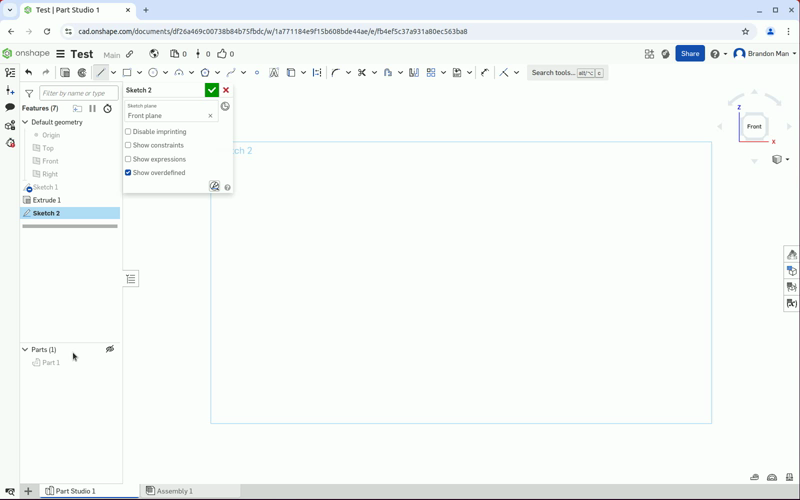
mouse_move(389, 303)
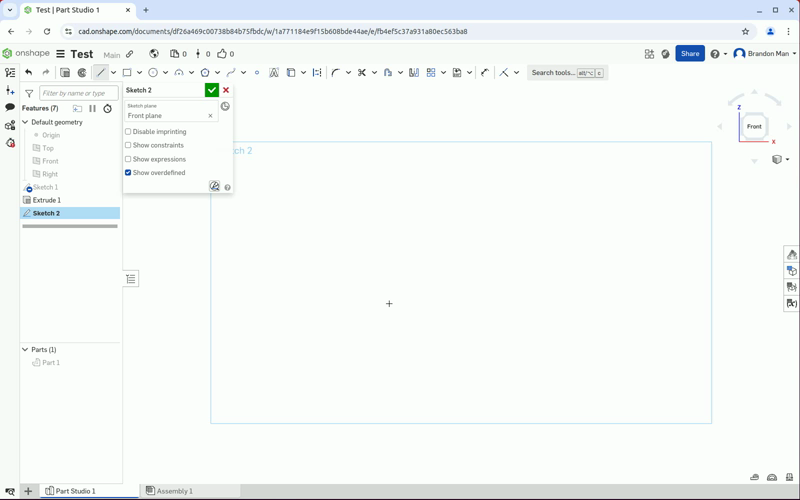
click(389, 303)
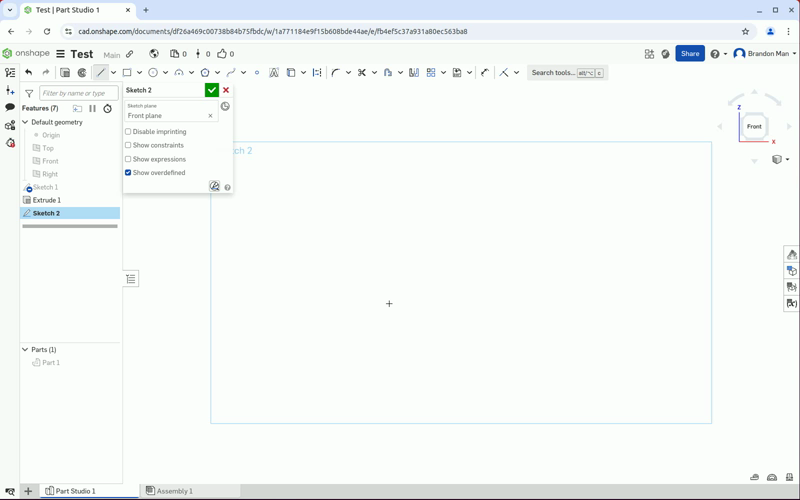
key_up(shift)
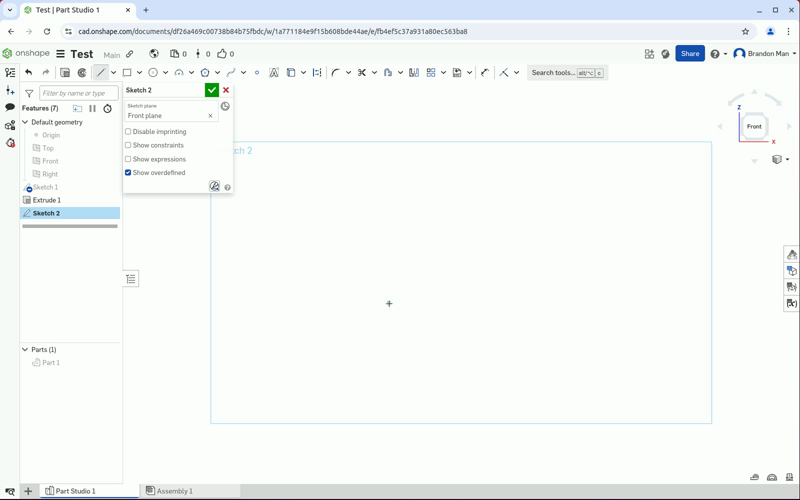
key_down(shift)
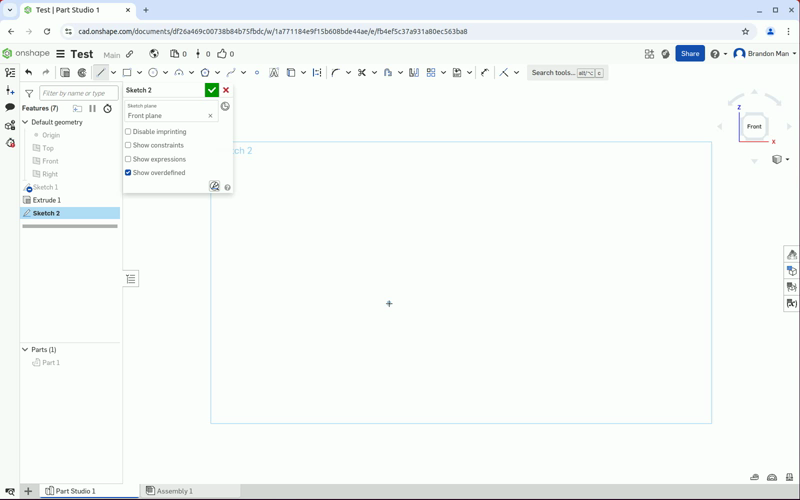
mouse_move(419, 303)
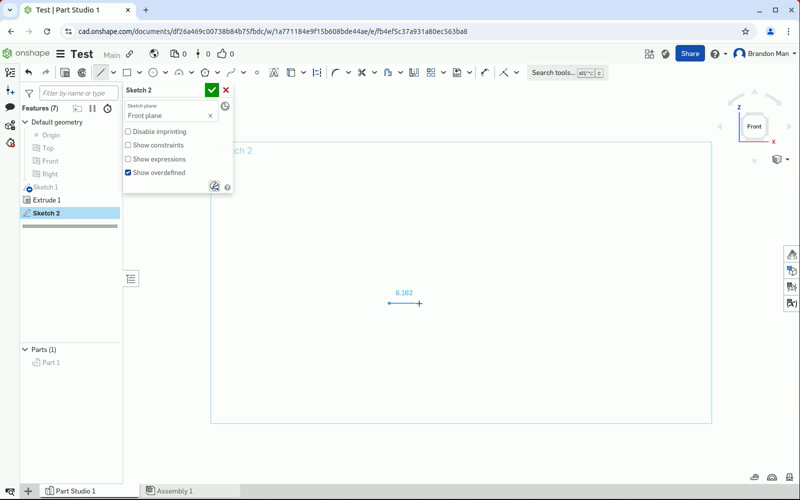
mouse_move(399, 303)
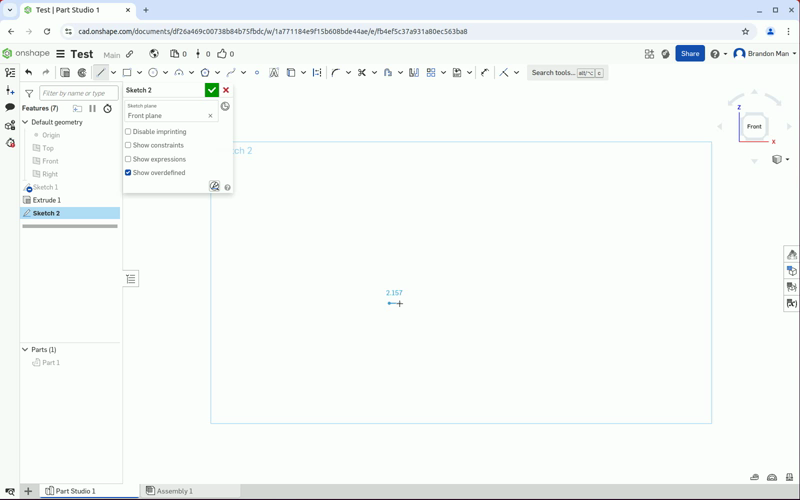
click(399, 303)
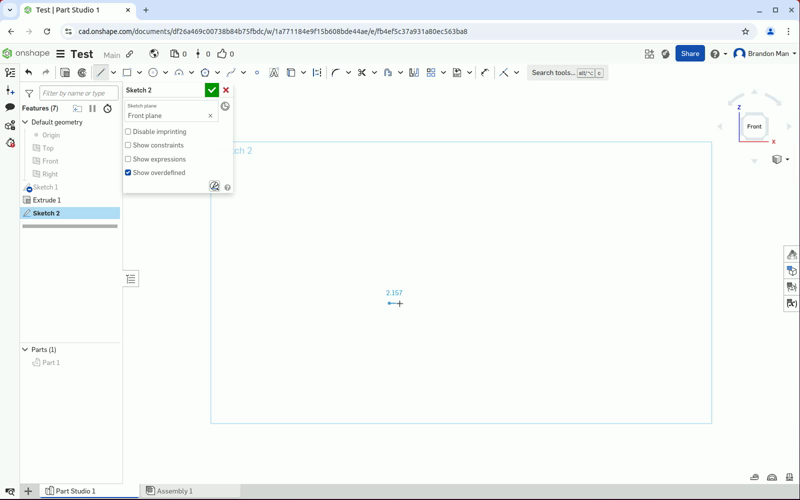
key_up(shift)
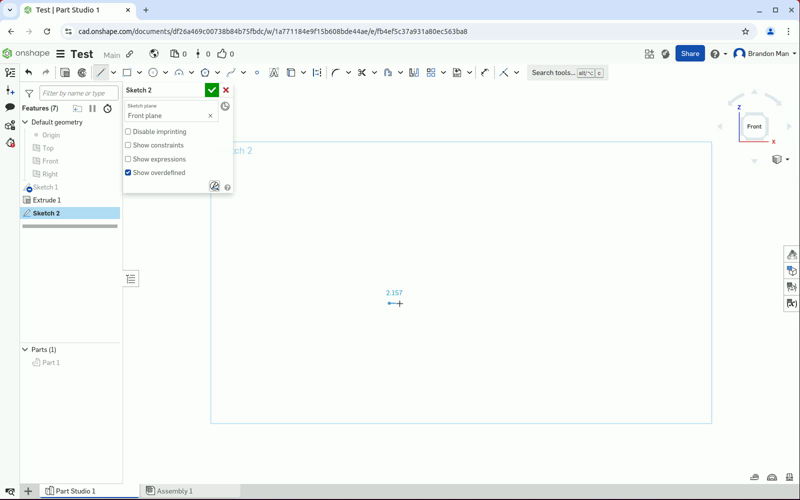
key_down(shift)
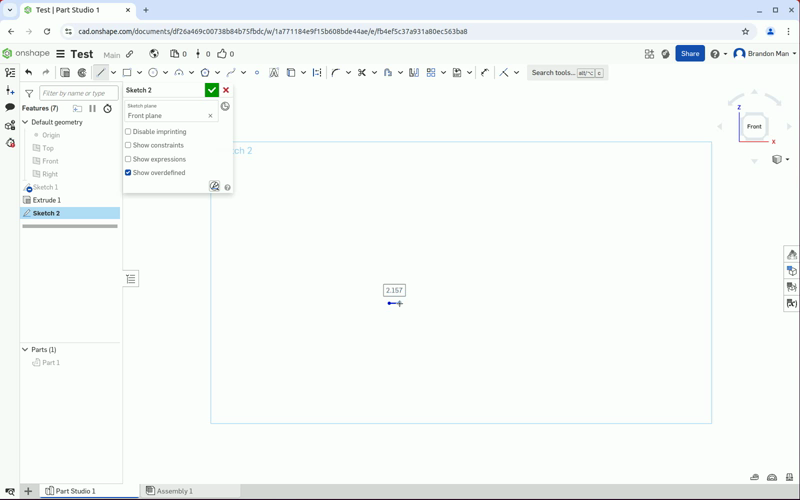
mouse_move(429, 303)
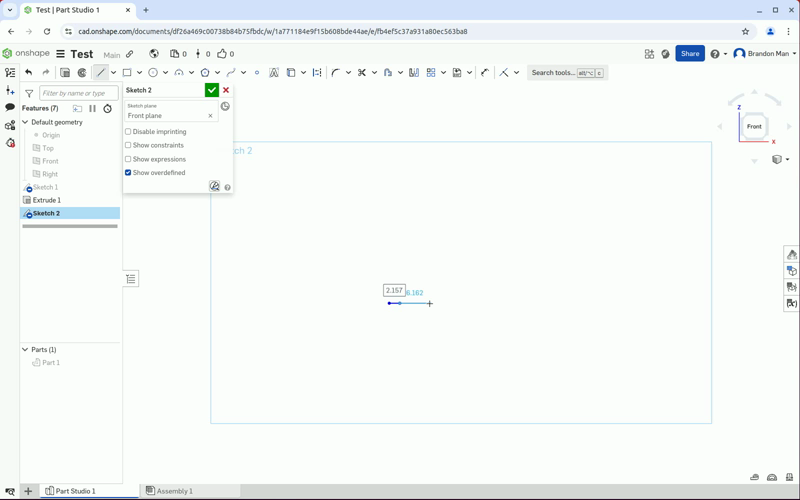
mouse_move(399, 261)
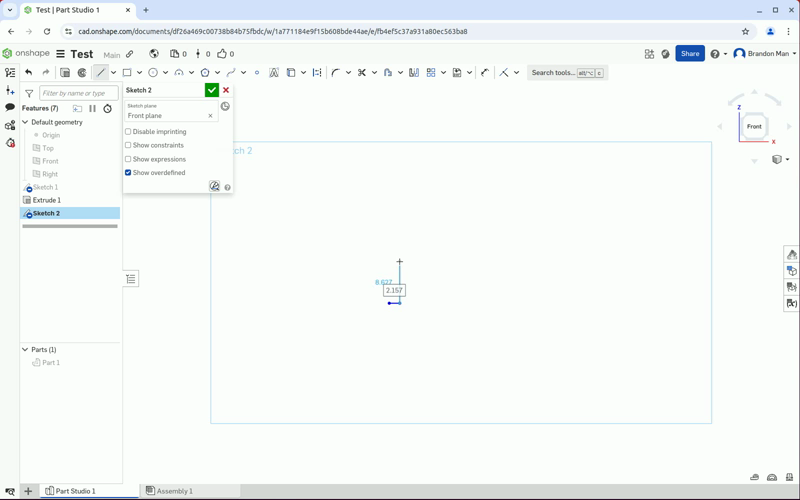
click(399, 261)
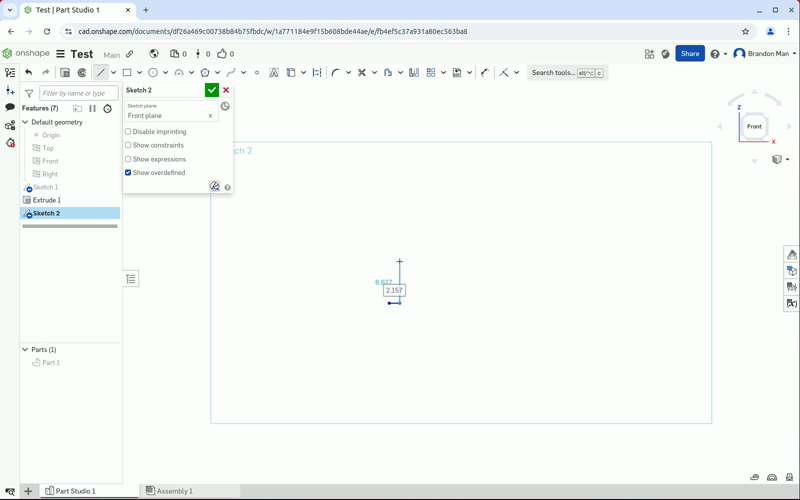
key_up(shift)
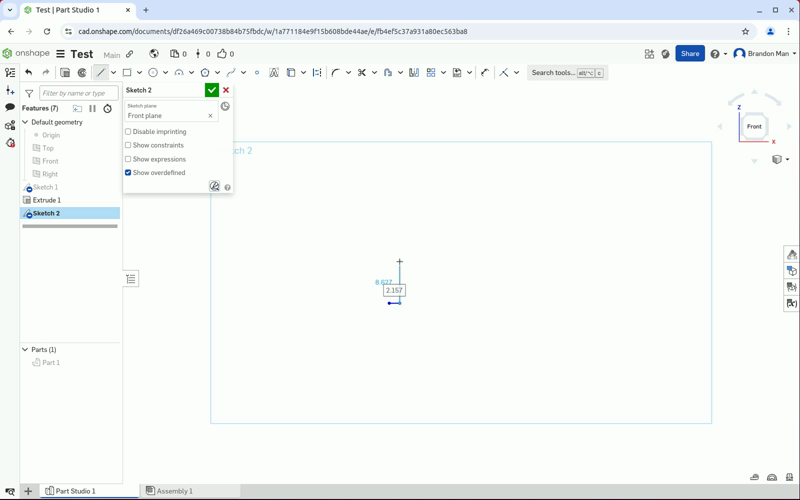
key_down(shift)
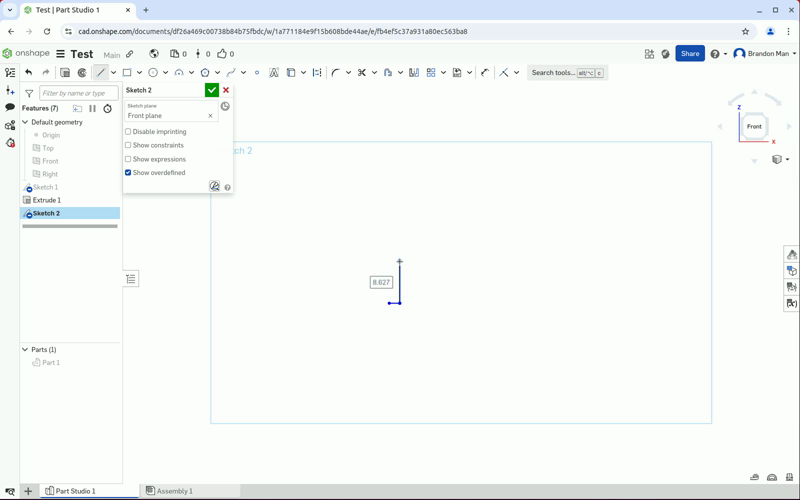
mouse_move(429, 261)
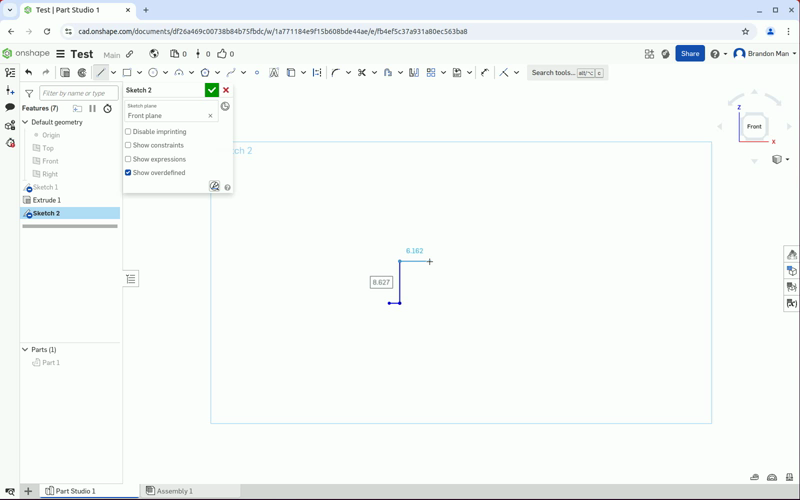
mouse_move(389, 261)
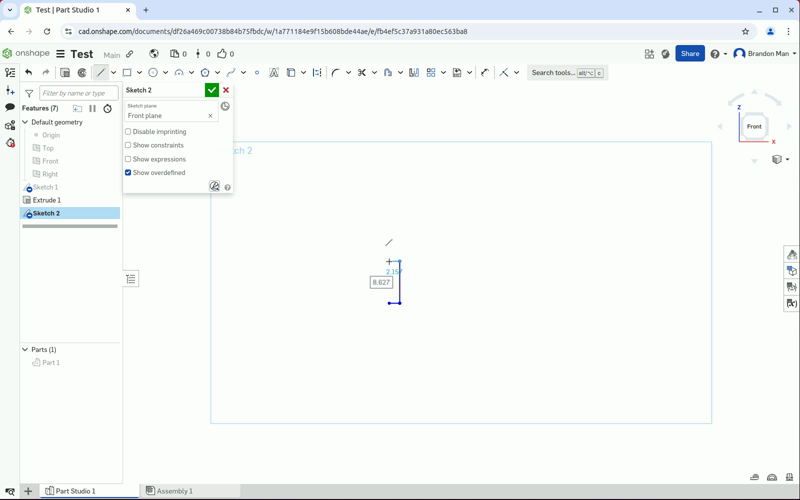
click(389, 261)
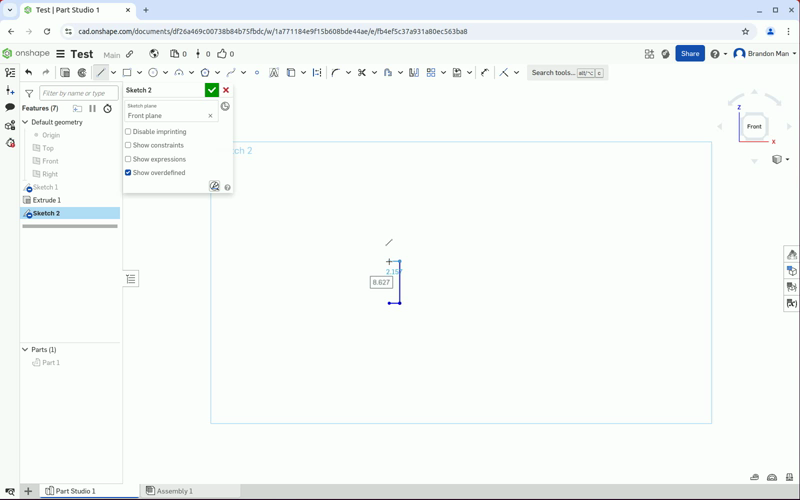
key_up(shift)
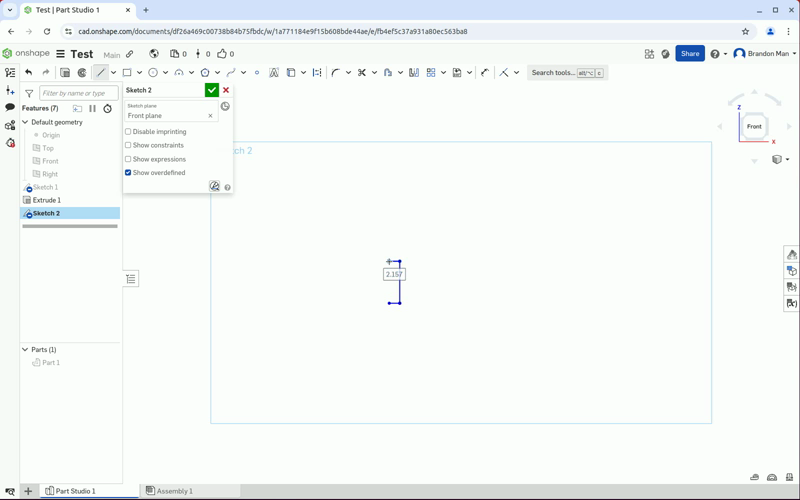
mouse_move(419, 261)
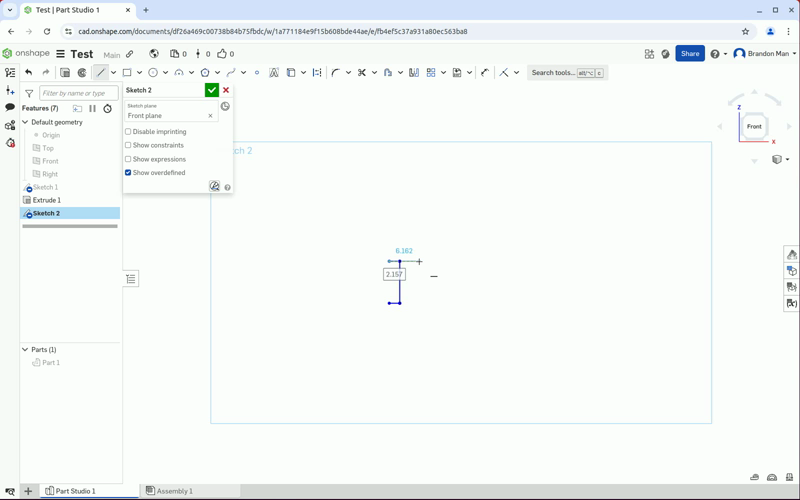
key_down(shift)
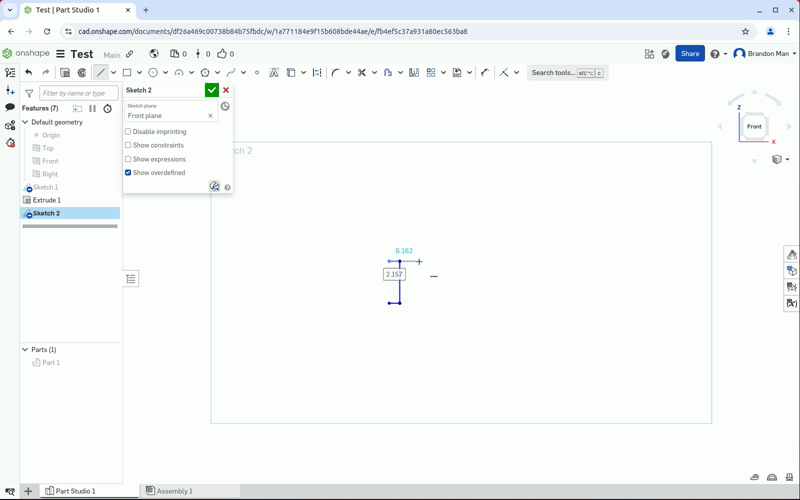
mouse_move(389, 303)
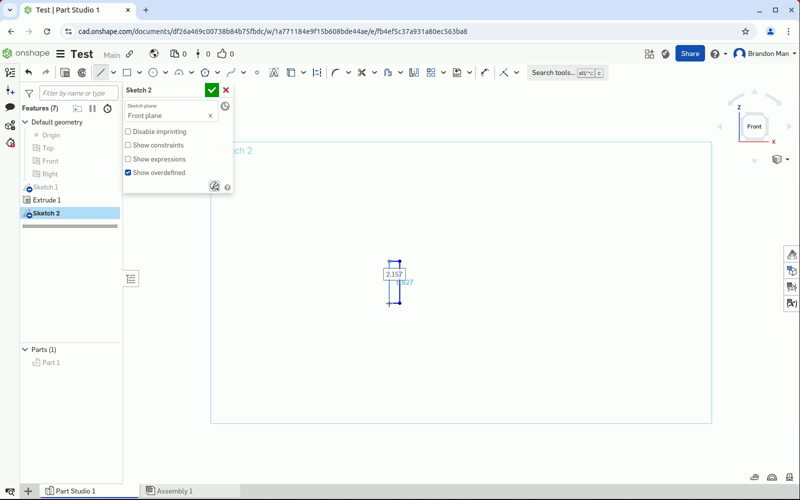
key_up(shift)
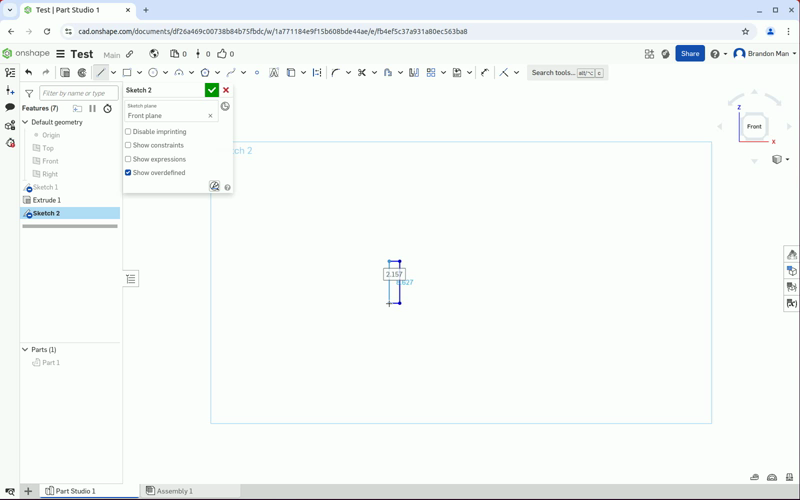
click(389, 303)
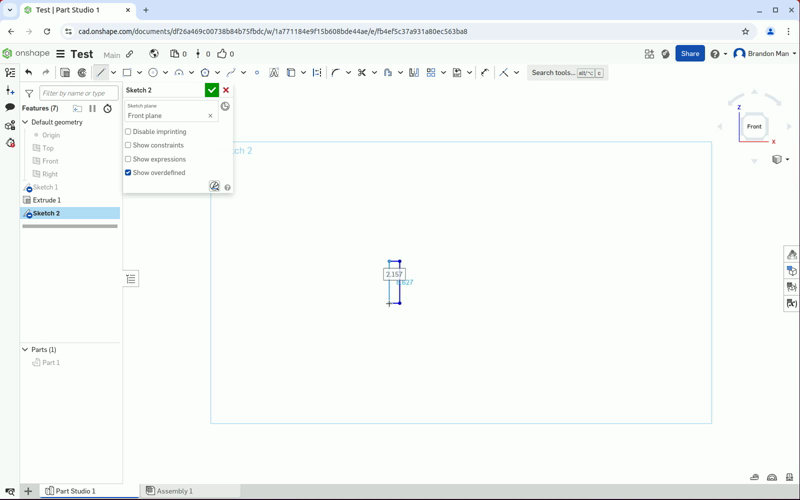
key(esc)
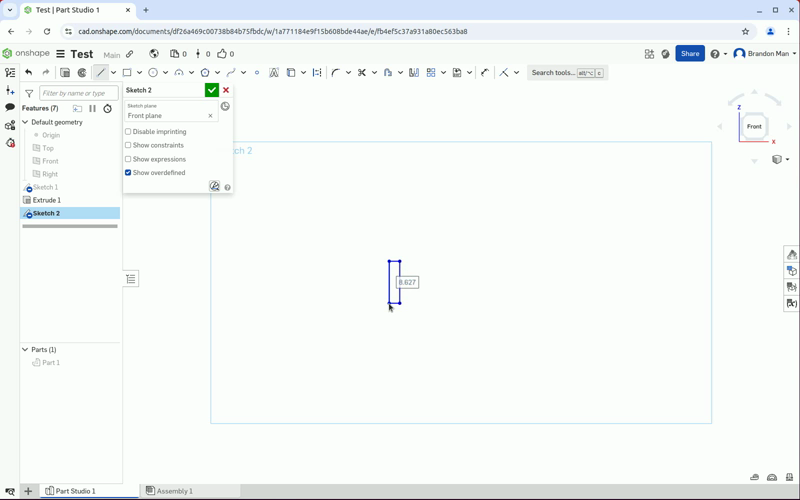
mouse_move(399, 277)
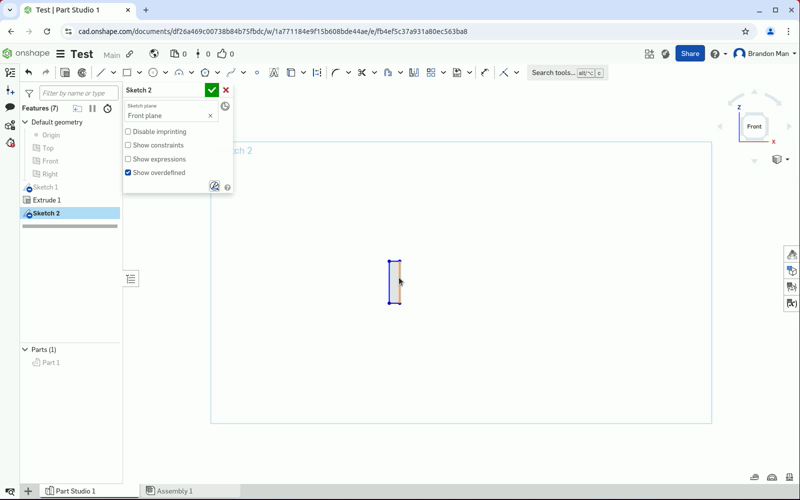
scroll(6)
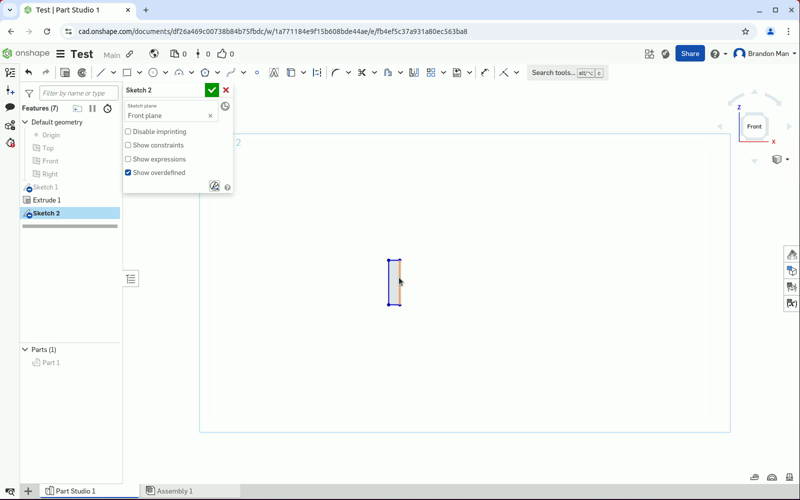
scroll(6)
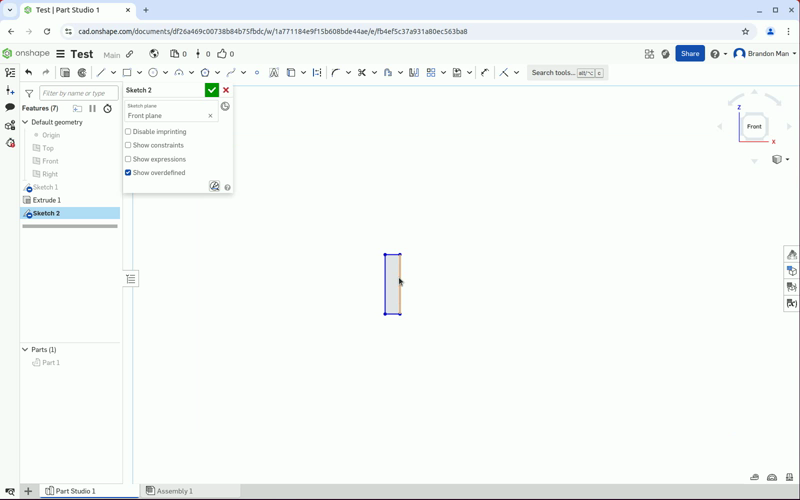
scroll(6)
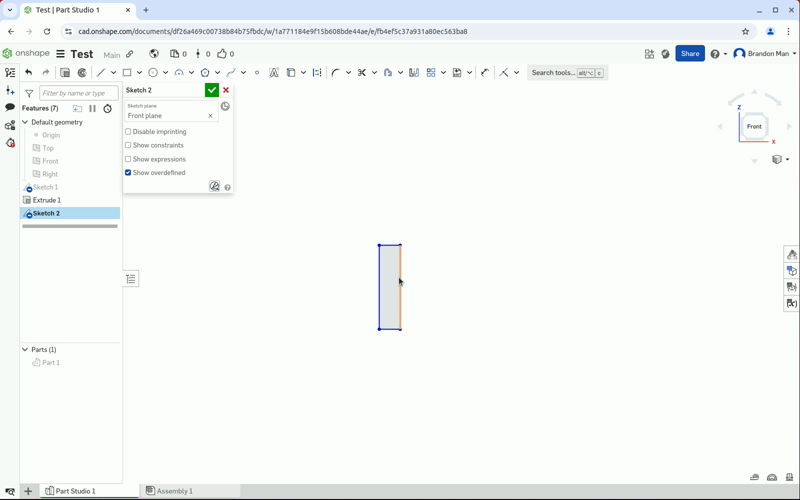
scroll(6)
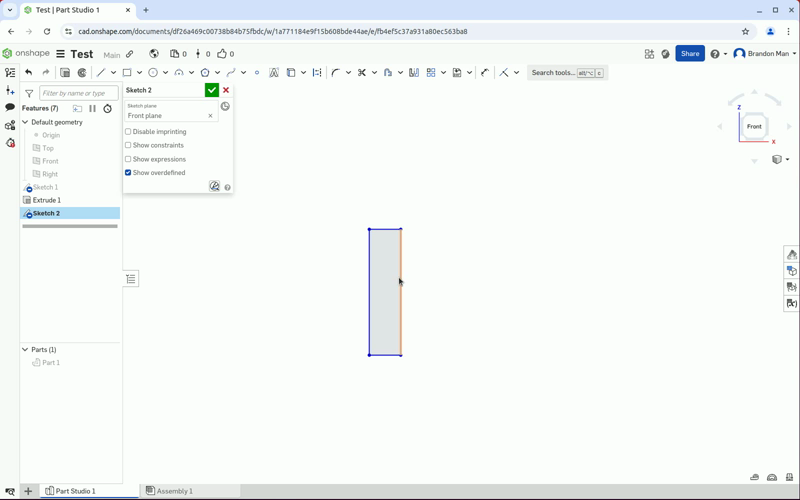
scroll(6)
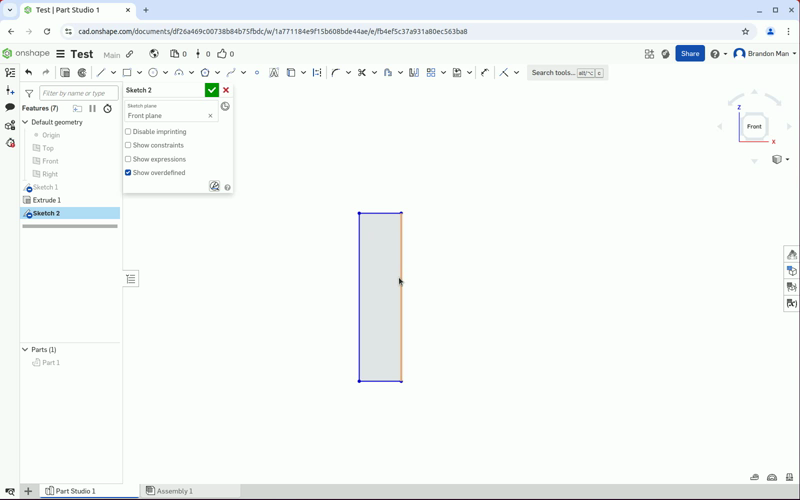
scroll(6)
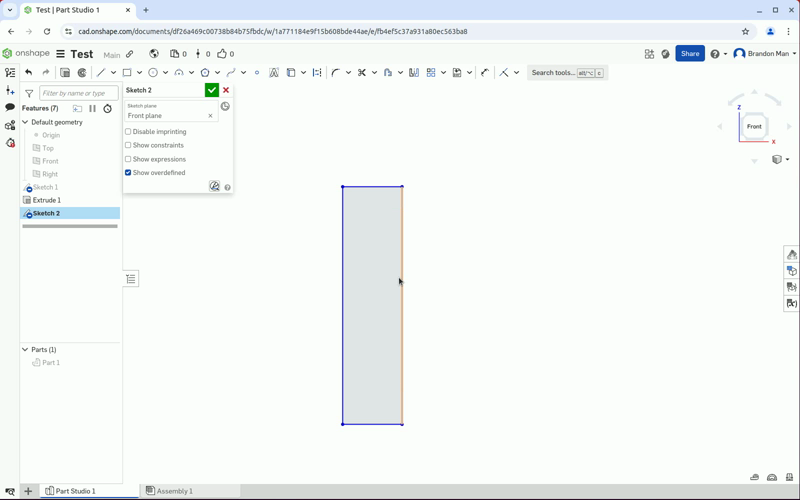
scroll(6)
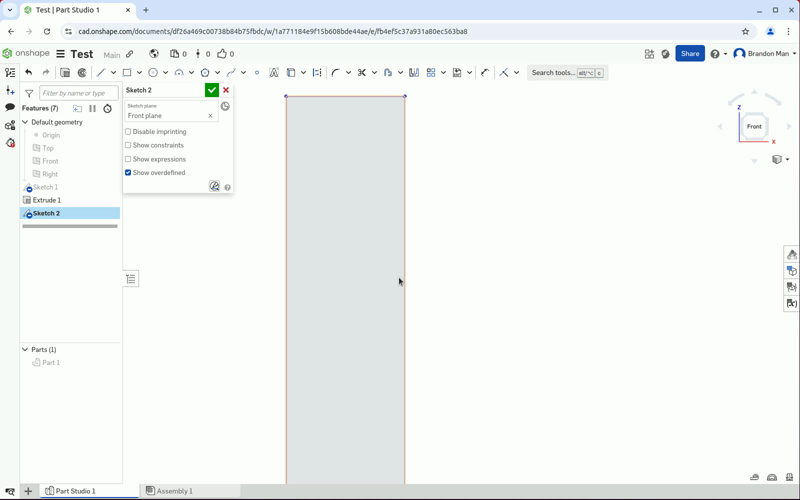
click(399, 277)
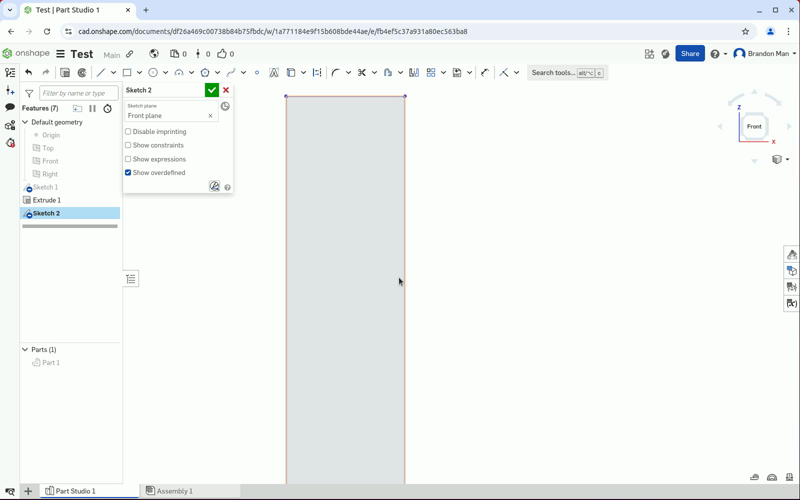
scroll(-6)
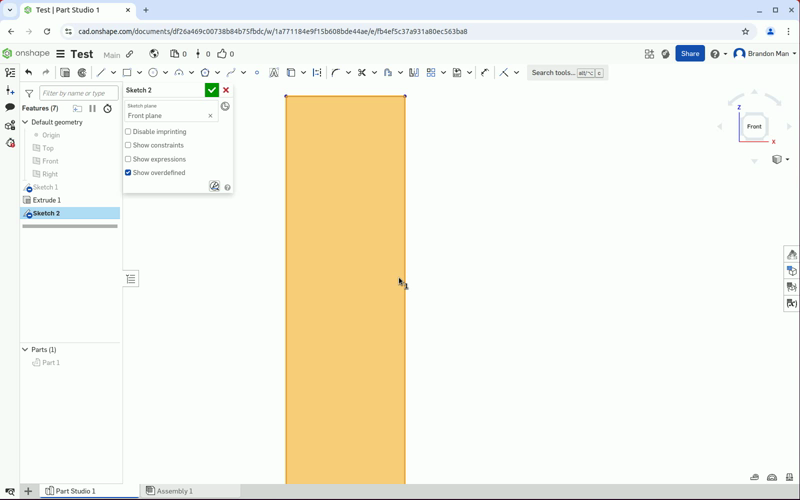
scroll(-6)
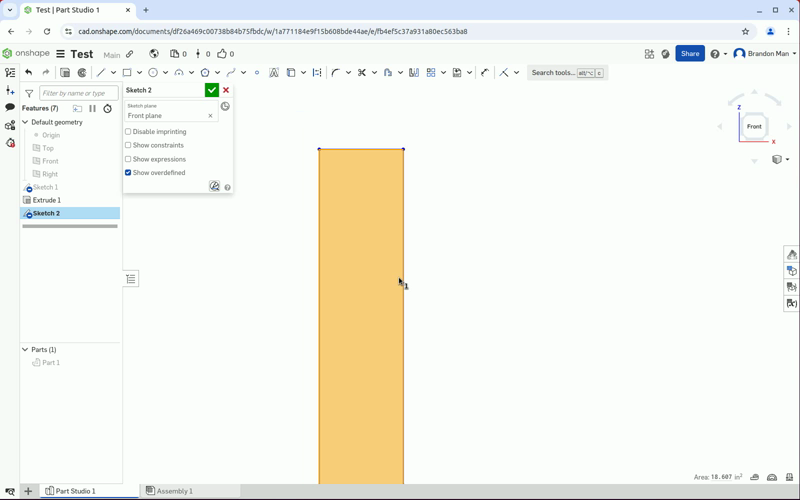
scroll(-6)
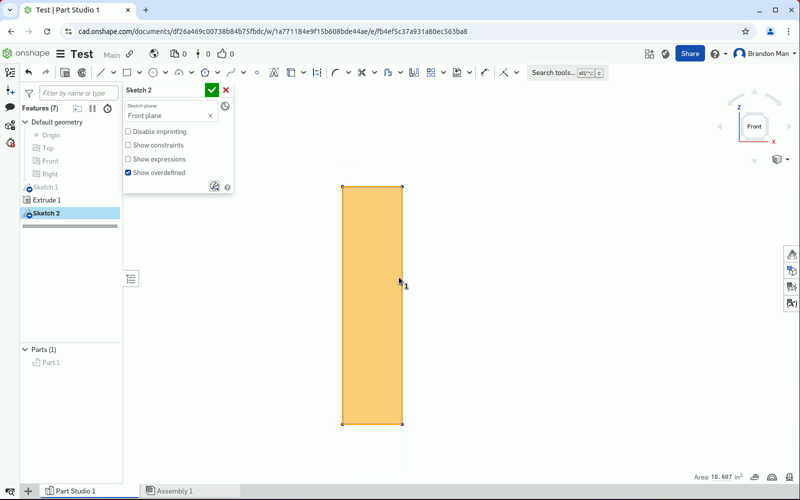
scroll(-6)
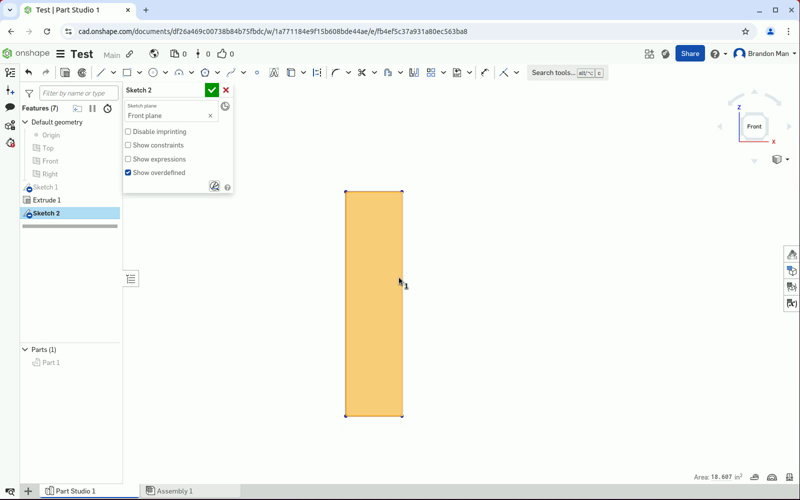
scroll(-6)
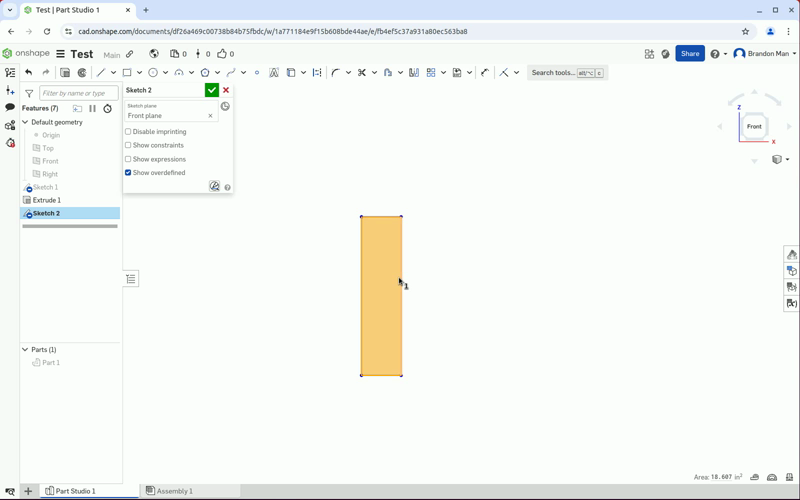
scroll(-6)
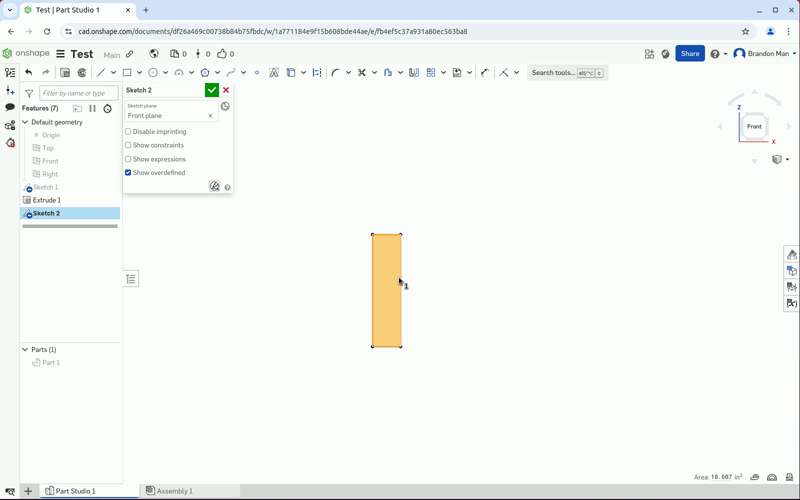
scroll(-6)
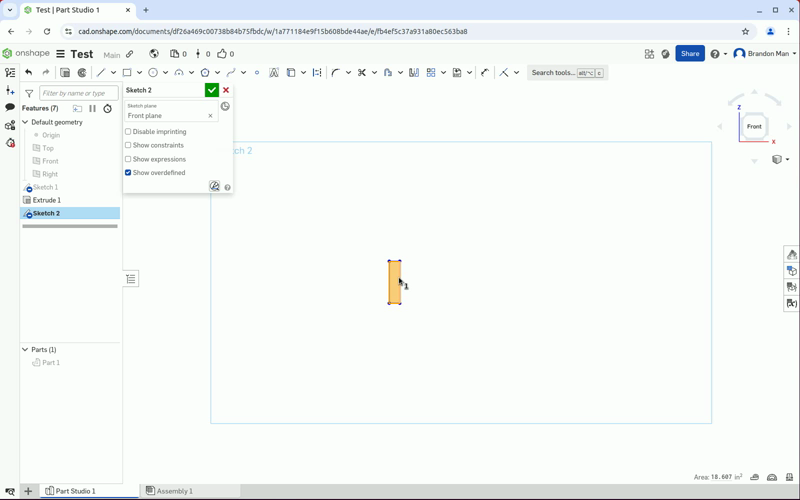
mouse_move(73, 352)
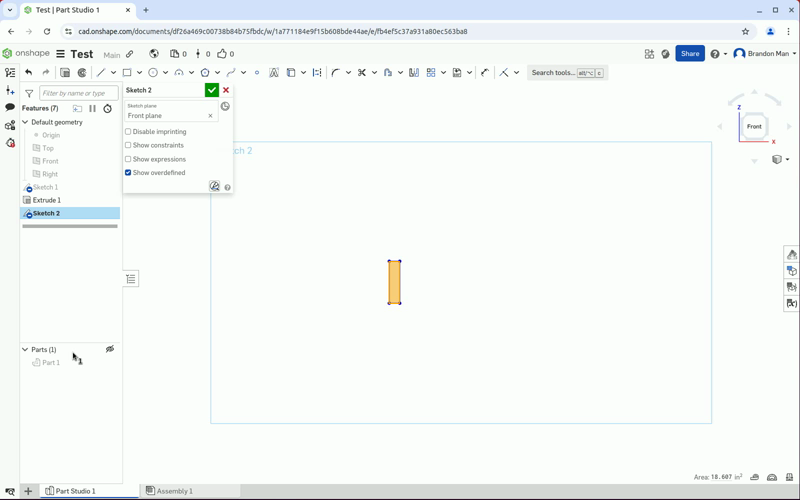
key(shift+y)
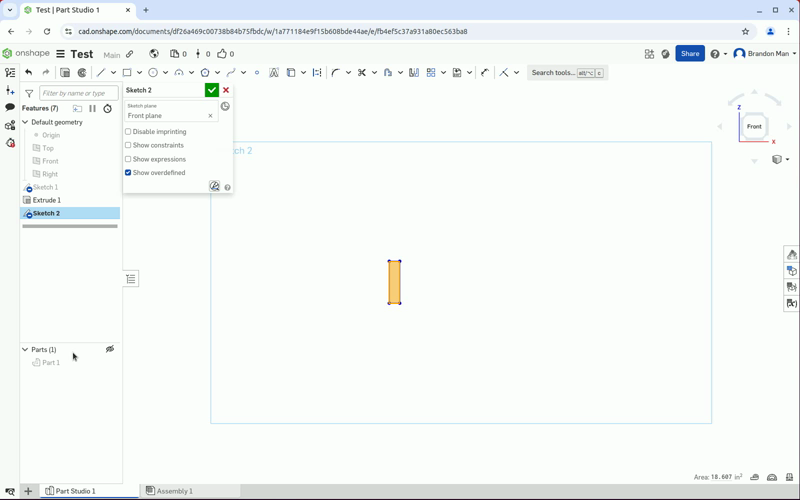
key(shift+e)
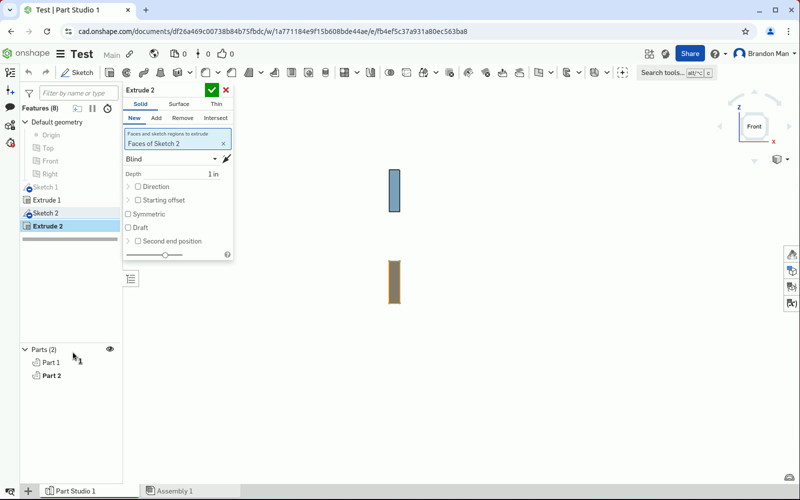
mouse_move(143, 106)
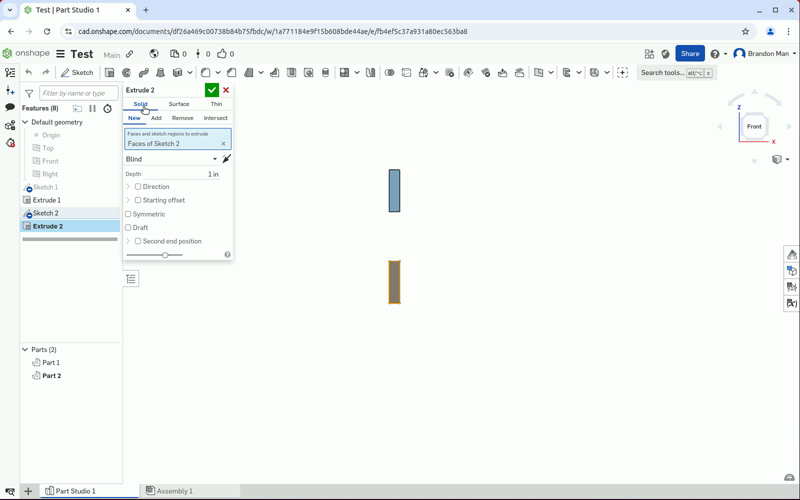
click(143, 106)
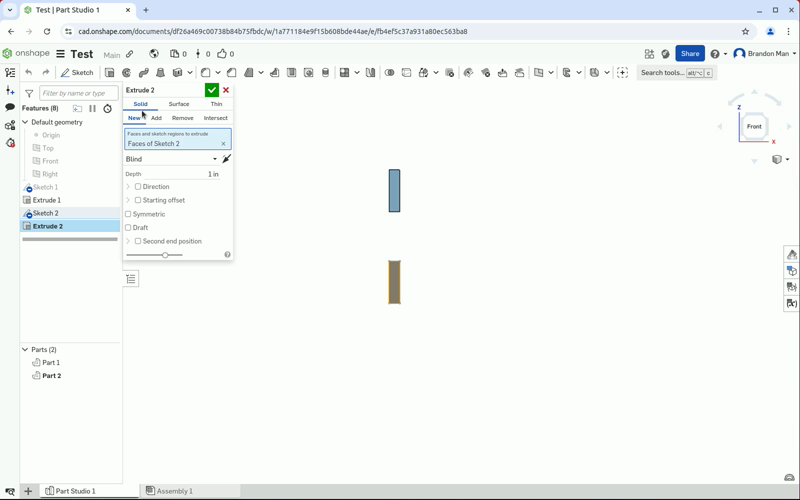
mouse_move(137, 120)
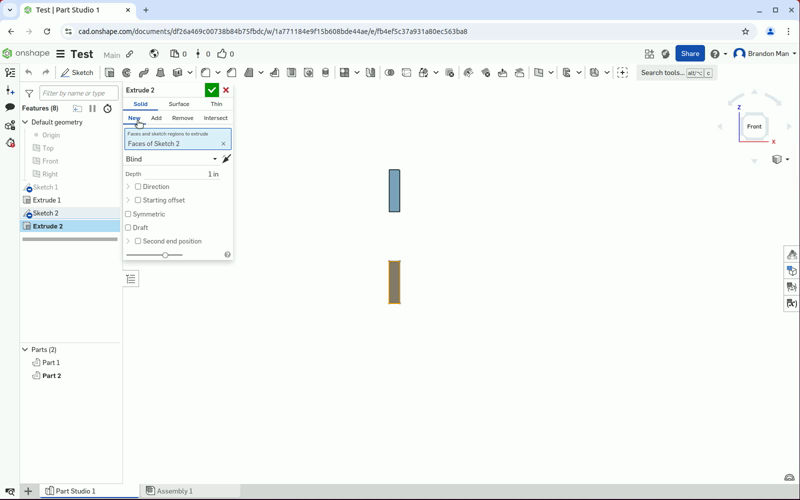
click(137, 120)
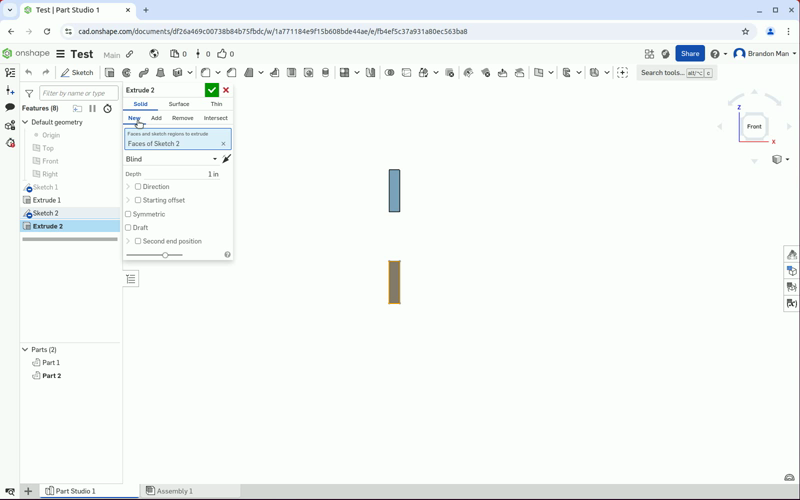
key(tab, 4)
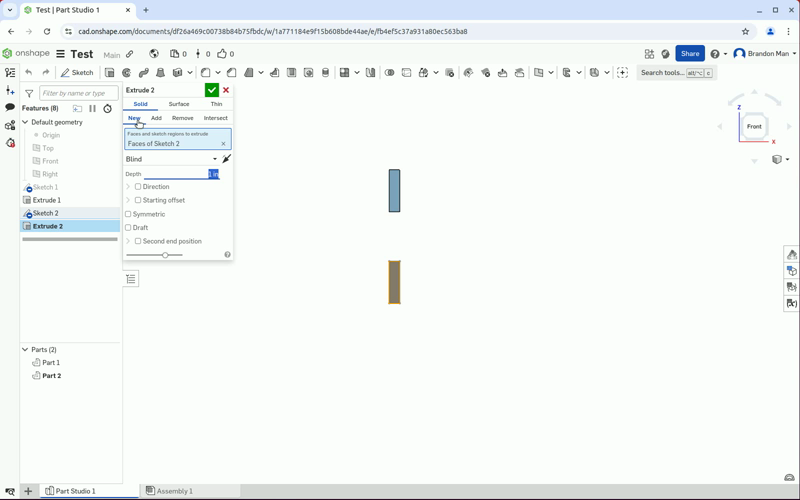
text(1.444)
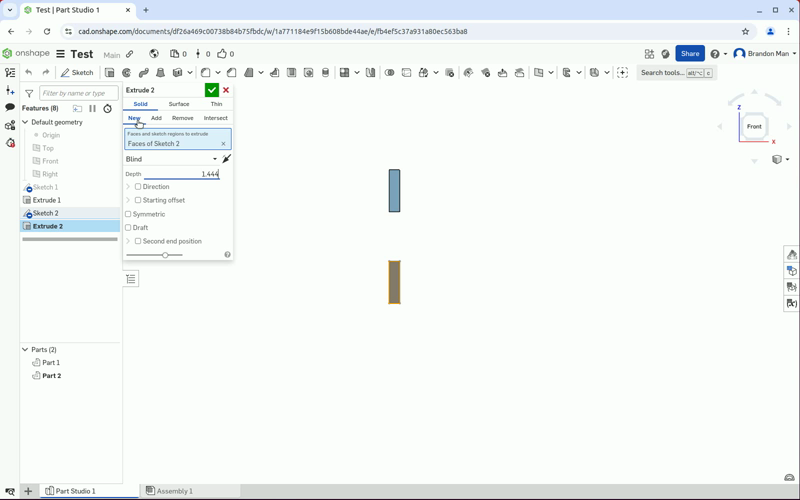
key(tab, 3)
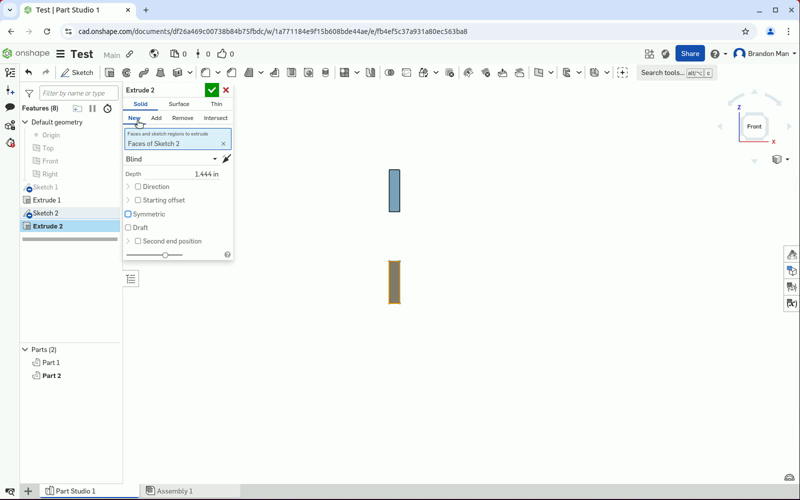
key(space)
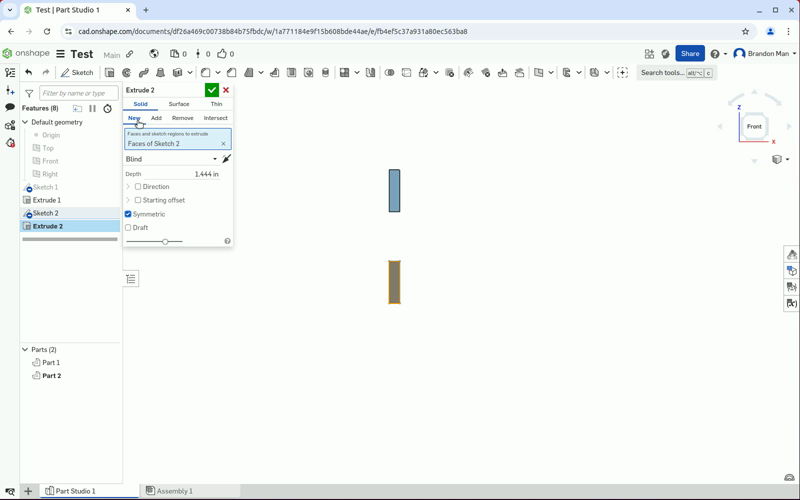
key(enter)
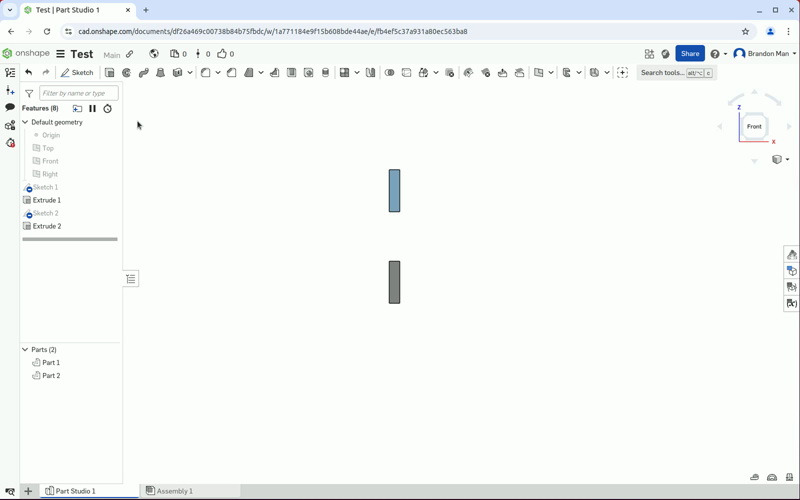
key(shift+h)
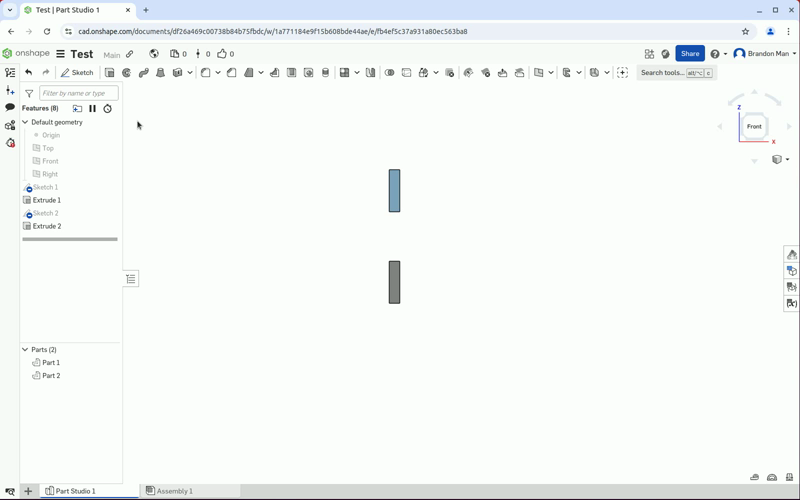
key(shift+h)
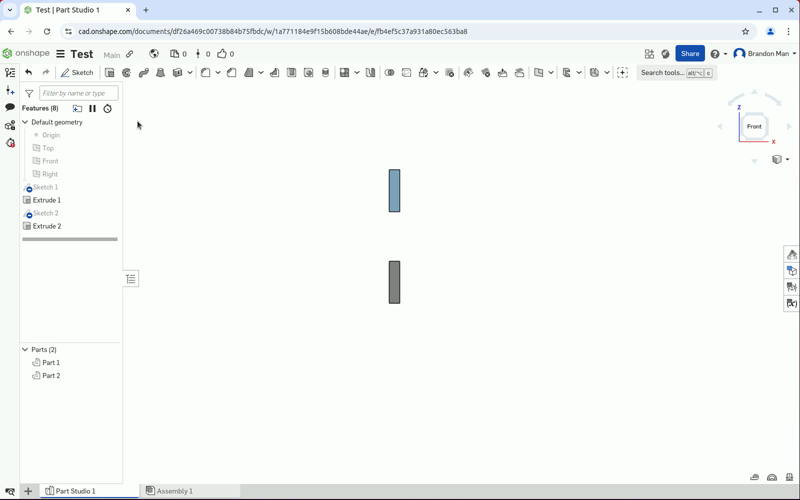
mouse_move(73, 189)
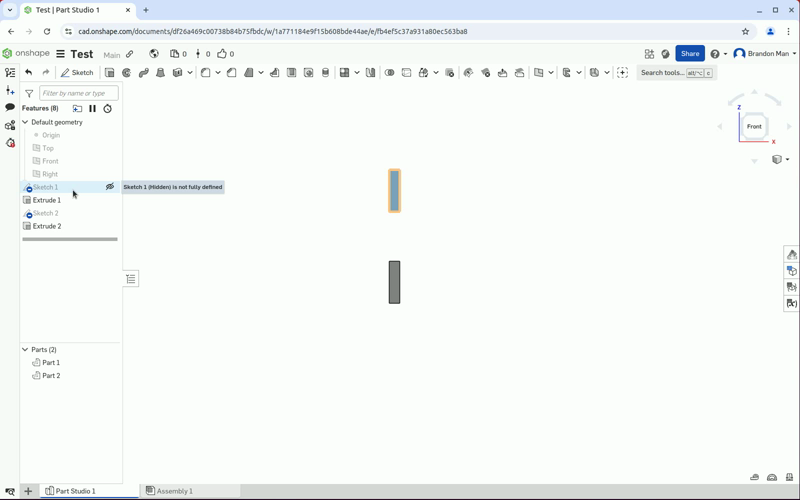
click(73, 189)
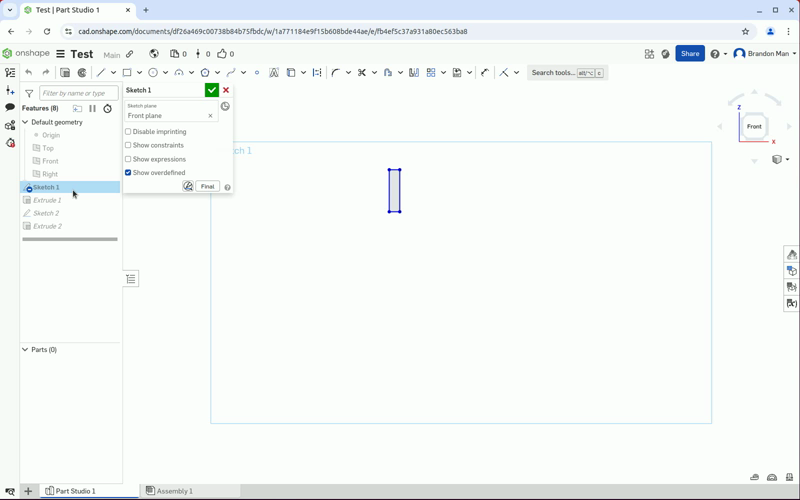
mouse_move(229, 92)
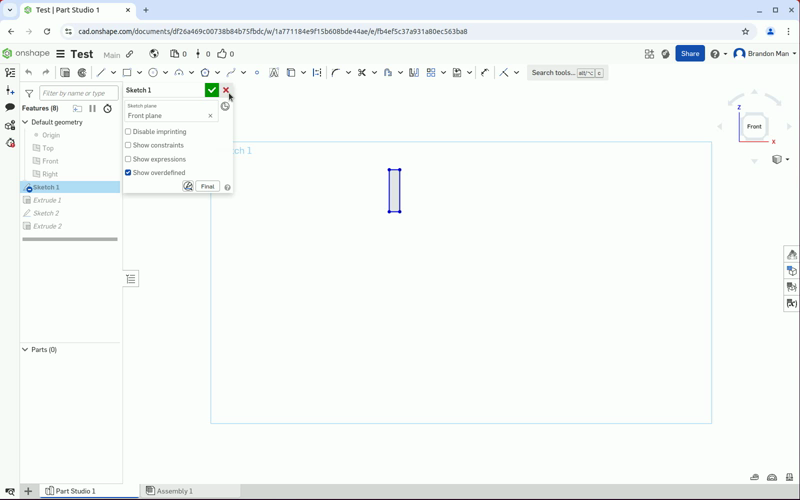
click(229, 92)
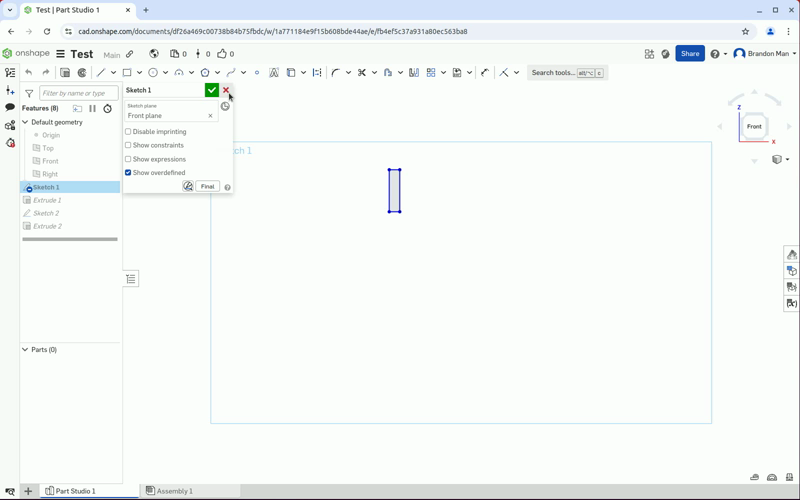
key(shift+s)
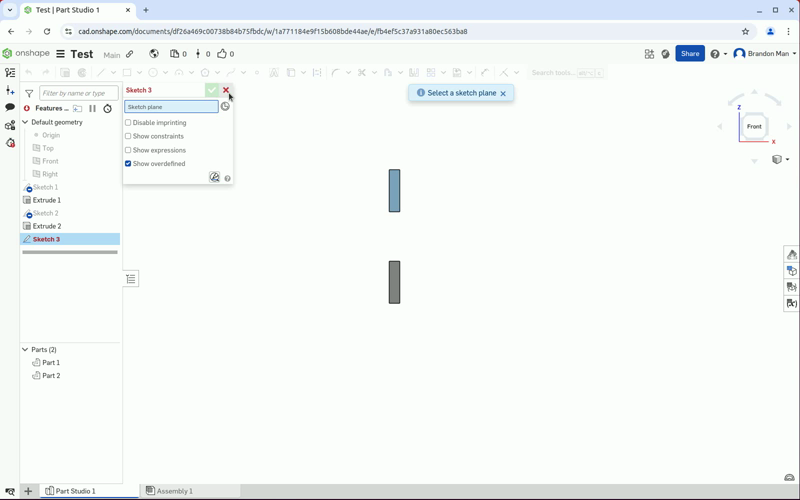
mouse_move(73, 163)
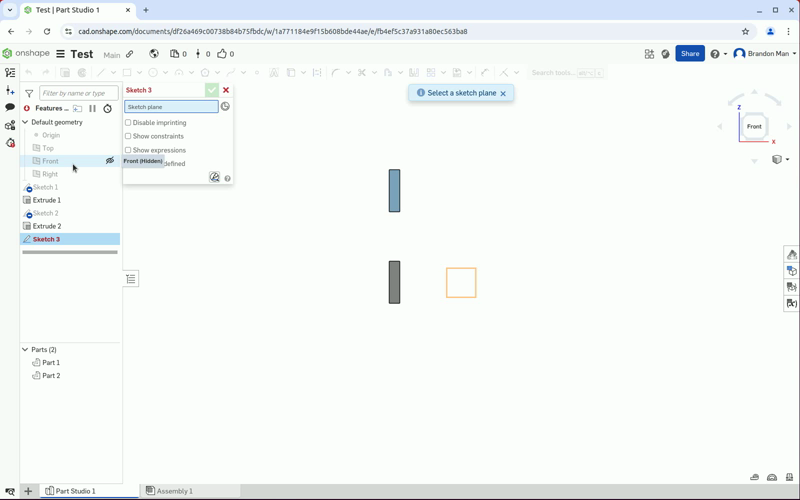
click(73, 163)
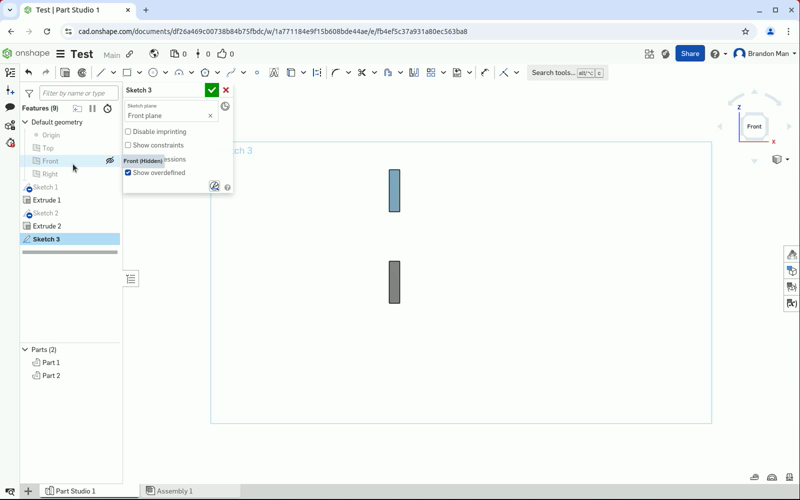
mouse_move(73, 352)
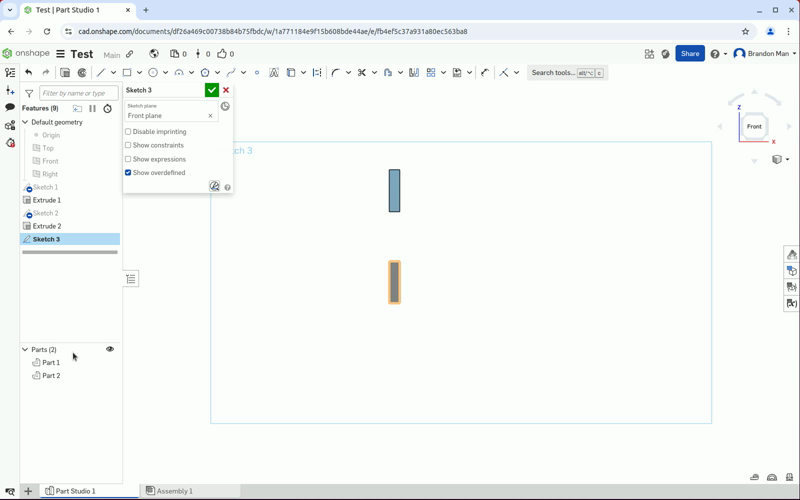
key(y)
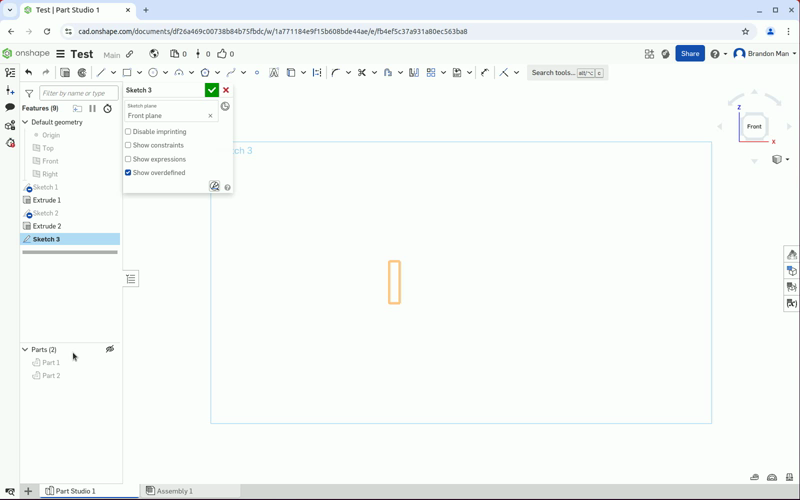
key(l)
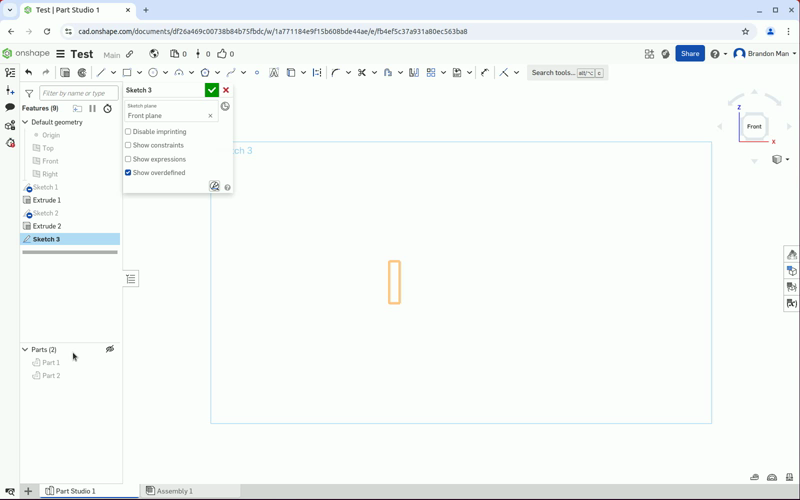
key_down(shift)
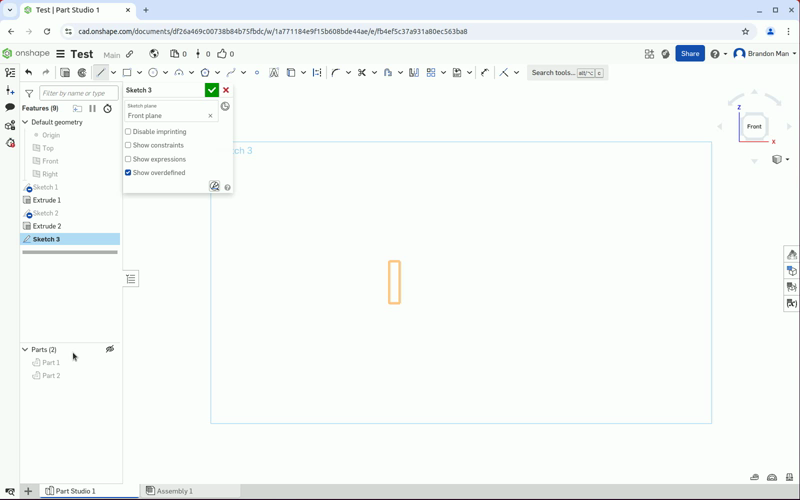
mouse_move(389, 395)
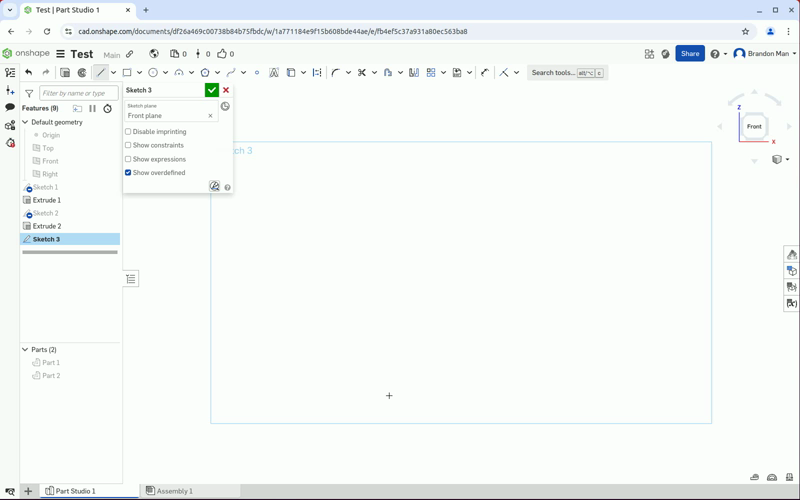
click(389, 395)
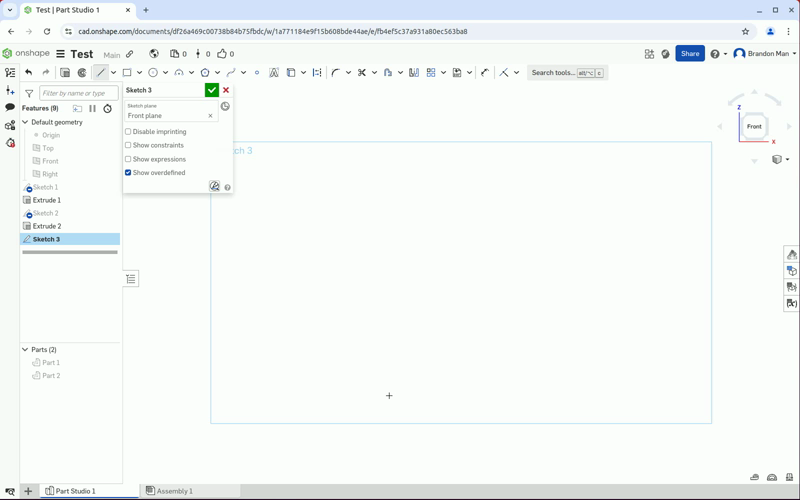
key_up(shift)
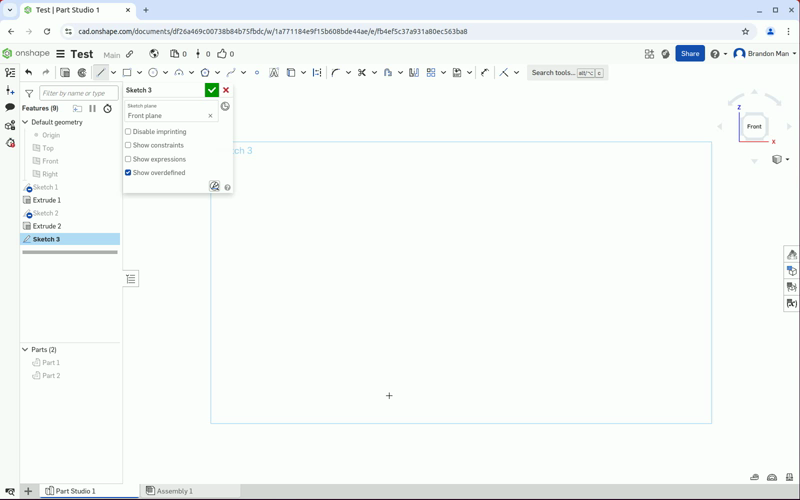
key_down(shift)
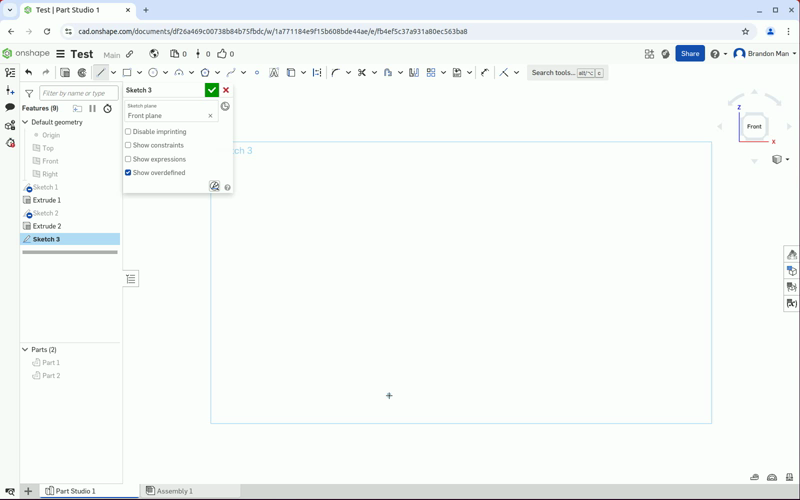
mouse_move(419, 395)
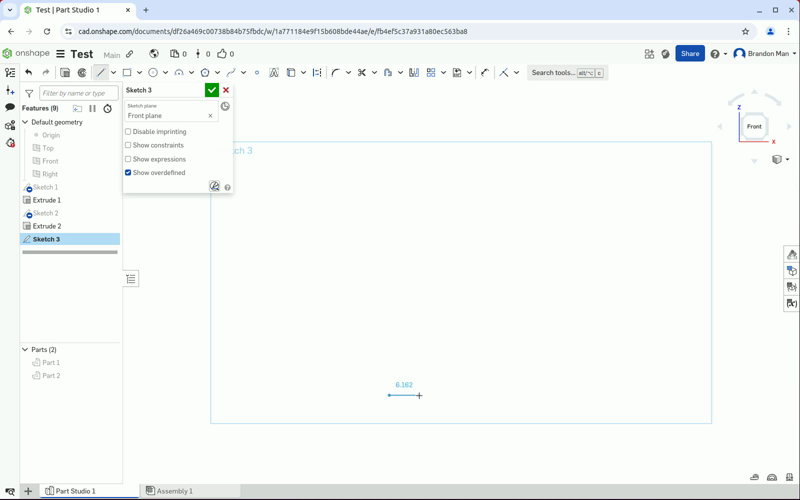
mouse_move(399, 395)
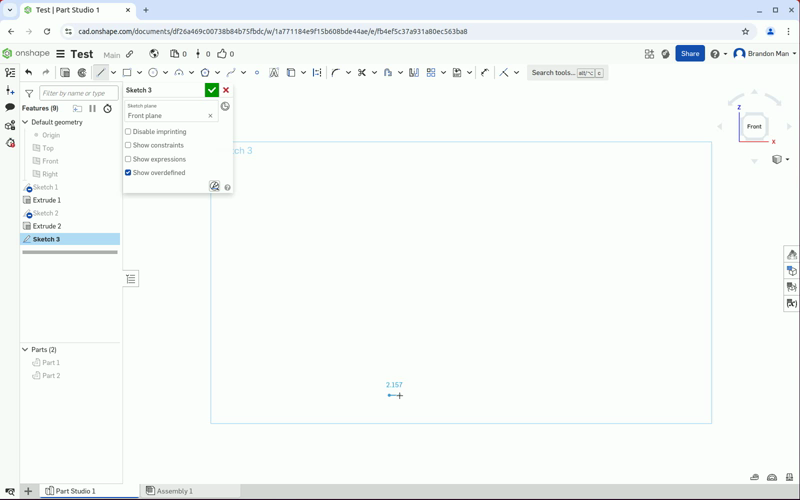
click(399, 395)
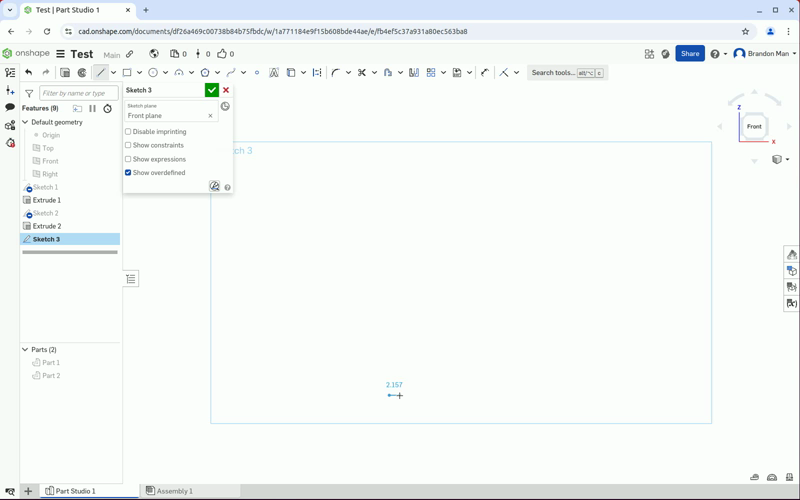
key_up(shift)
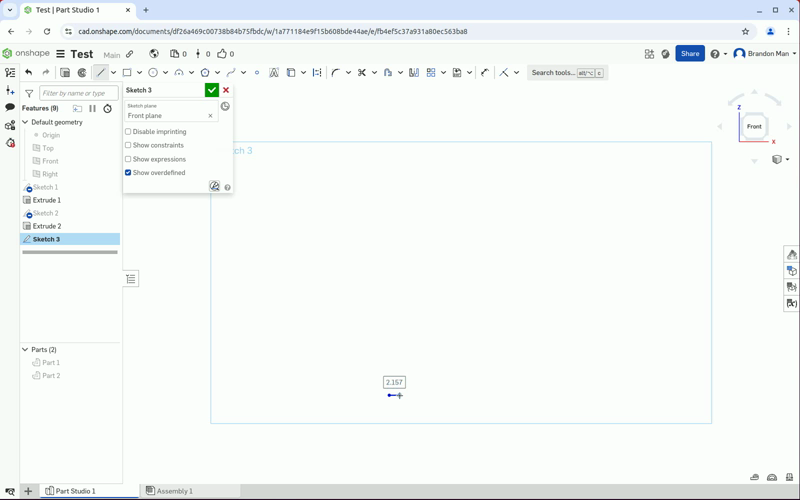
key_down(shift)
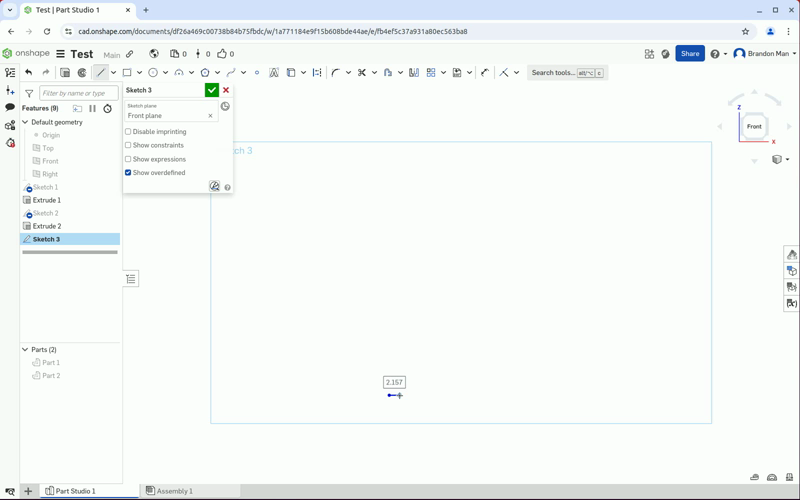
mouse_move(429, 395)
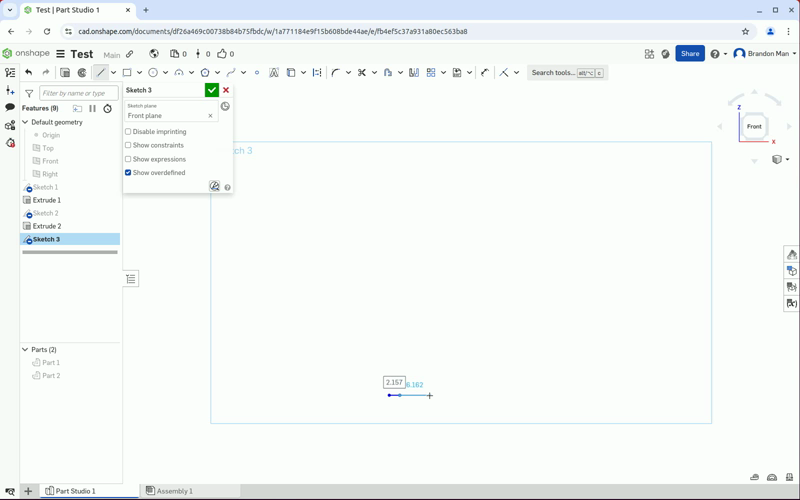
mouse_move(399, 353)
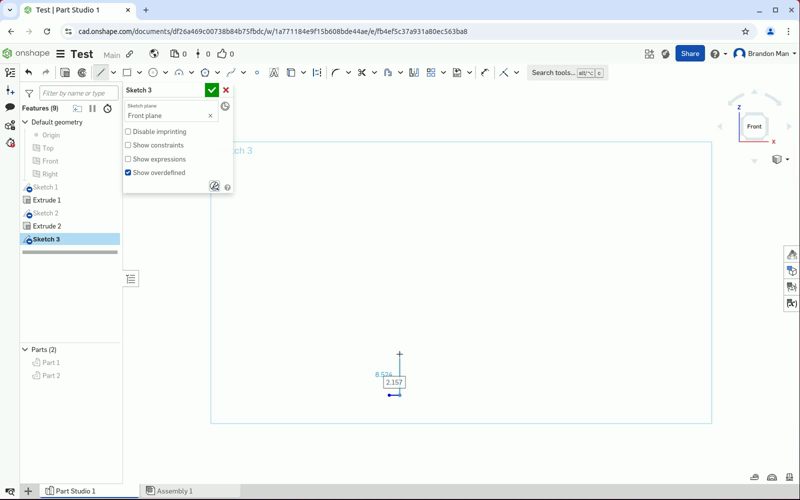
click(399, 353)
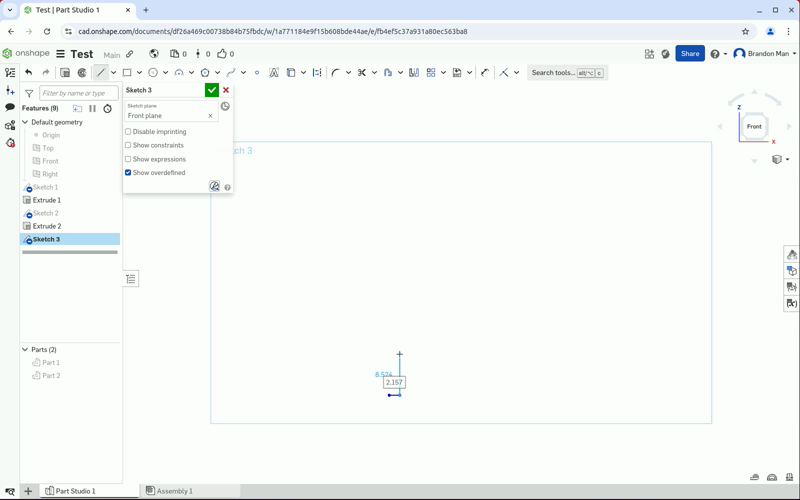
key_up(shift)
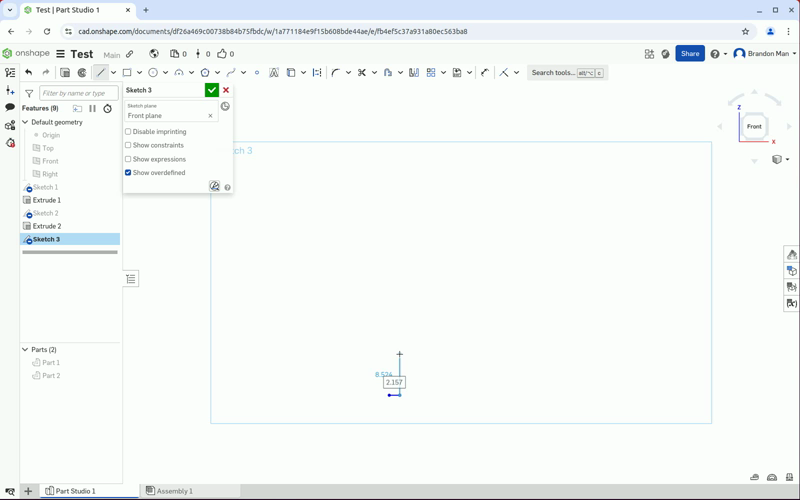
key_down(shift)
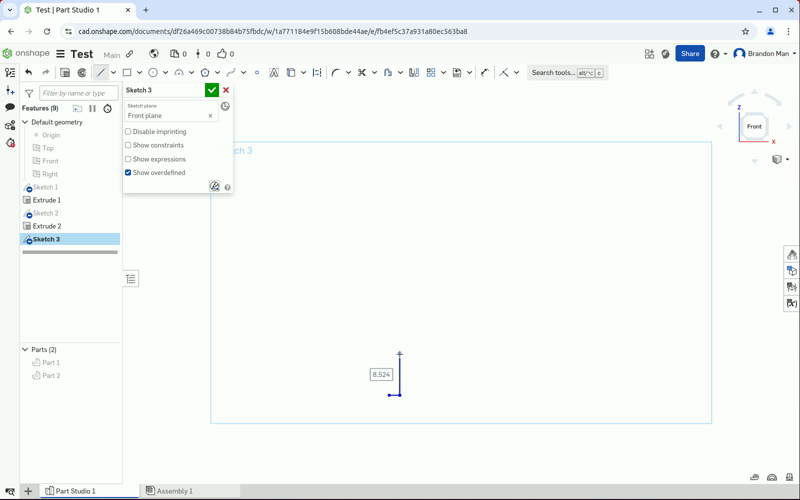
mouse_move(429, 353)
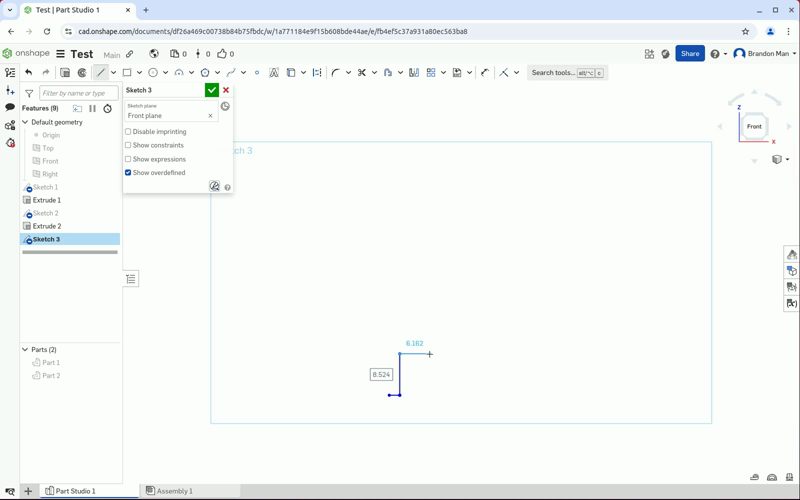
mouse_move(389, 353)
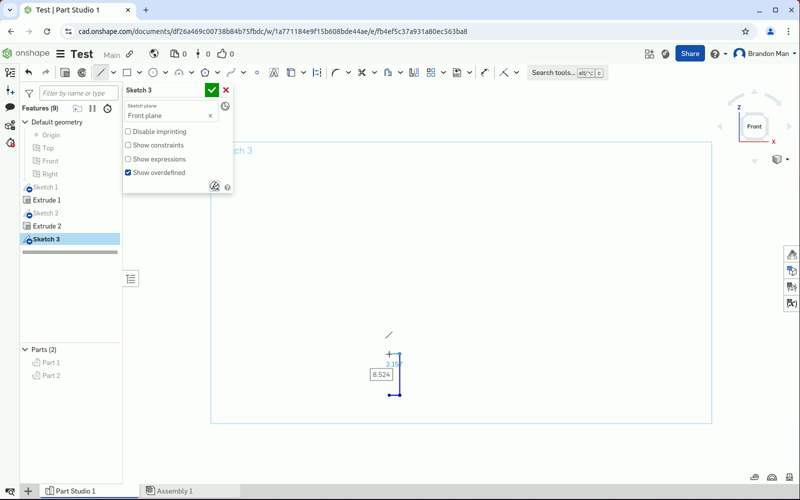
click(389, 353)
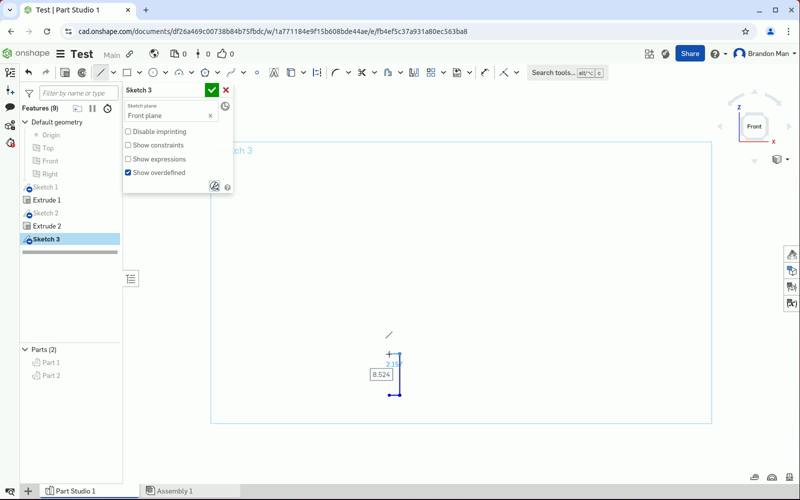
key_up(shift)
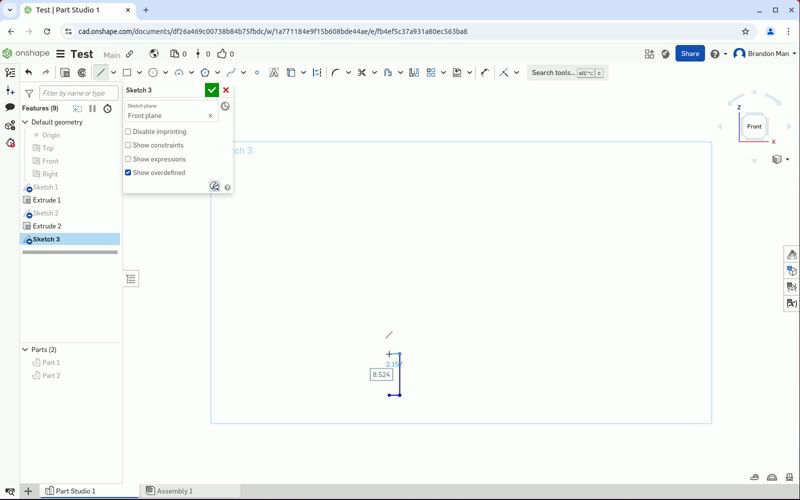
mouse_move(419, 353)
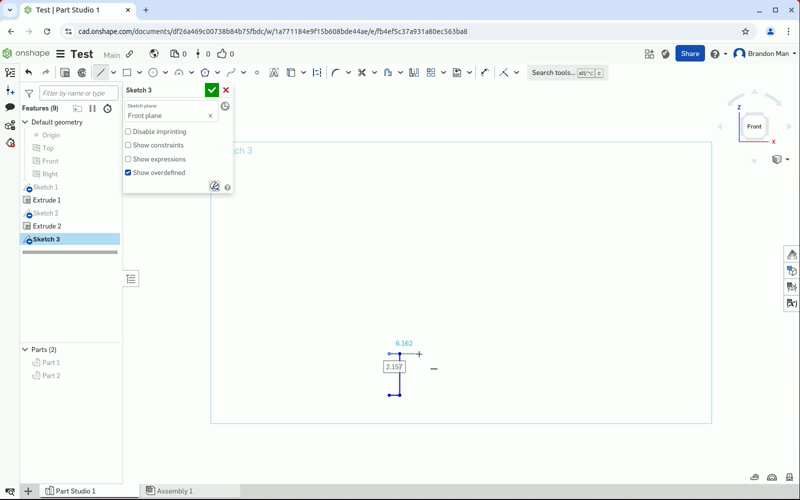
key_down(shift)
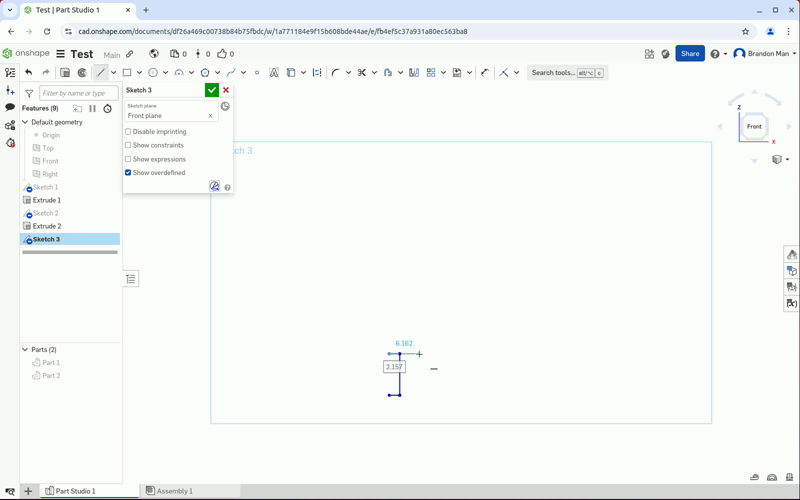
mouse_move(389, 395)
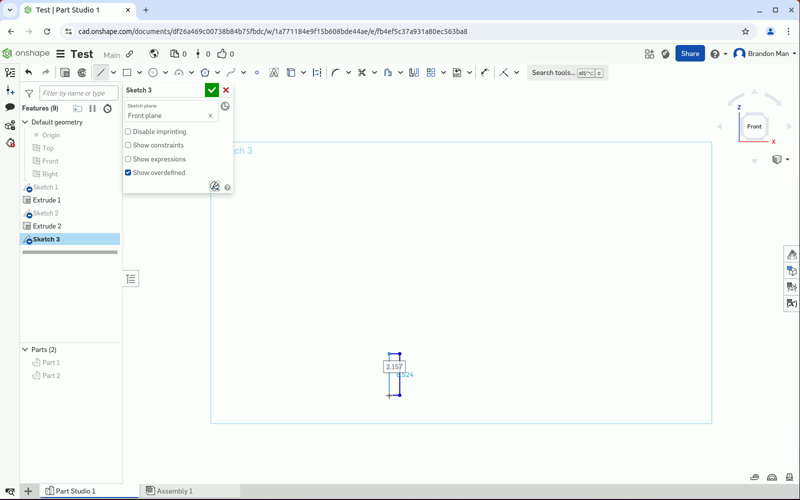
key_up(shift)
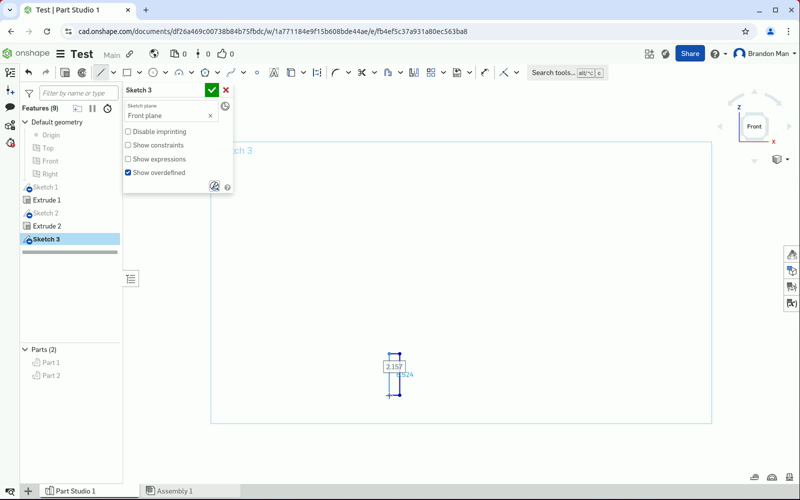
click(389, 395)
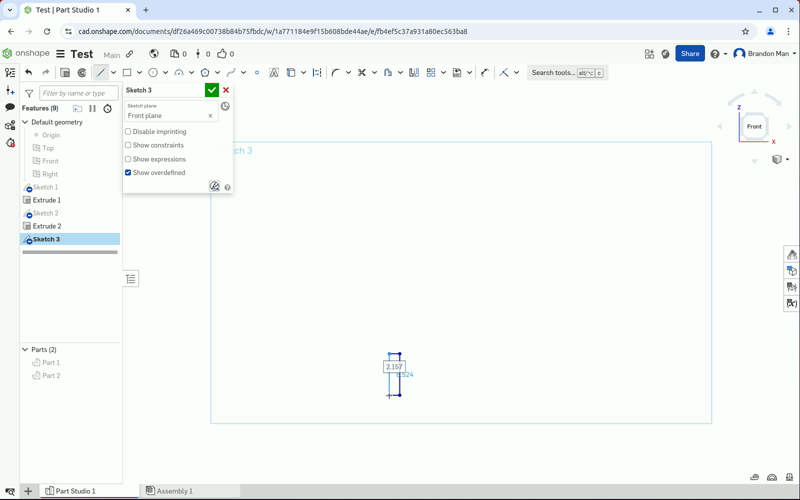
key(esc)
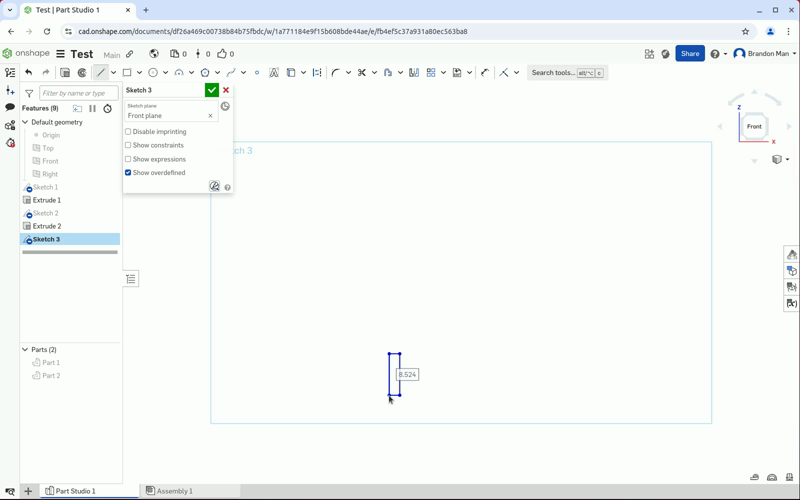
mouse_move(391, 378)
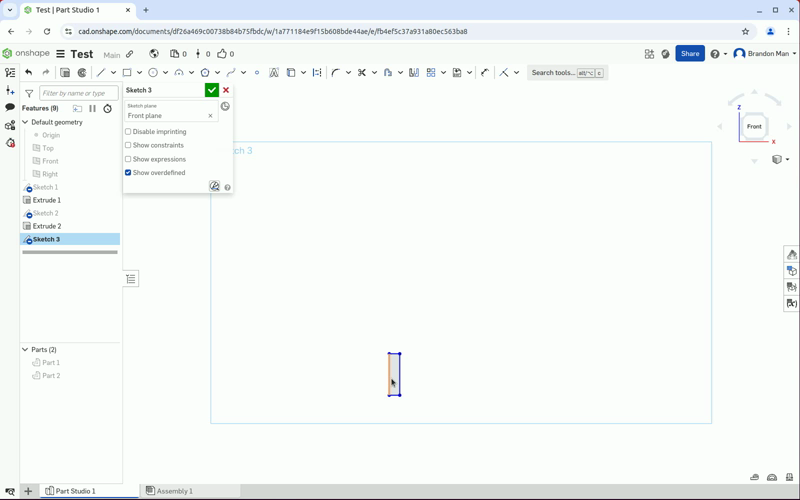
scroll(6)
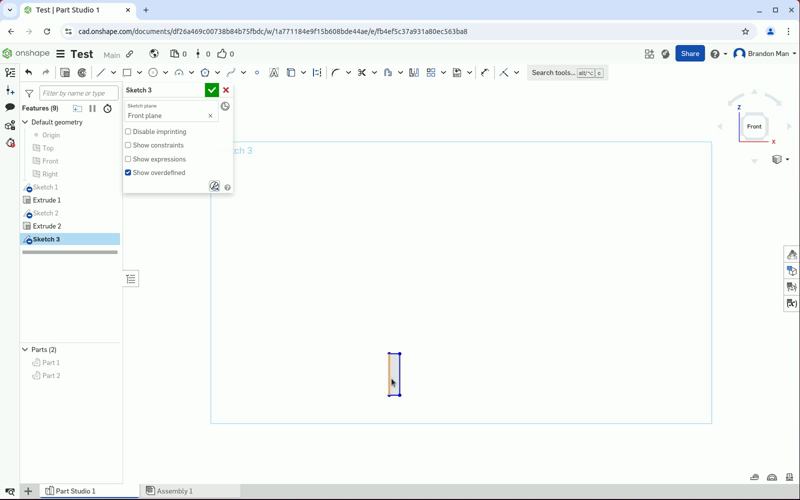
scroll(6)
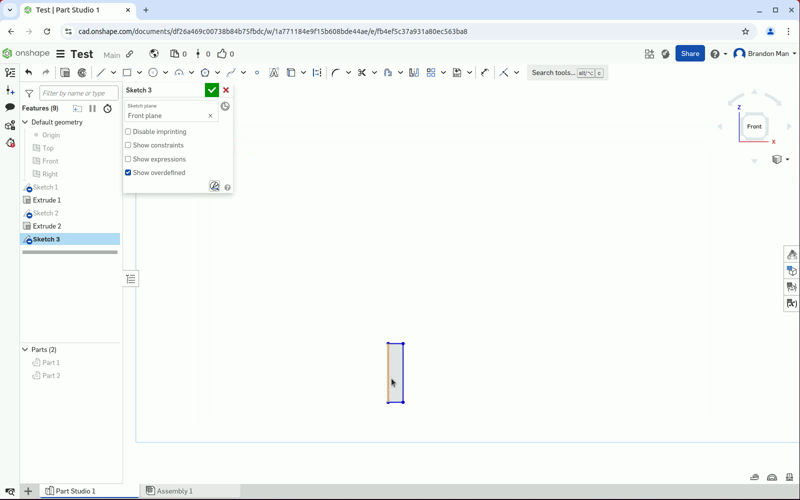
scroll(6)
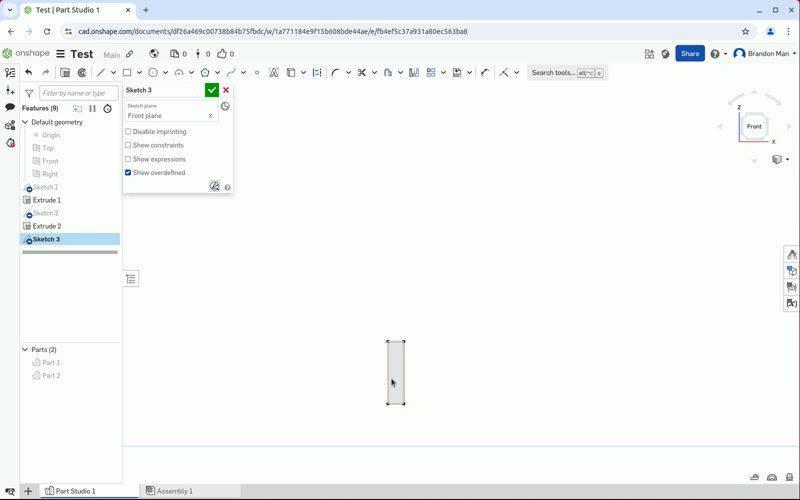
scroll(6)
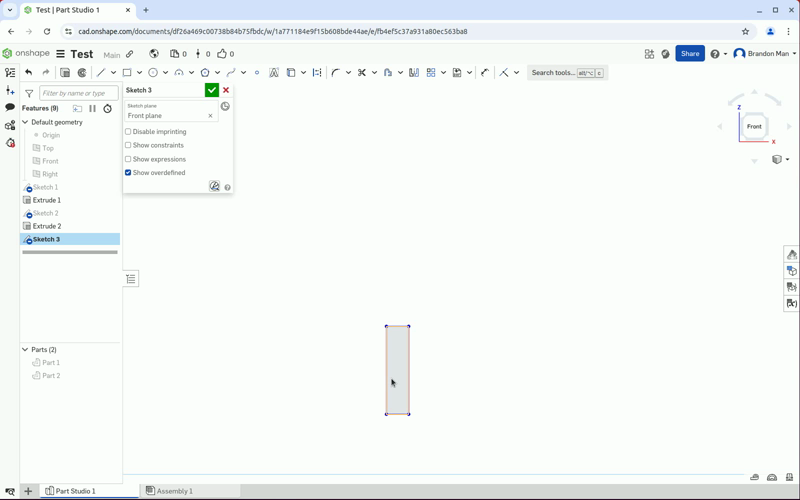
scroll(6)
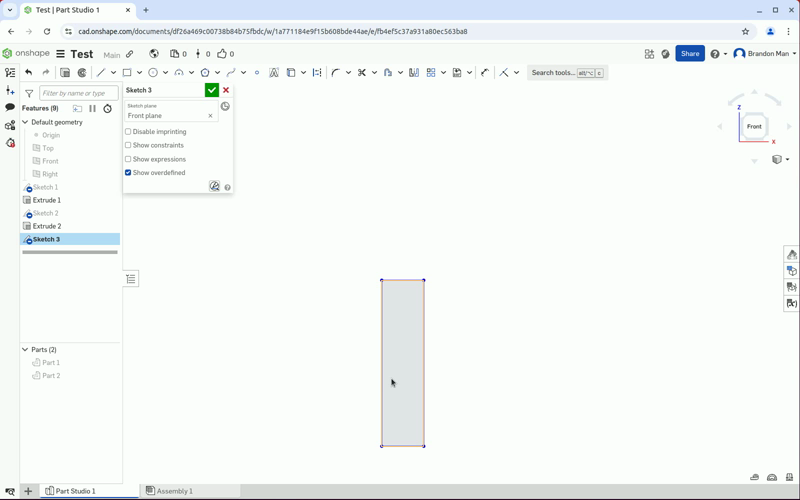
scroll(6)
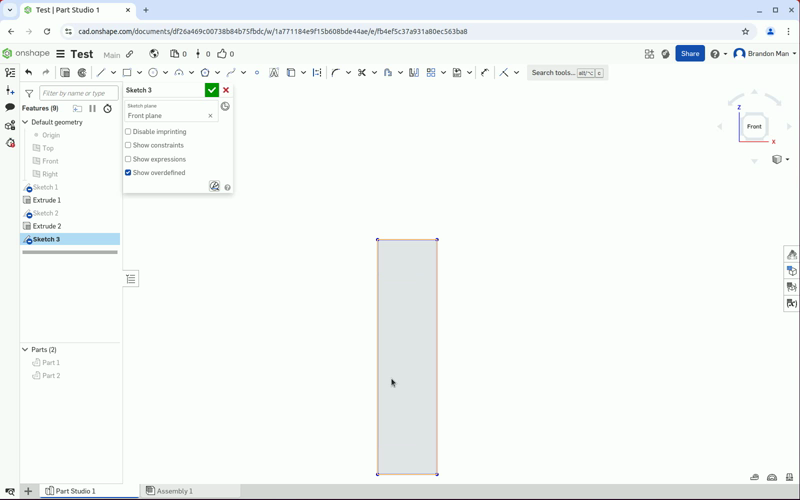
scroll(6)
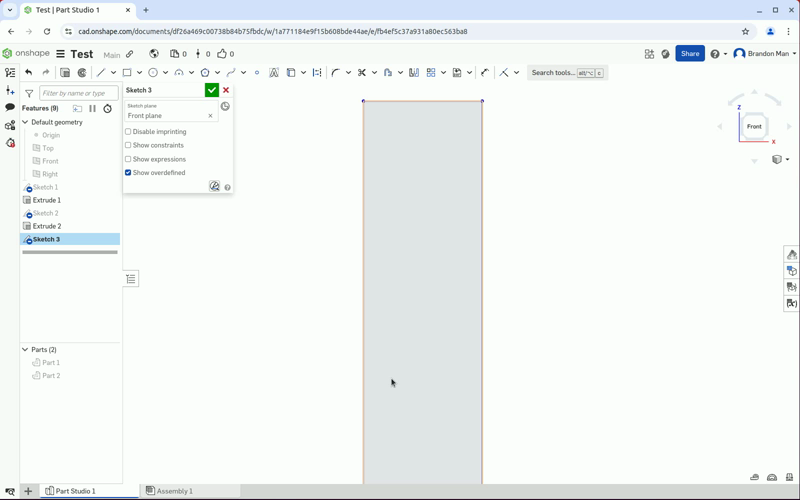
click(391, 378)
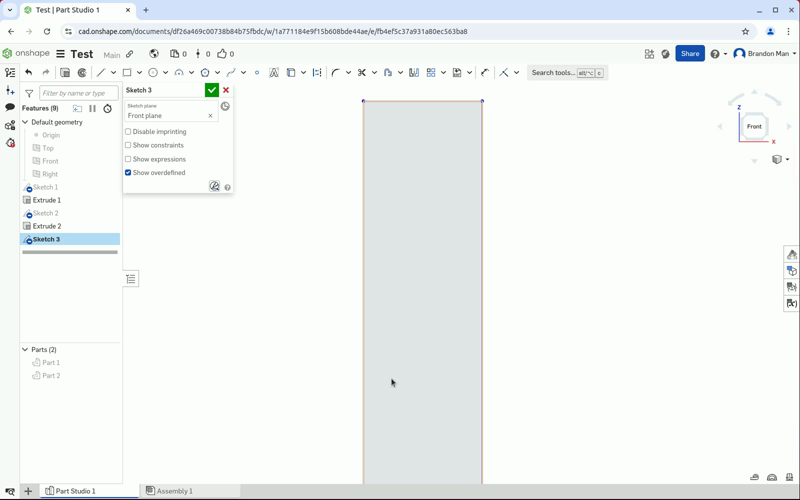
scroll(-6)
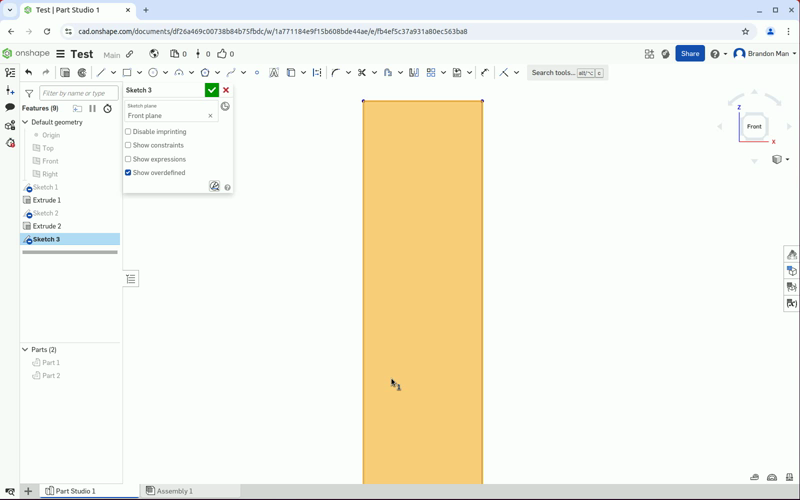
scroll(-6)
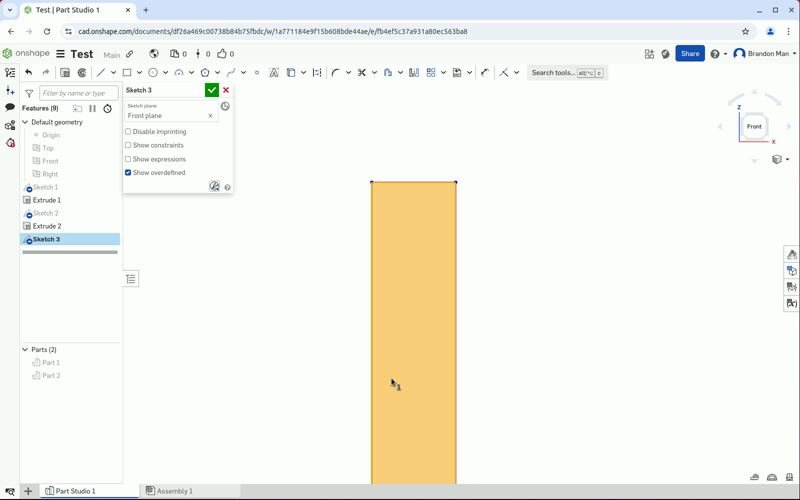
scroll(-6)
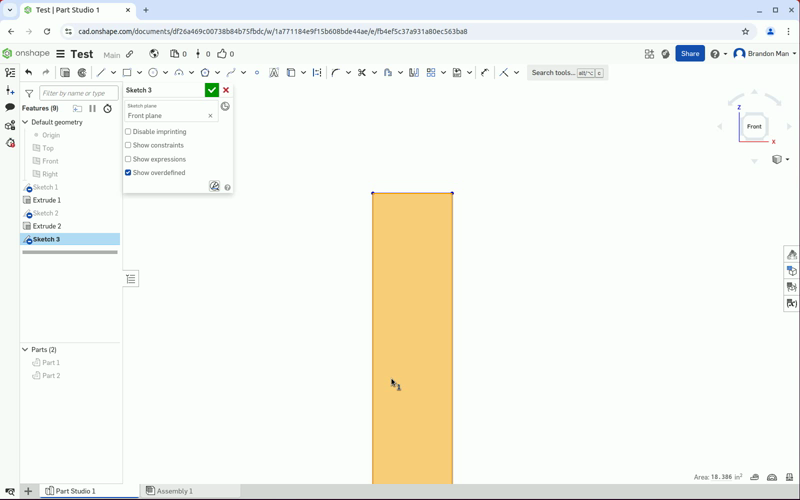
scroll(-6)
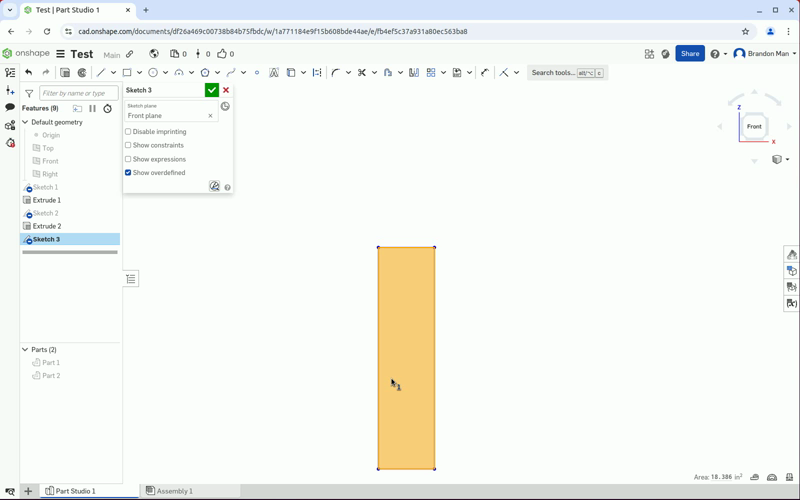
scroll(-6)
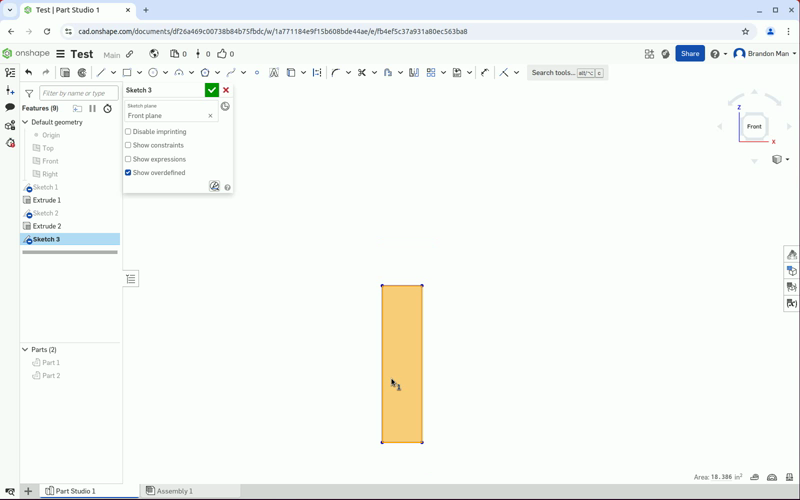
scroll(-6)
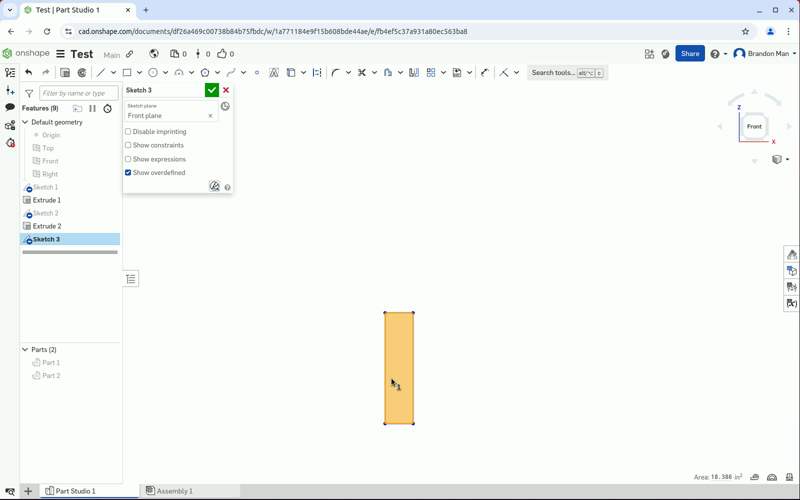
scroll(-6)
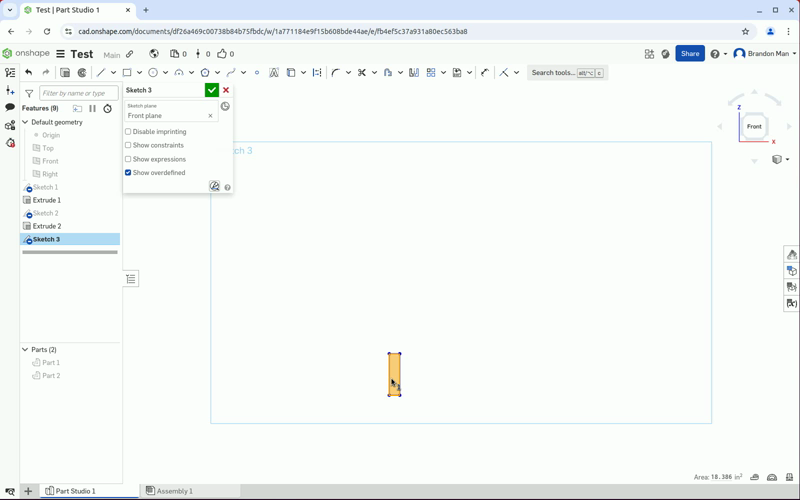
mouse_move(73, 352)
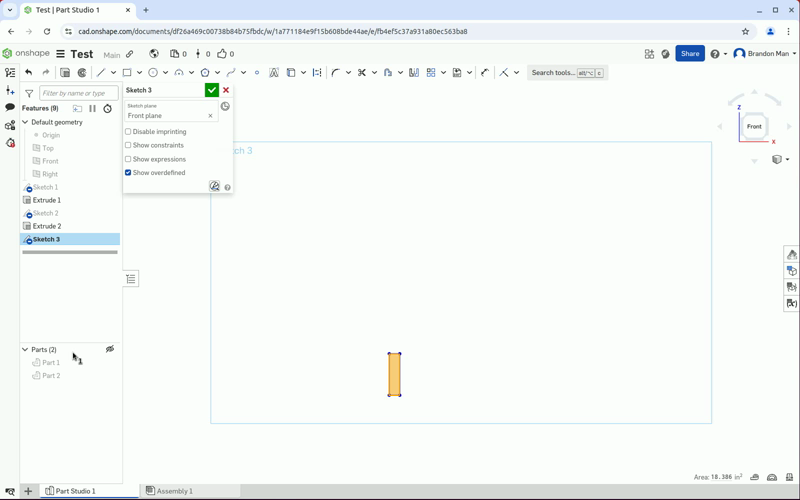
key(shift+y)
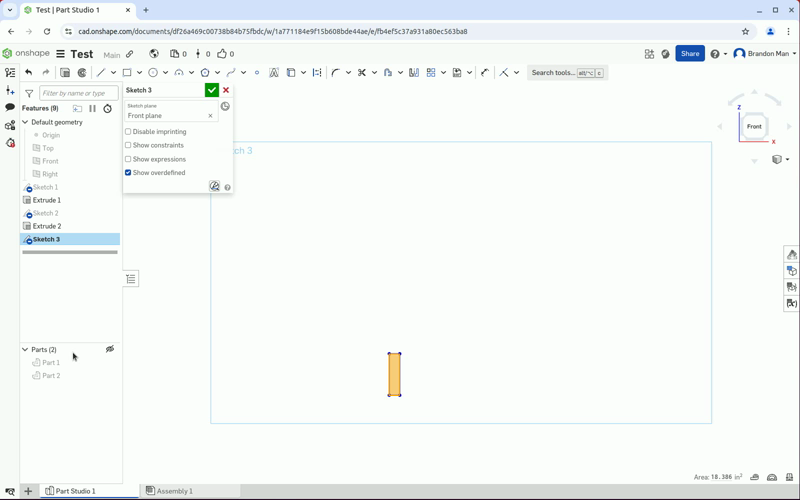
key(shift+e)
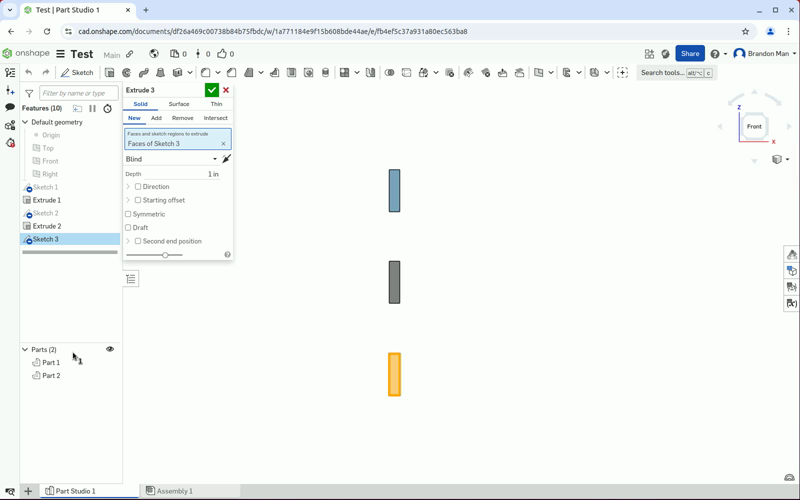
mouse_move(143, 106)
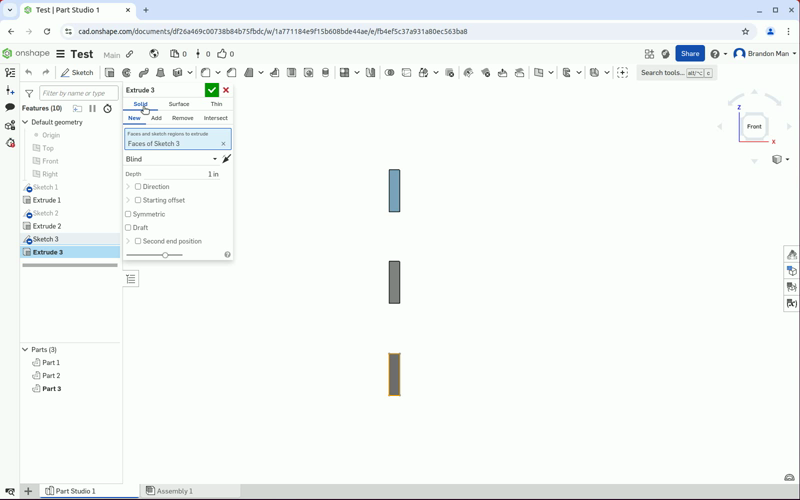
click(143, 106)
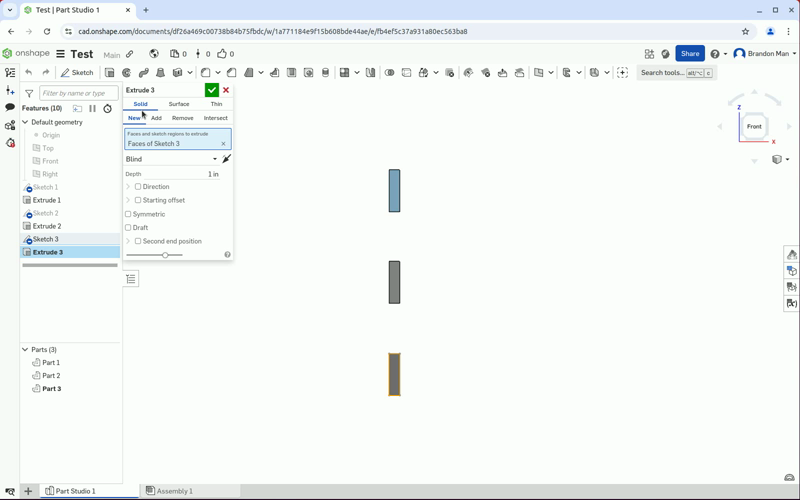
mouse_move(137, 120)
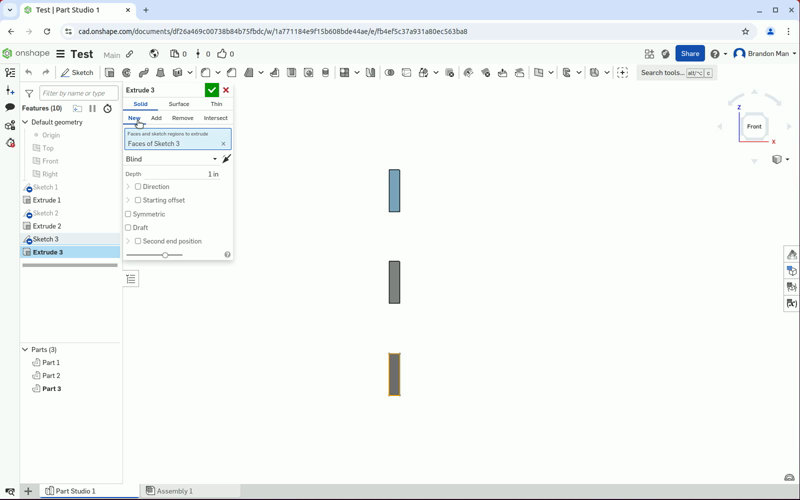
click(137, 120)
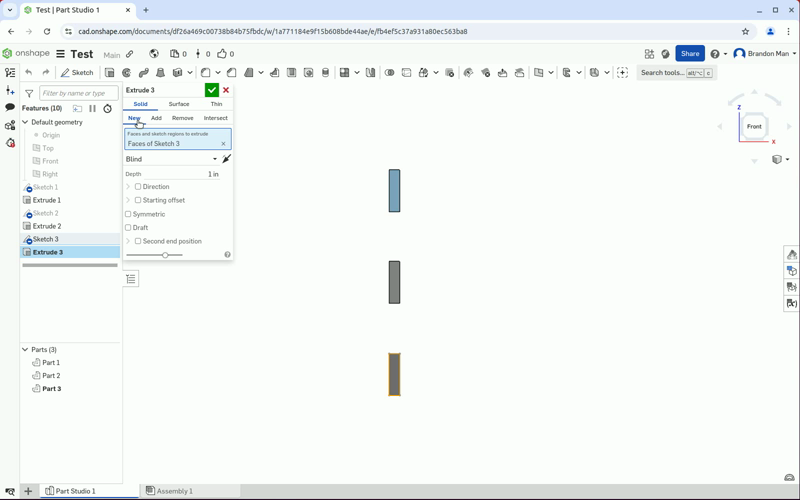
key(tab, 4)
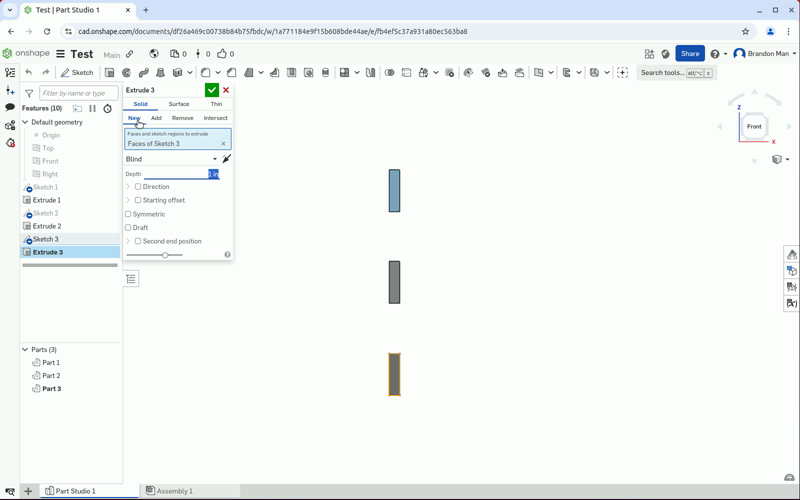
text(1.444)
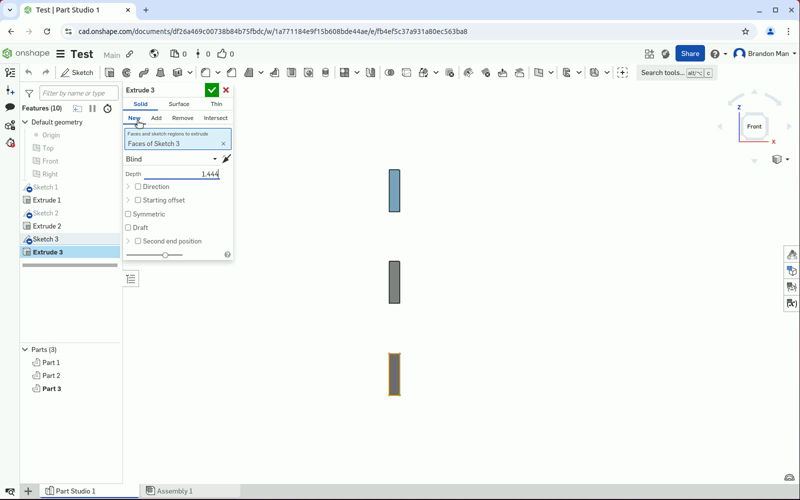
key(tab, 3)
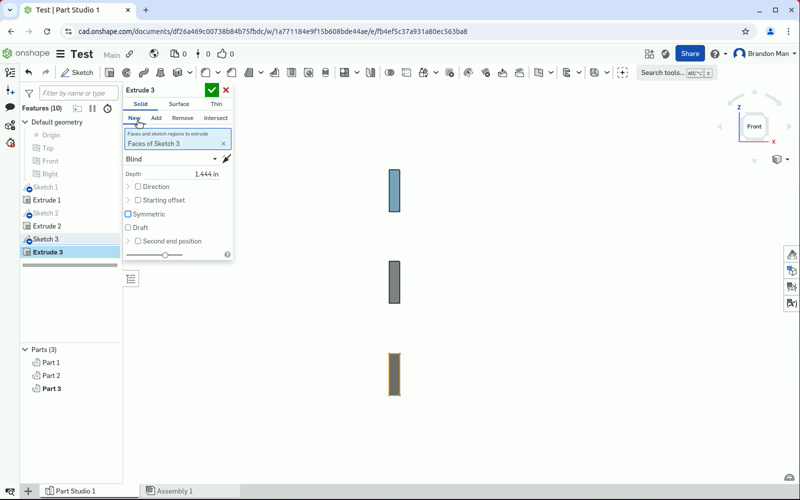
key(space)
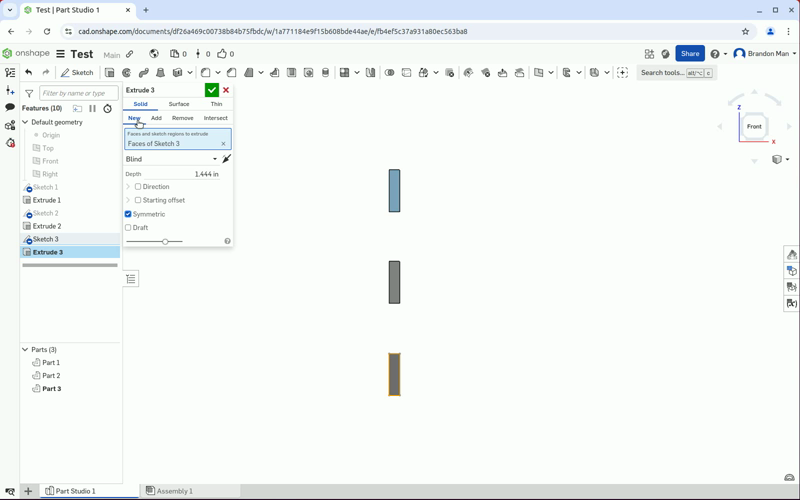
key(enter)
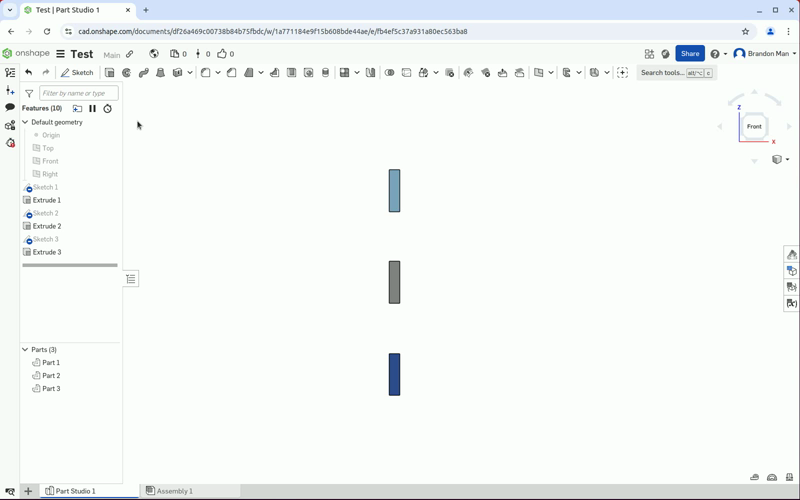
key(shift+h)
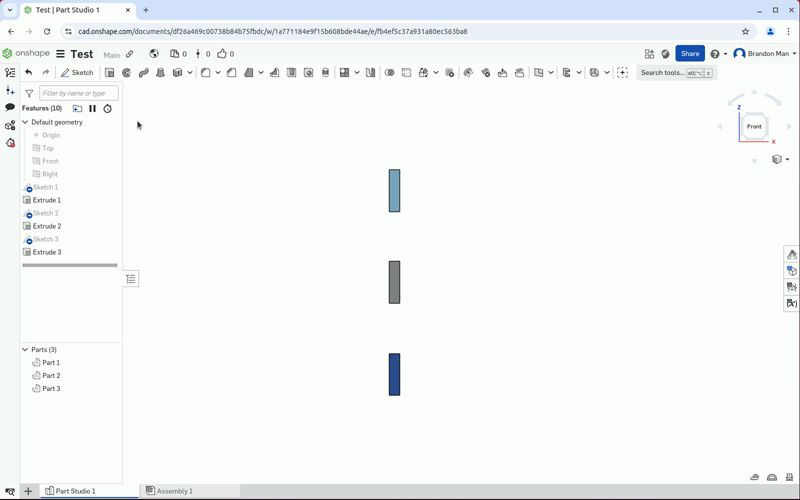
key(shift+h)
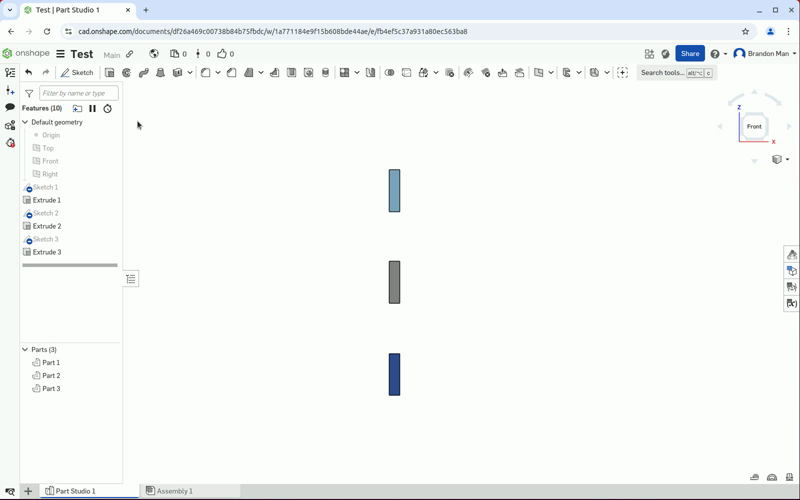
mouse_move(73, 189)
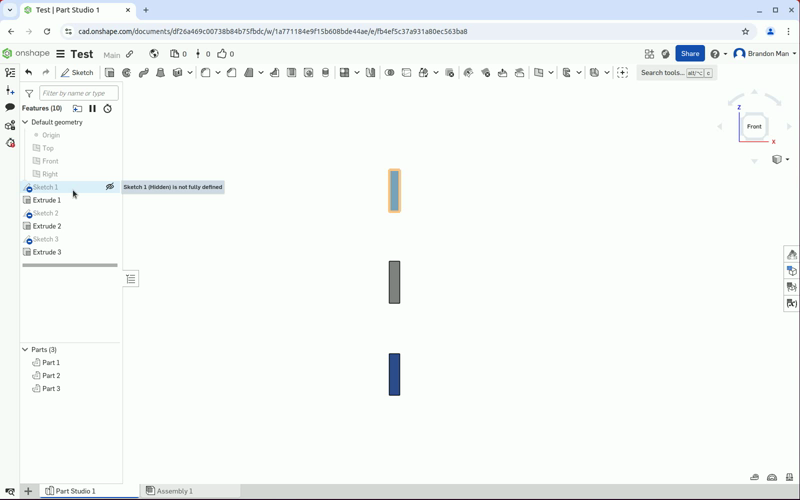
click(73, 189)
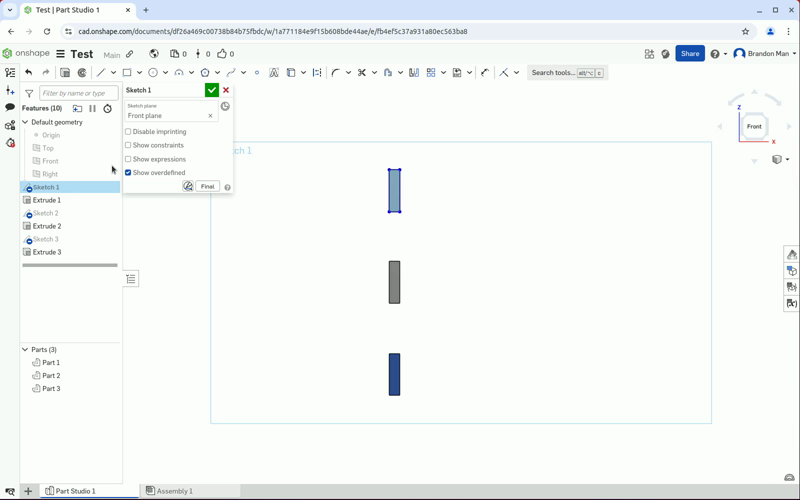
mouse_move(229, 92)
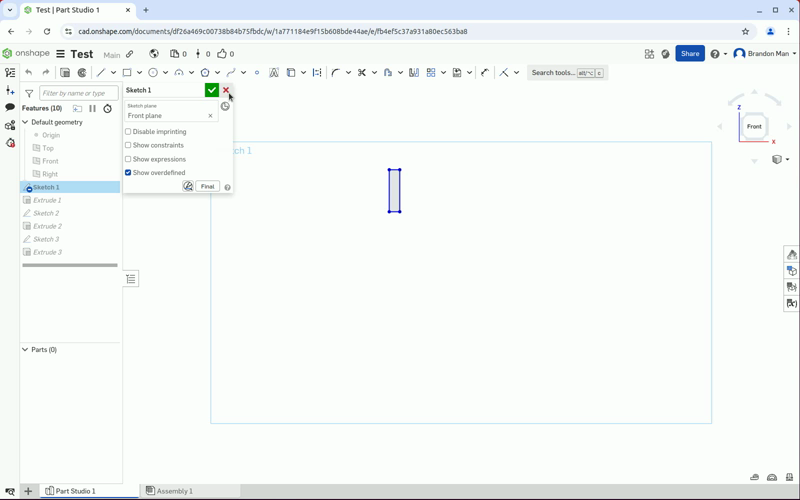
click(229, 92)
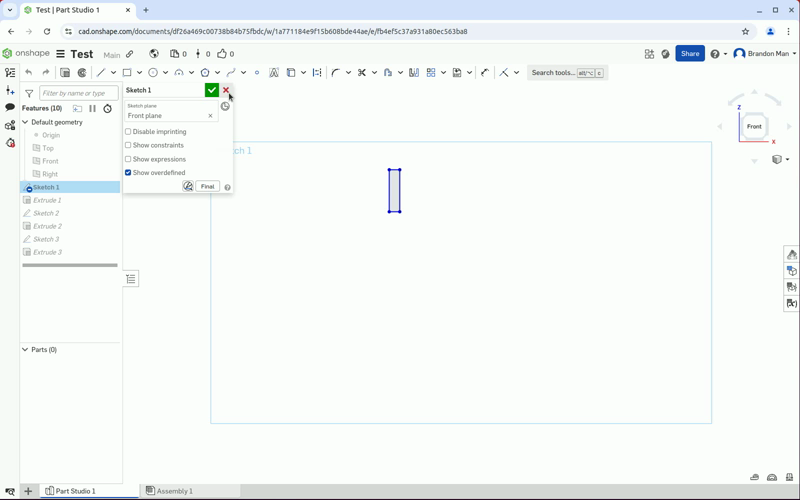
key(shift+s)
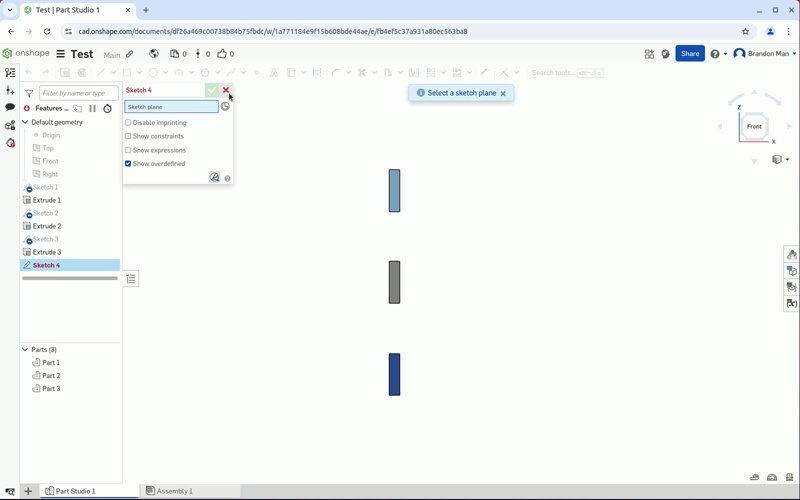
mouse_move(73, 163)
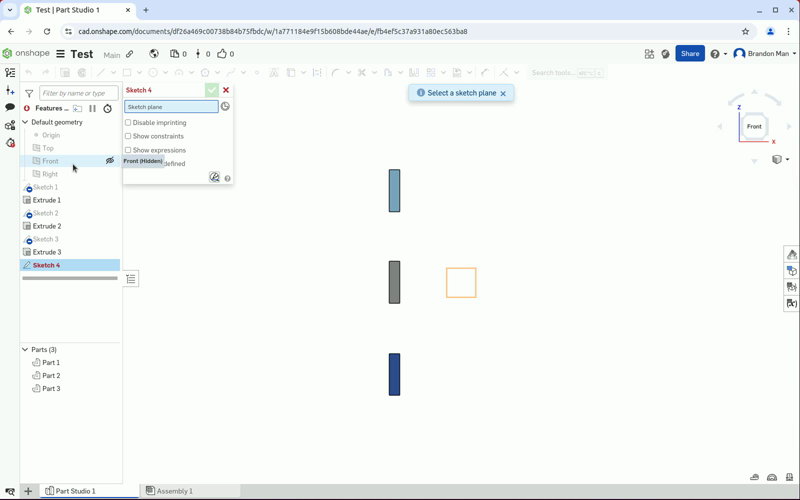
click(73, 163)
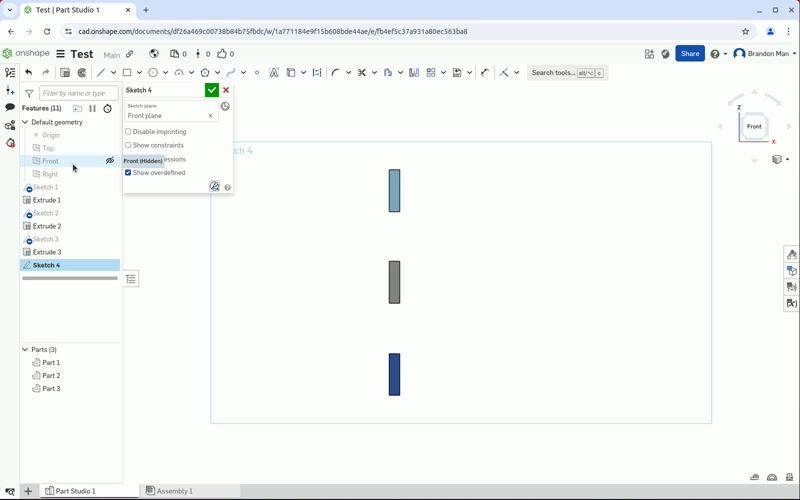
mouse_move(73, 352)
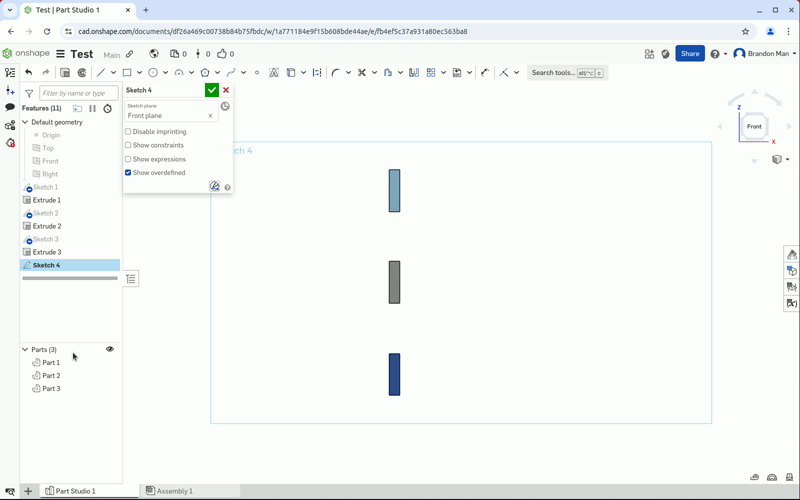
key(y)
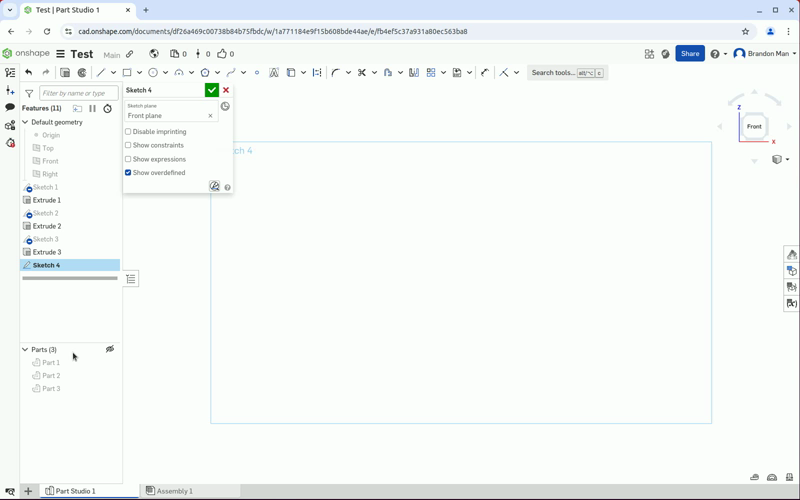
key(l)
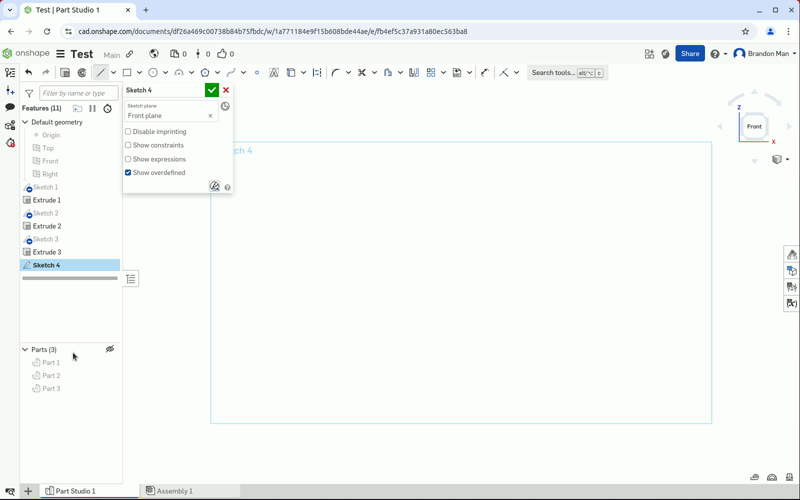
key_down(shift)
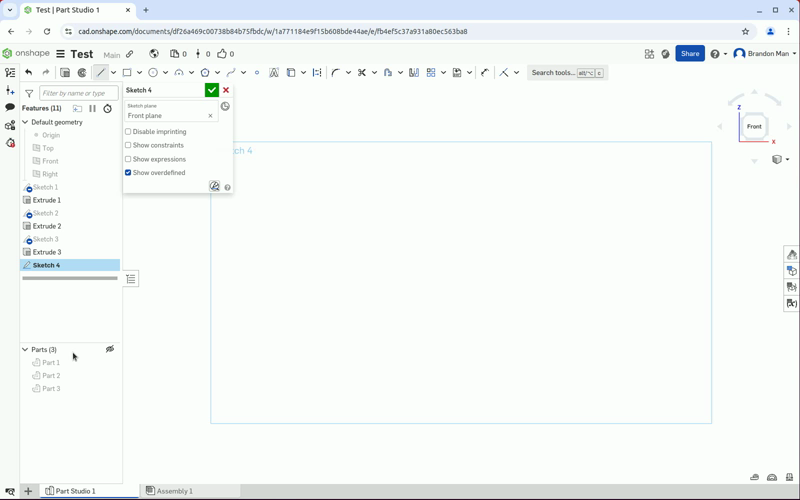
mouse_move(399, 395)
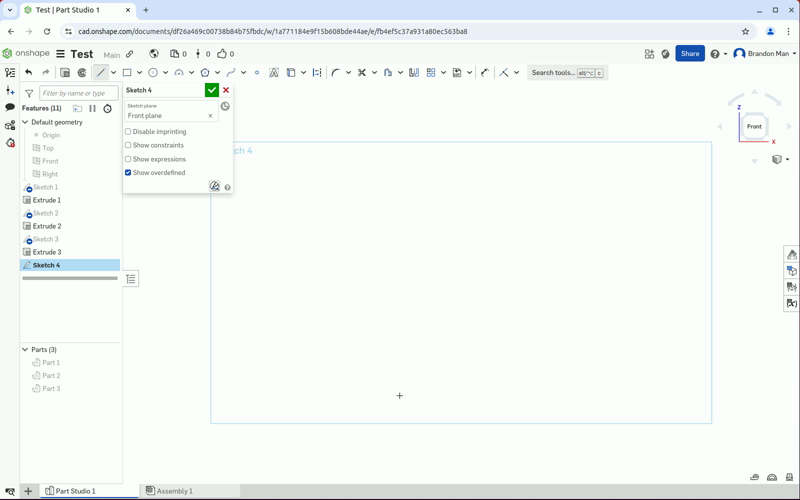
click(399, 395)
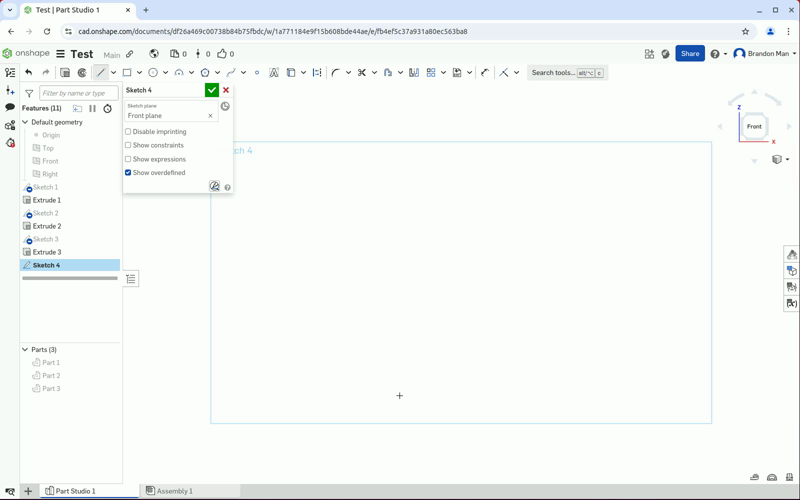
key_up(shift)
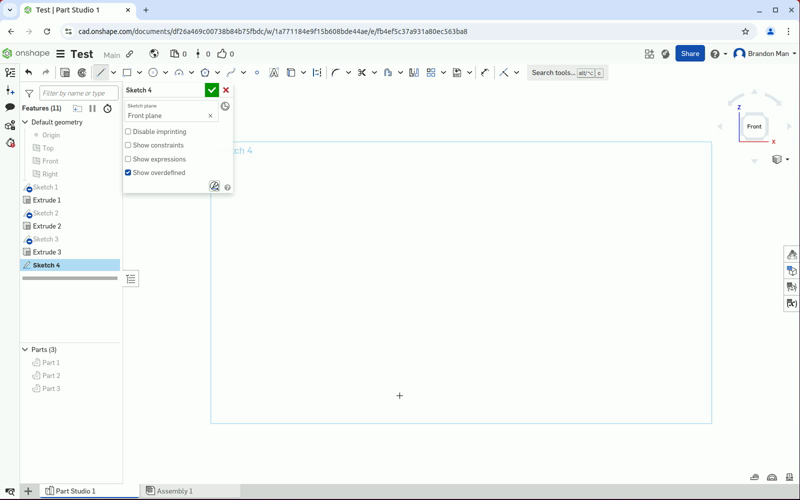
key_down(shift)
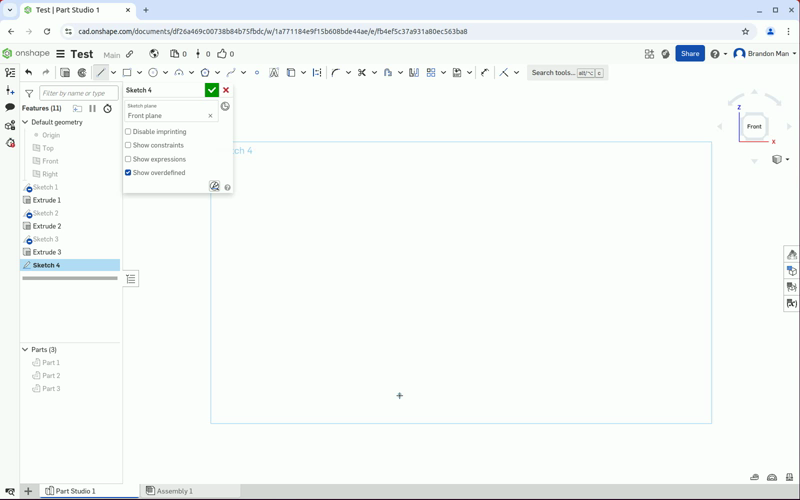
mouse_move(522, 395)
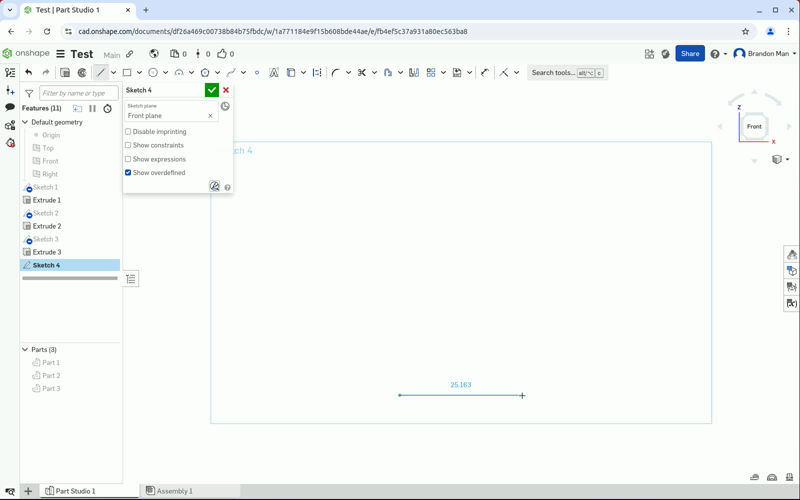
click(522, 395)
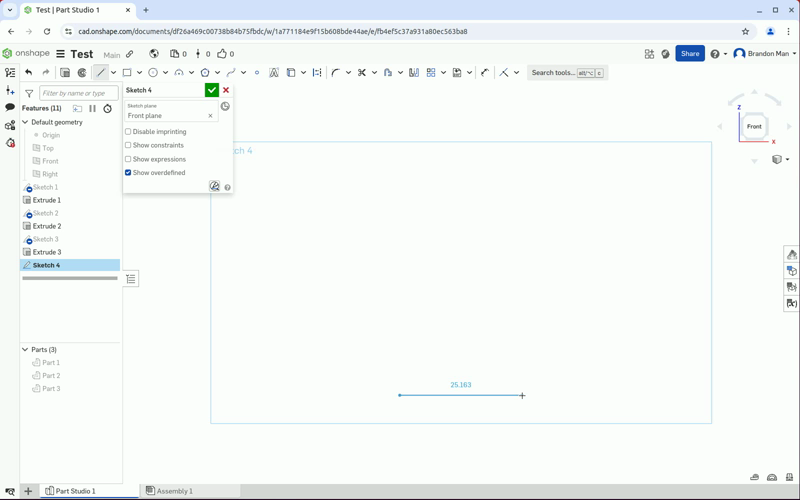
key_up(shift)
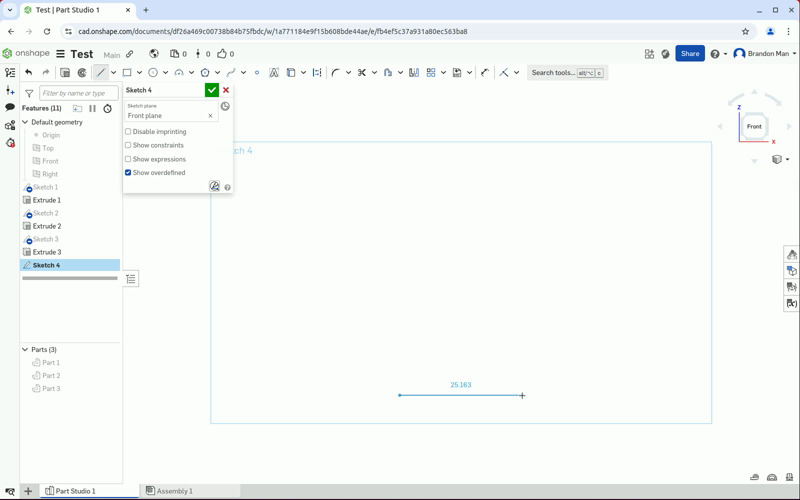
key_down(shift)
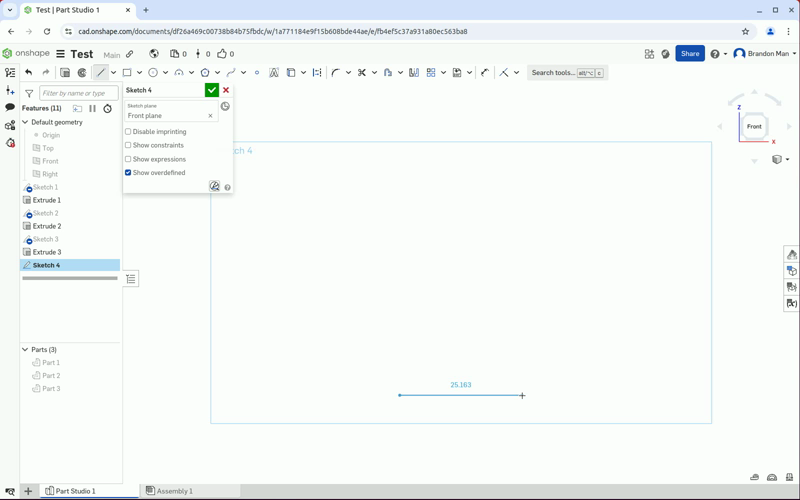
mouse_move(522, 171)
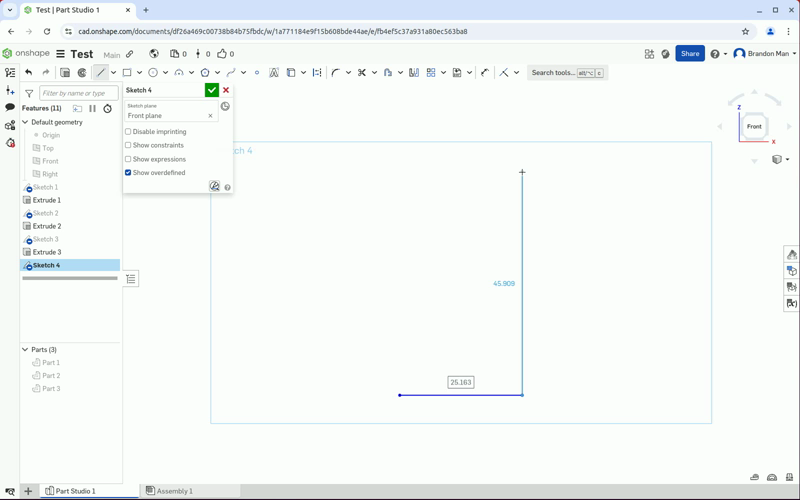
click(522, 171)
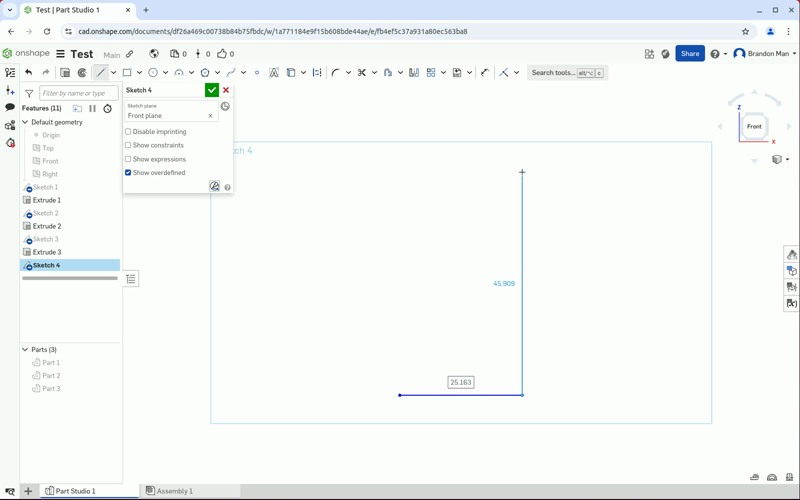
key_up(shift)
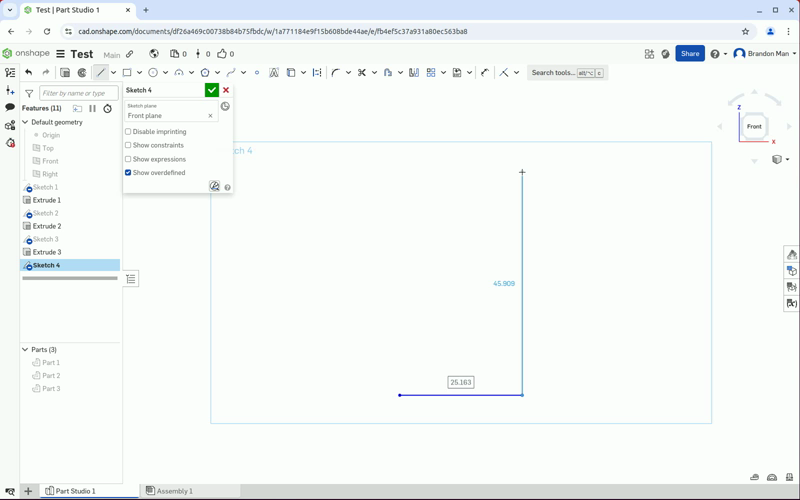
key_down(shift)
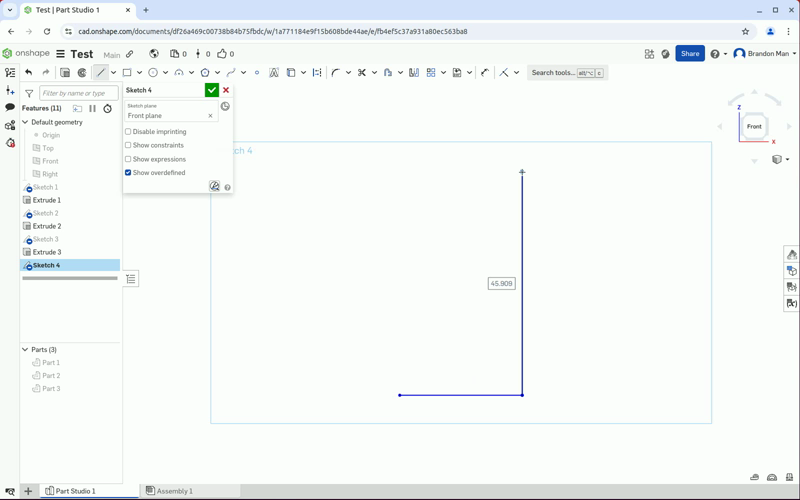
mouse_move(399, 171)
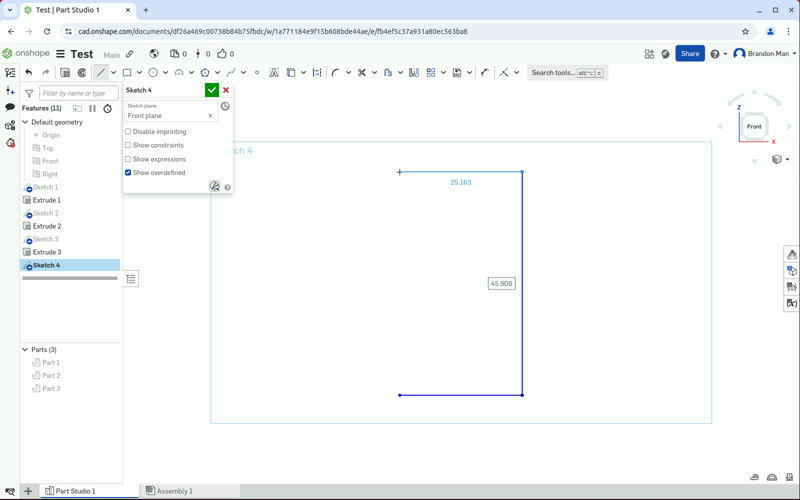
click(399, 171)
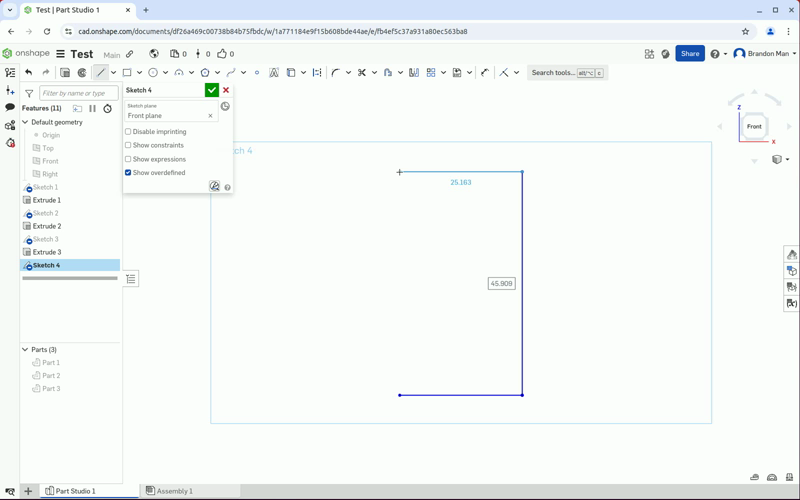
key_up(shift)
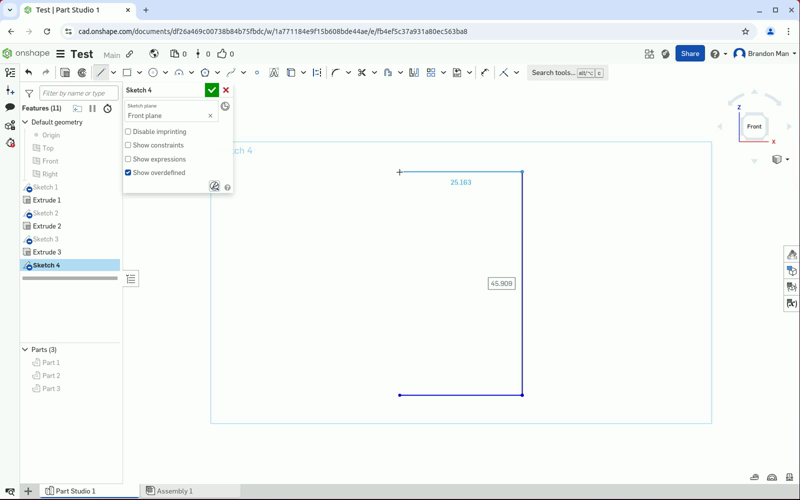
key_down(shift)
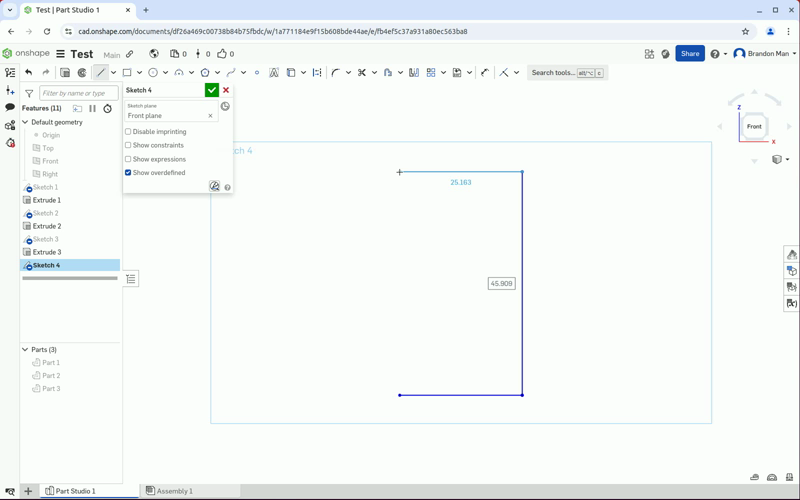
mouse_move(429, 171)
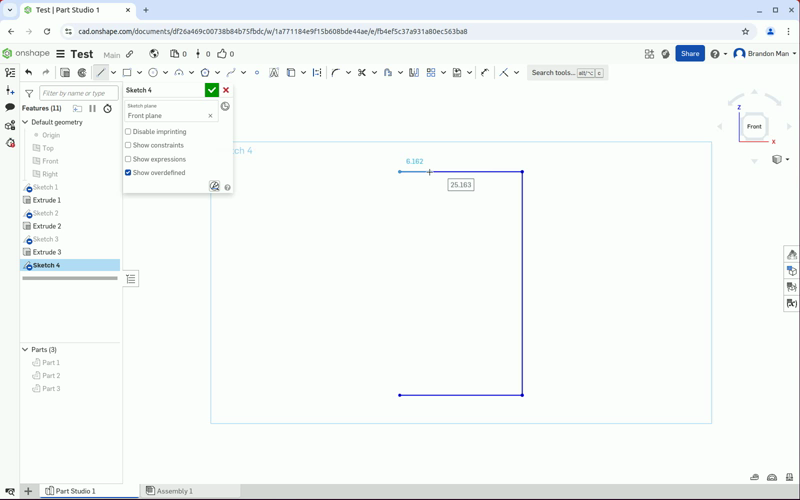
mouse_move(399, 211)
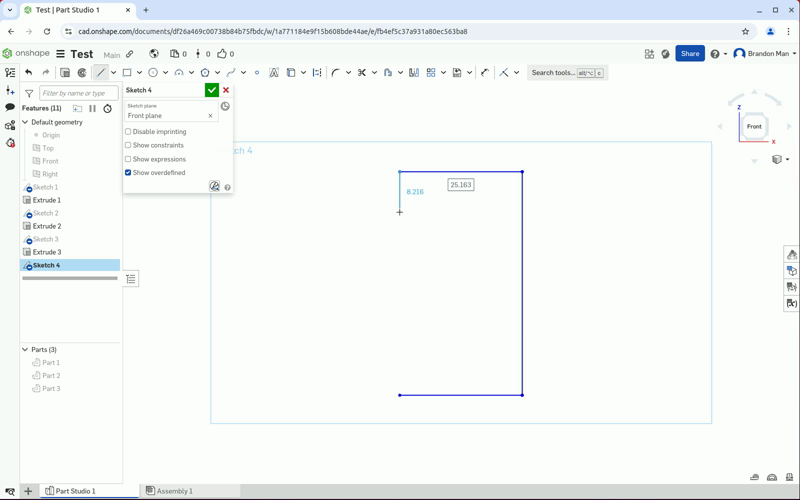
click(399, 211)
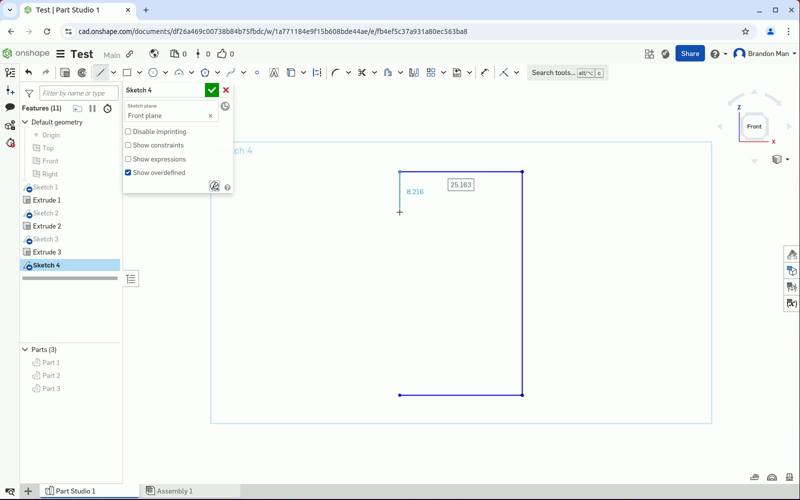
key_up(shift)
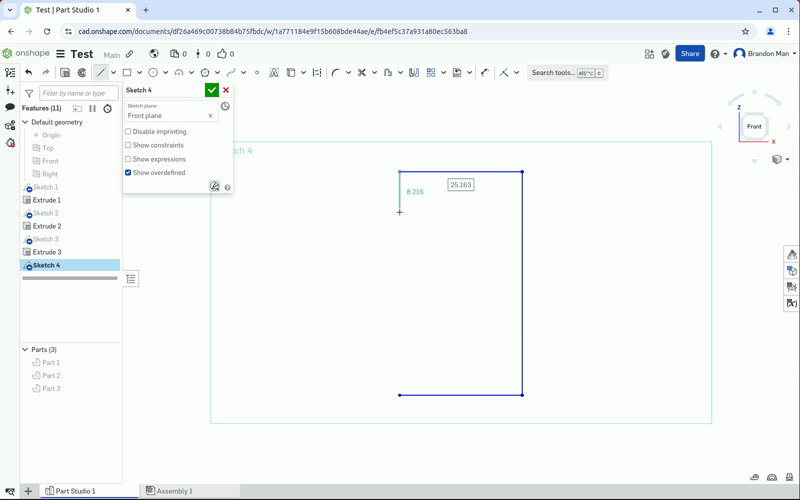
key_down(shift)
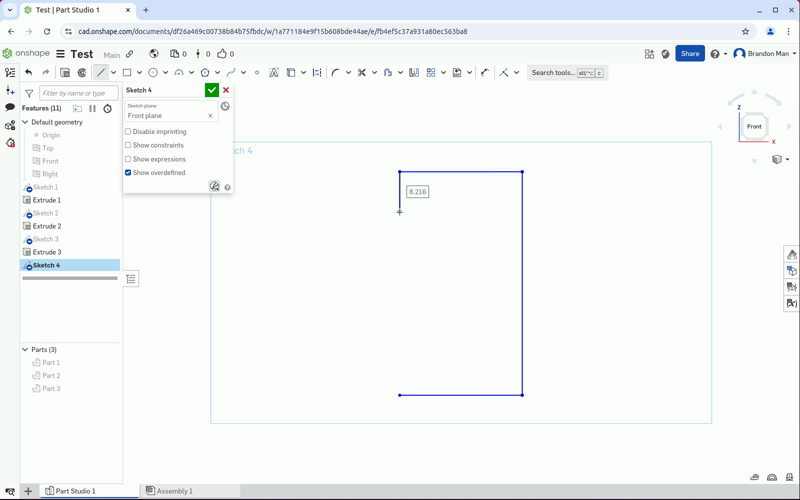
mouse_move(429, 211)
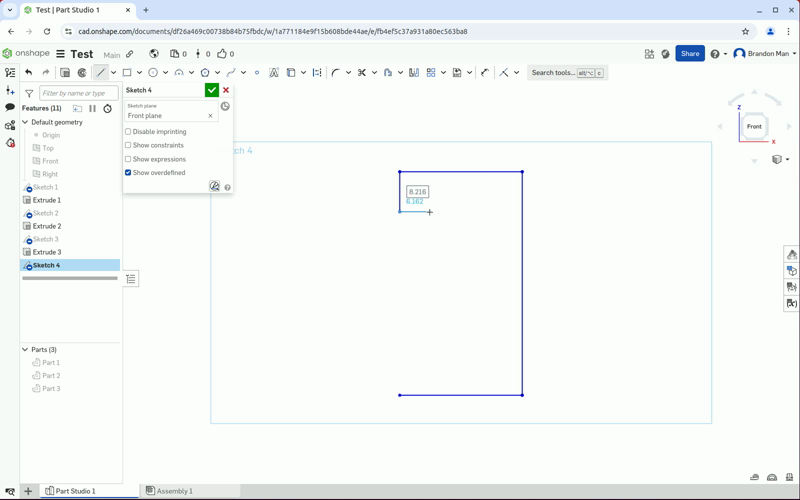
mouse_move(399, 263)
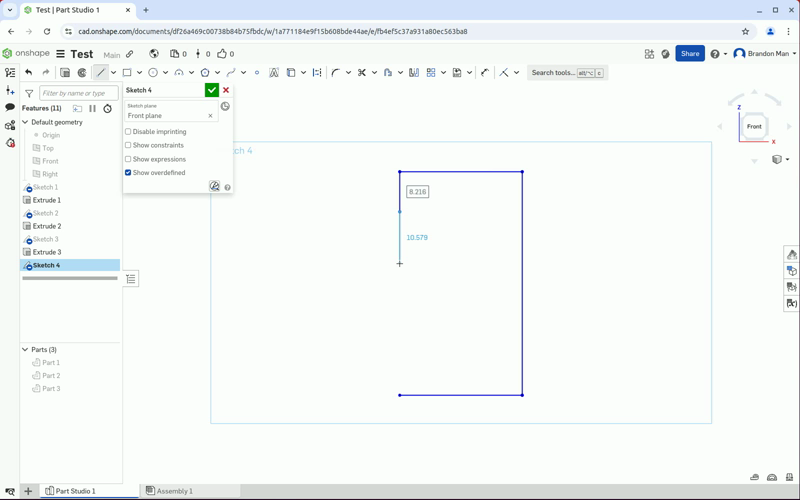
click(399, 263)
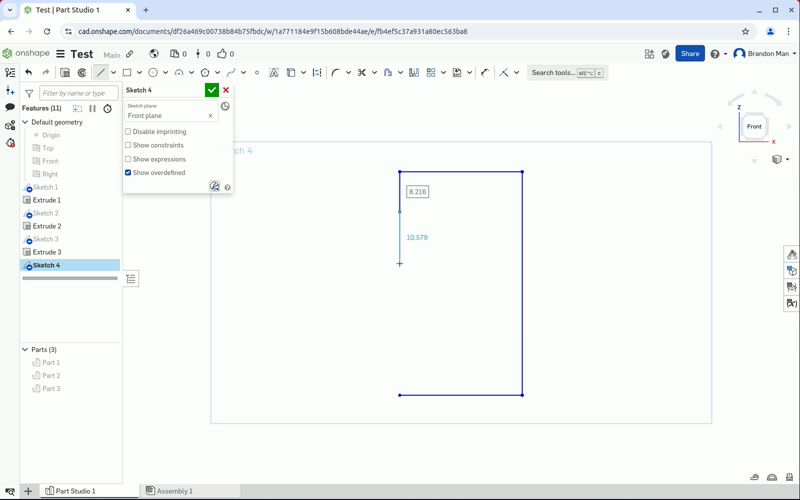
key_up(shift)
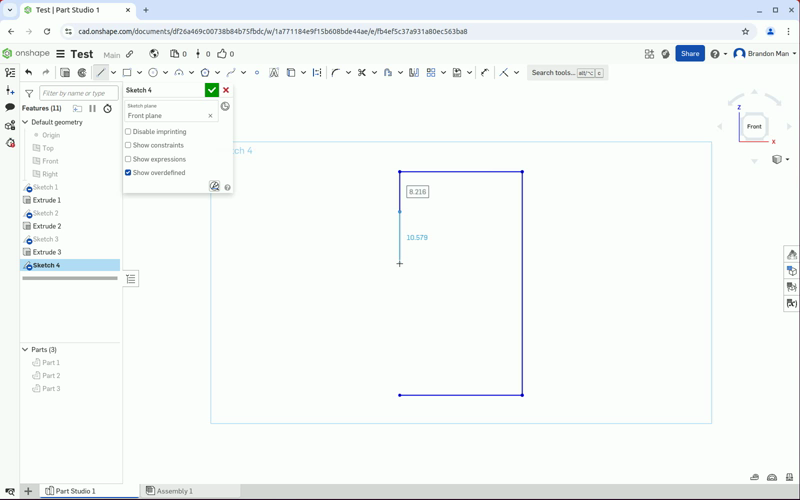
key_down(shift)
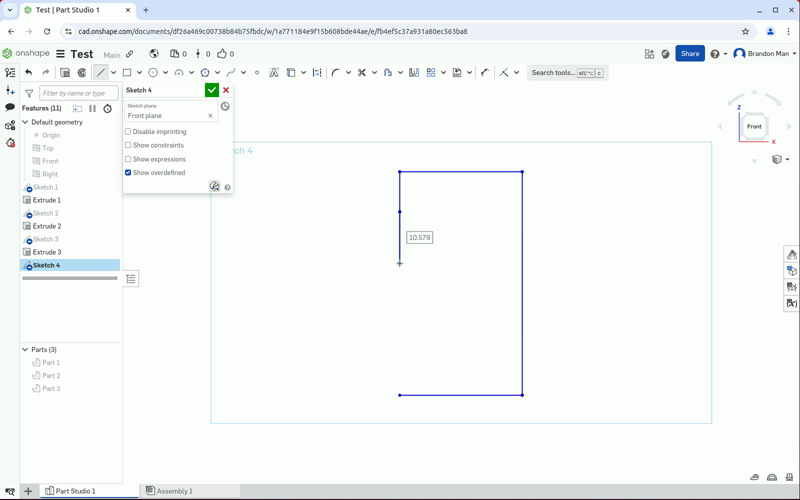
mouse_move(429, 263)
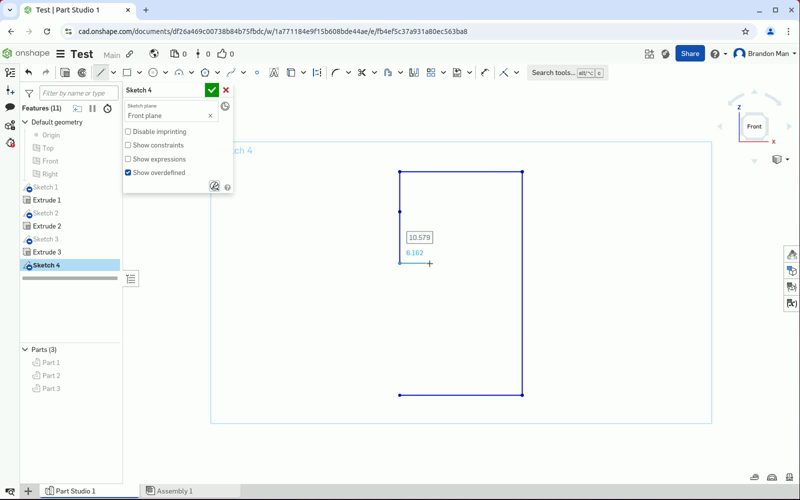
mouse_move(399, 303)
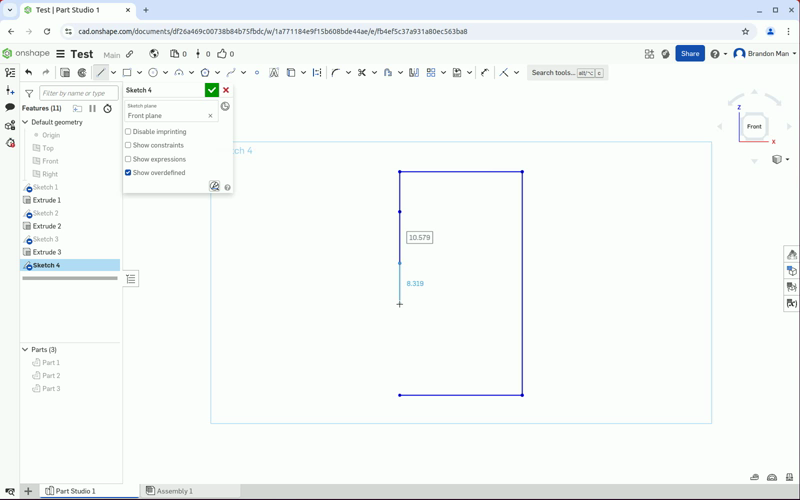
click(399, 303)
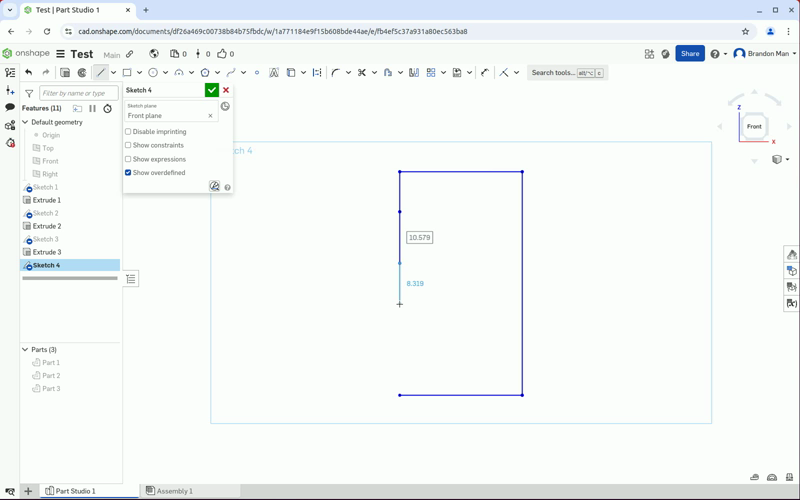
key_up(shift)
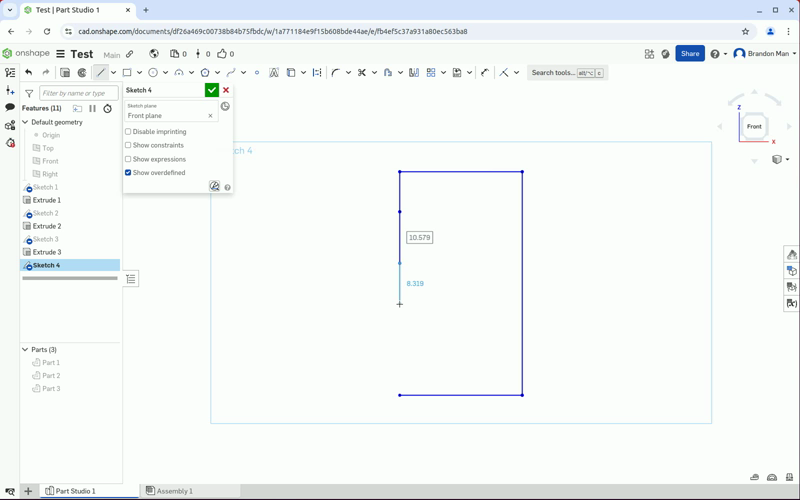
key_down(shift)
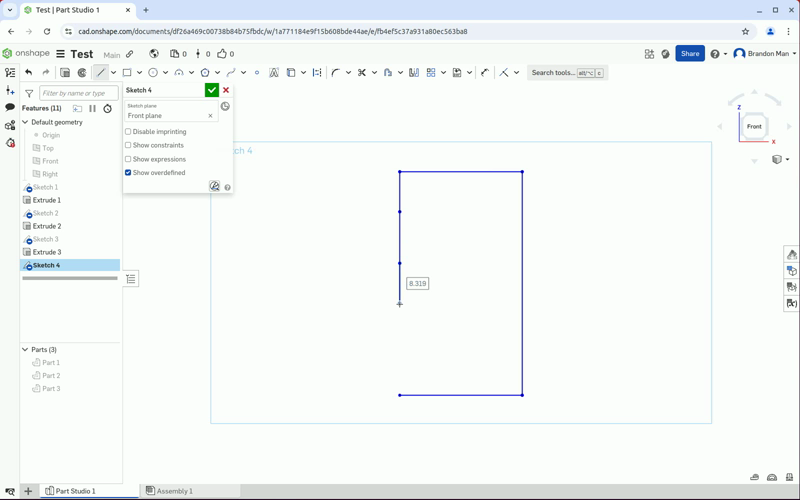
mouse_move(429, 303)
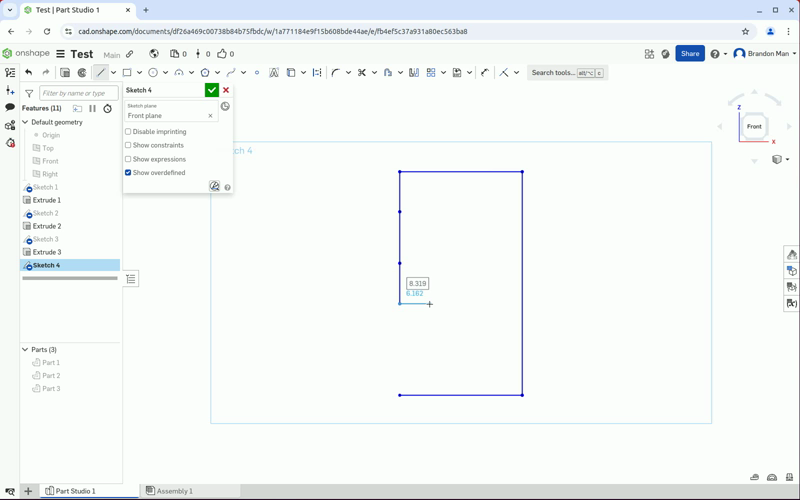
mouse_move(399, 355)
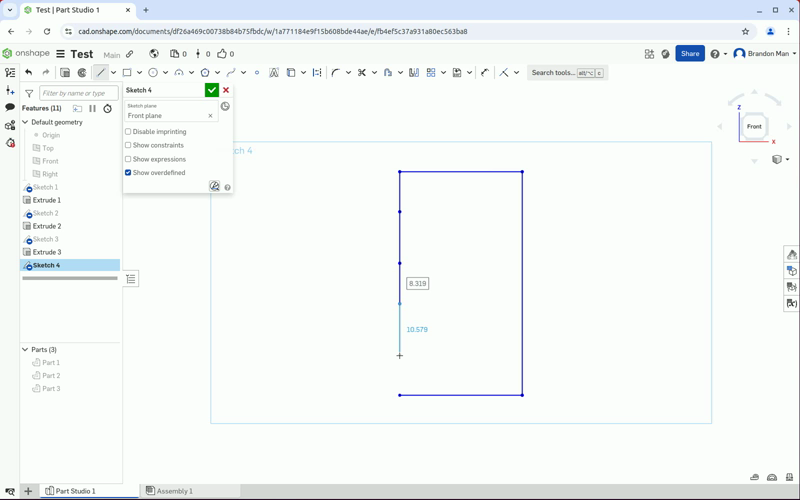
click(399, 355)
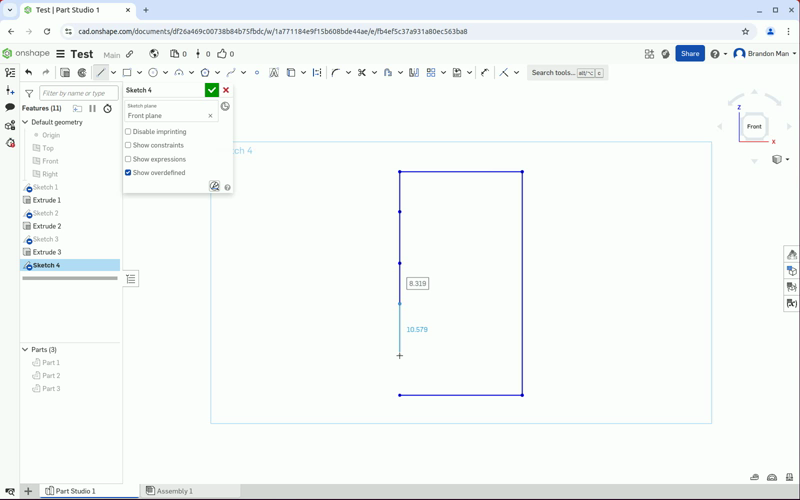
key_up(shift)
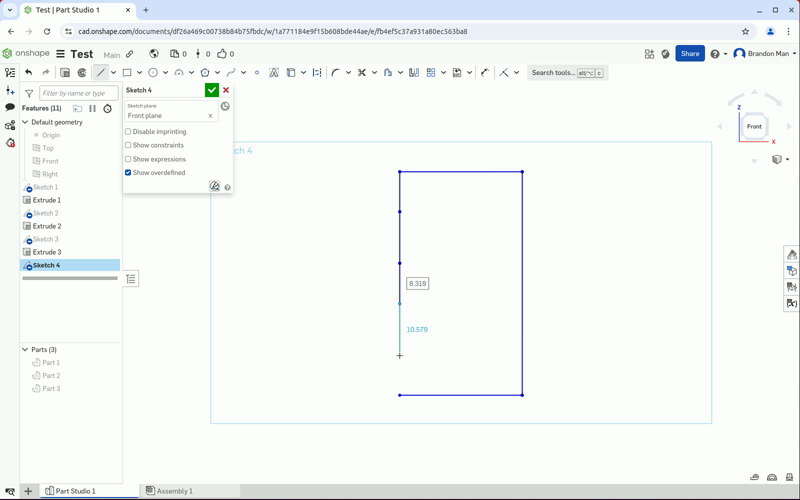
mouse_move(429, 355)
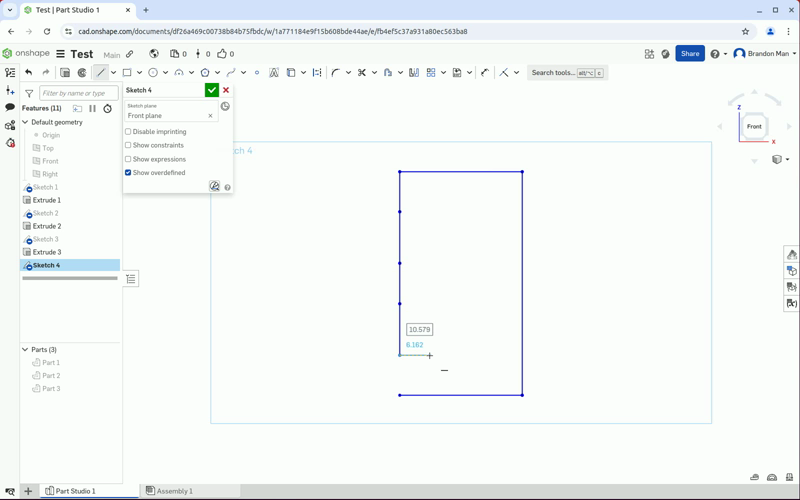
key_down(shift)
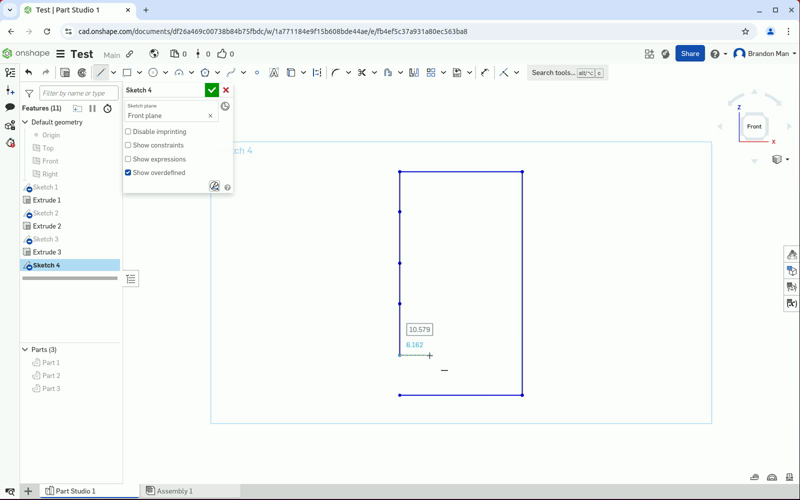
mouse_move(399, 395)
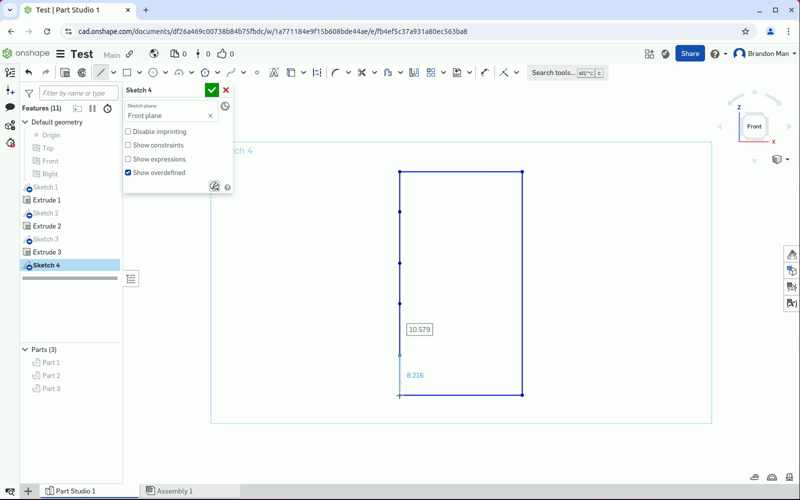
key_up(shift)
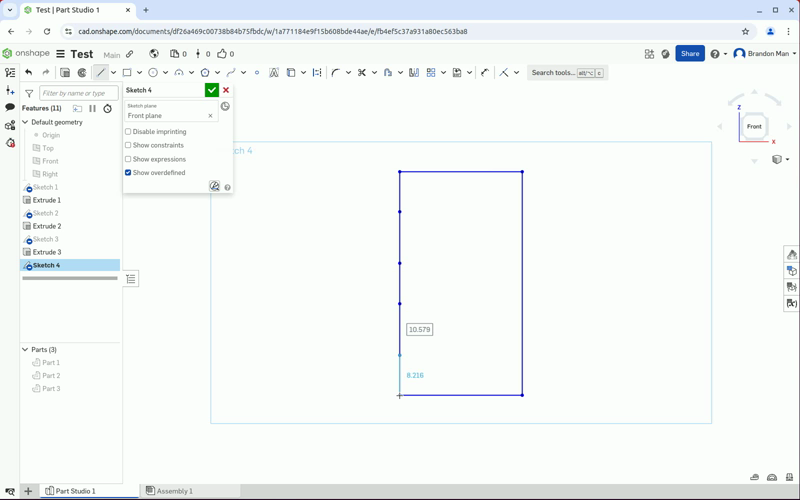
click(399, 395)
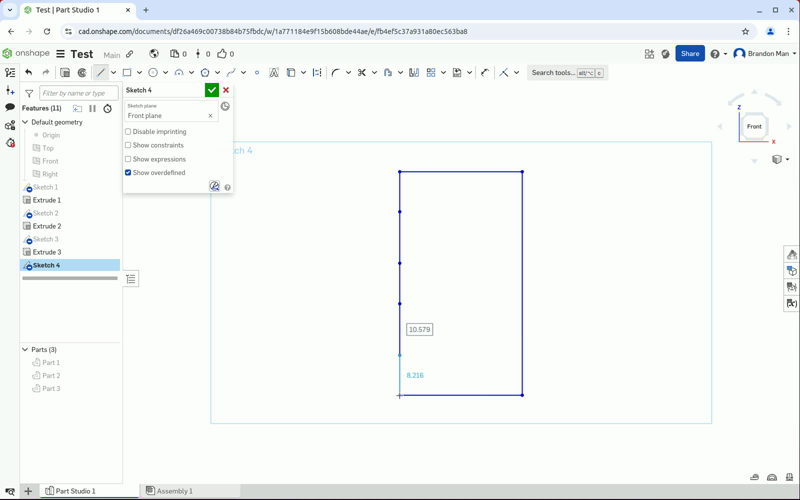
key(esc)
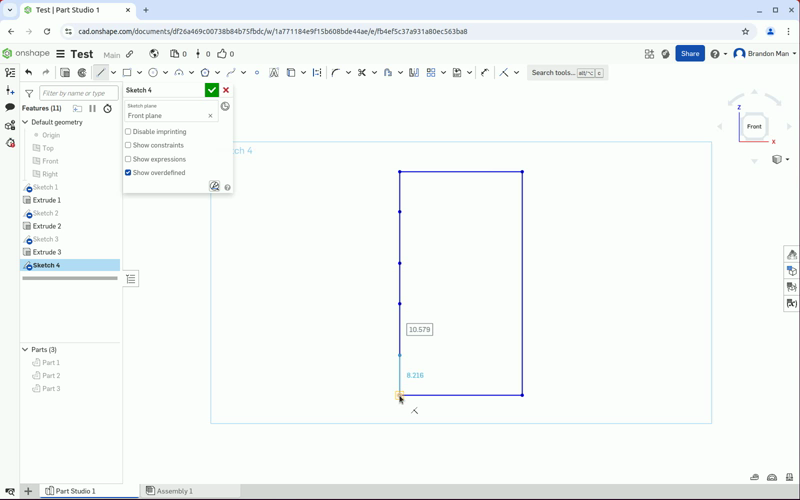
mouse_move(486, 274)
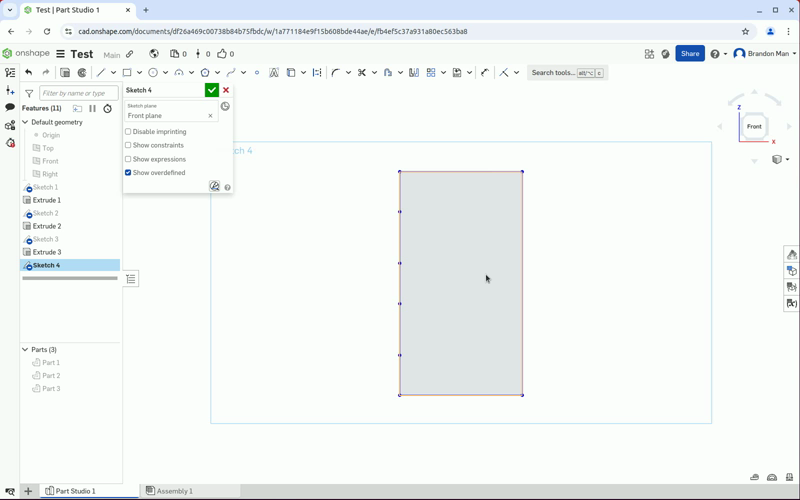
click(486, 274)
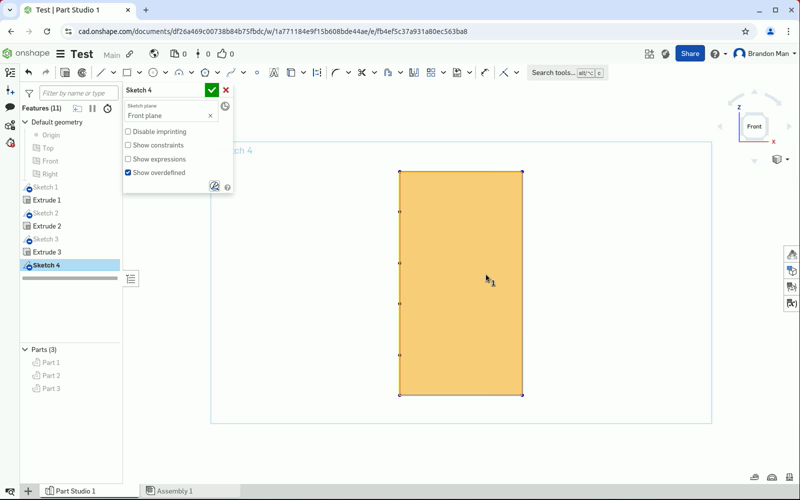
mouse_move(73, 352)
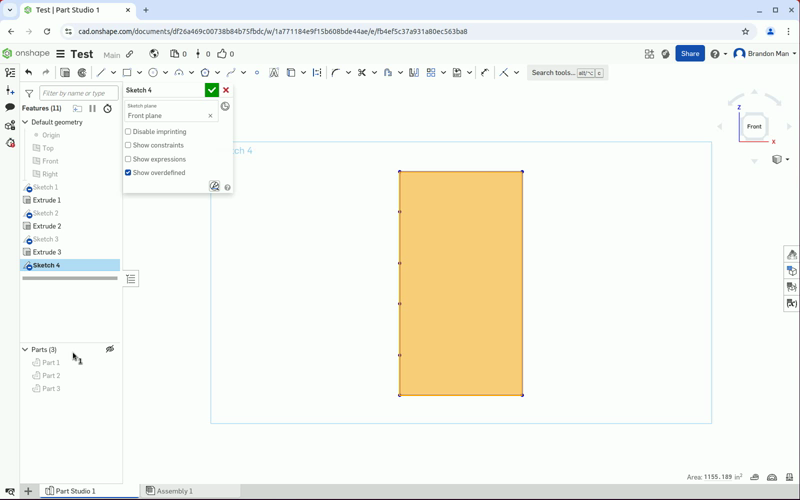
key(shift+y)
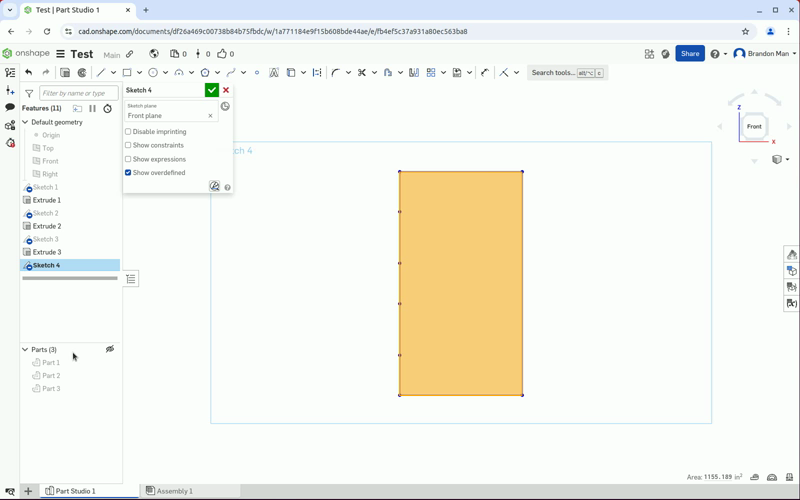
key(shift+e)
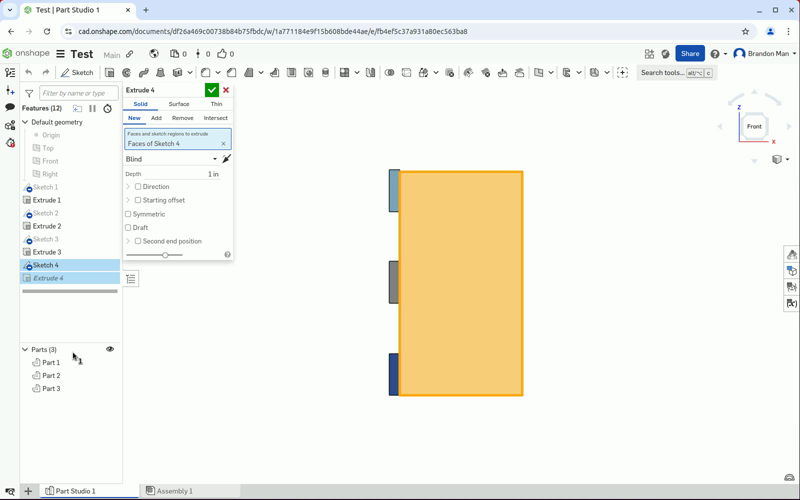
mouse_move(143, 106)
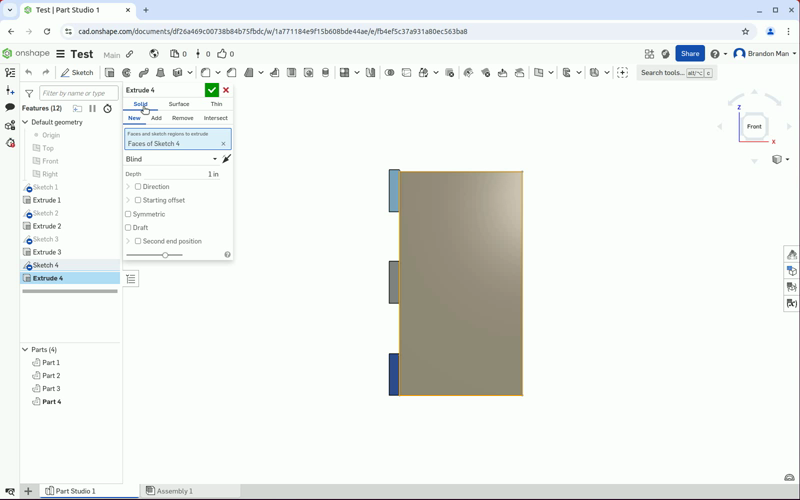
click(143, 106)
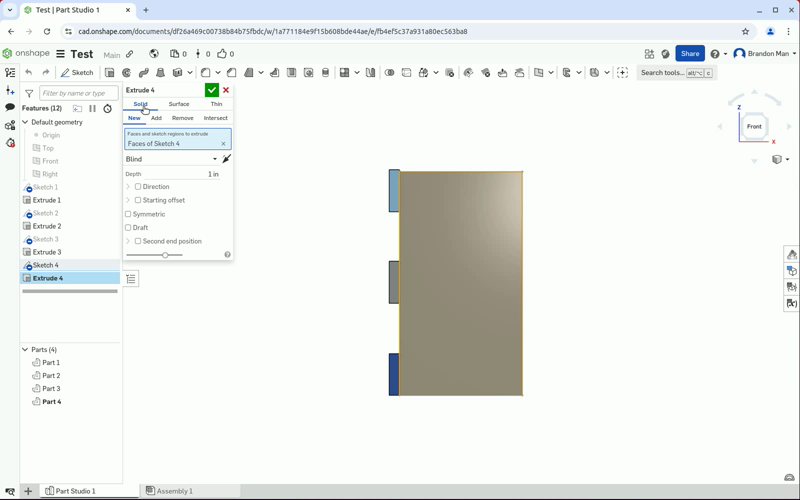
mouse_move(137, 120)
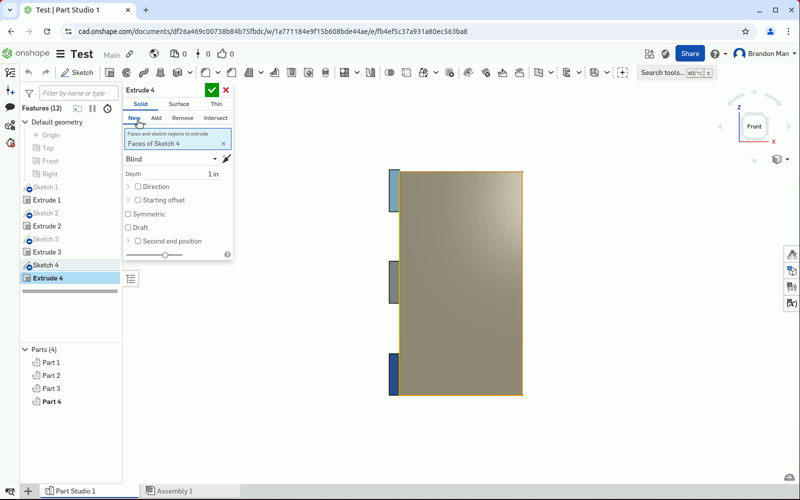
click(137, 120)
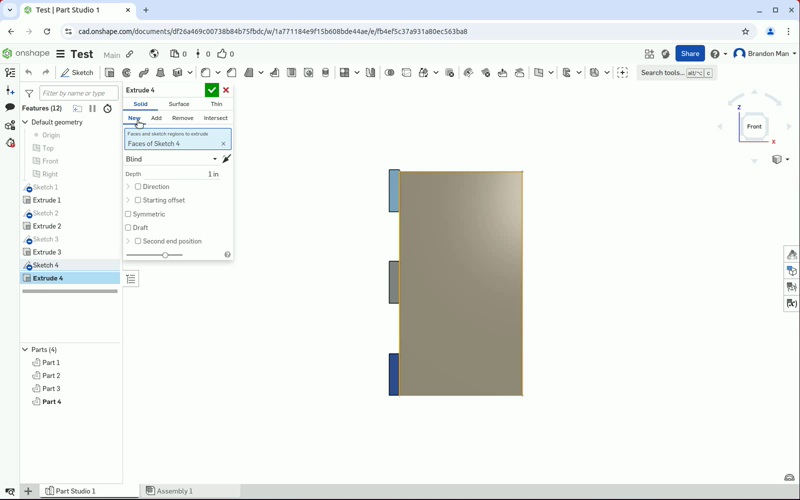
key(tab, 4)
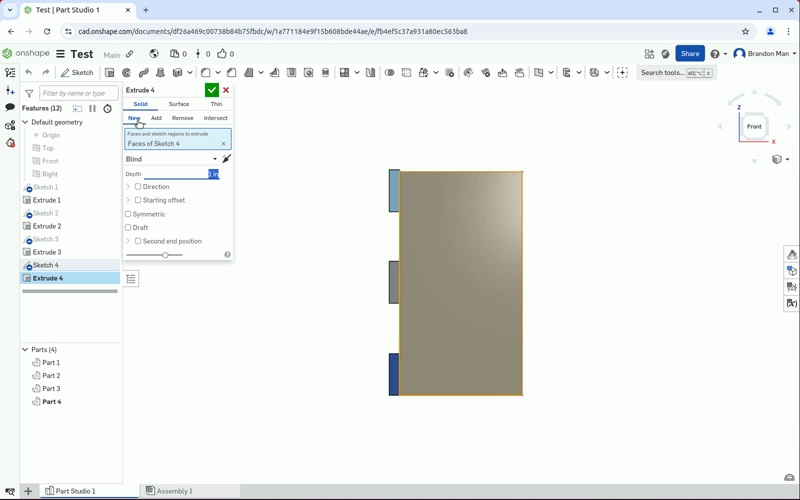
text(1.444)
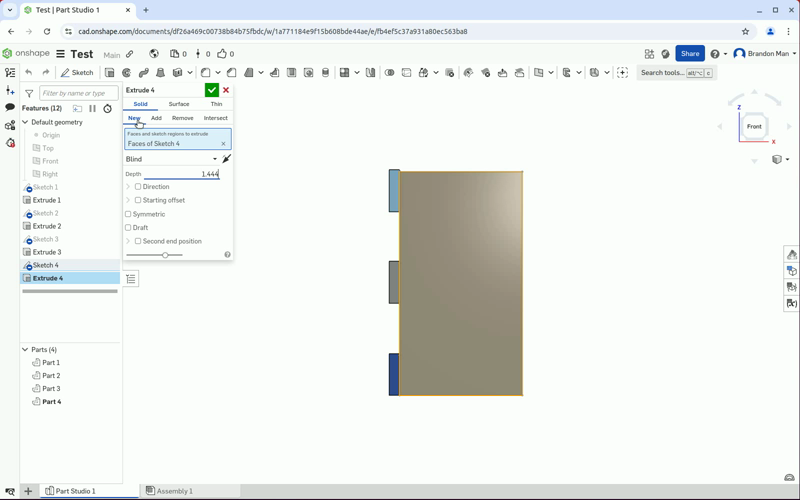
key(tab, 3)
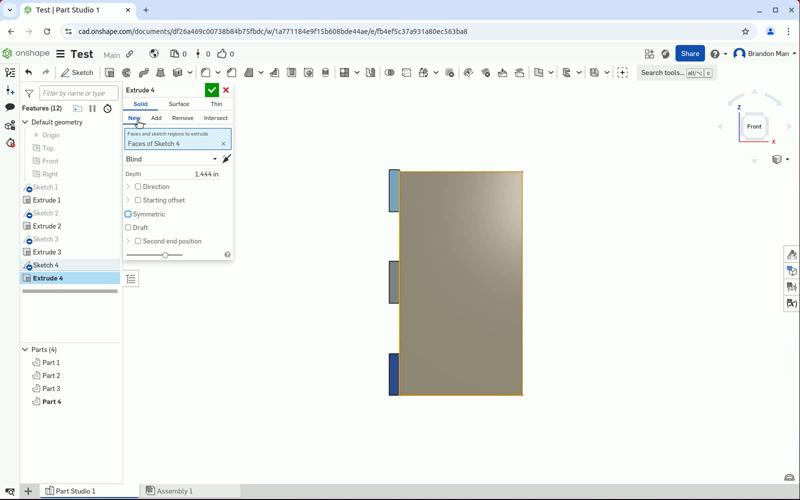
key(space)
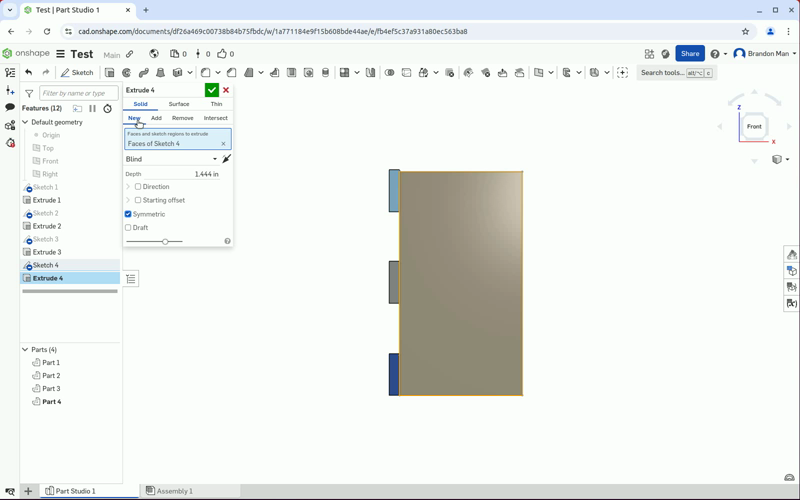
key(enter)
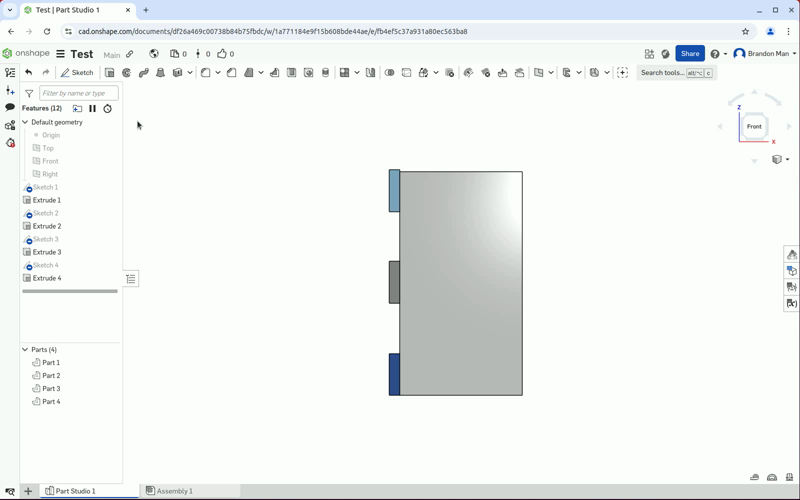
key(shift+h)
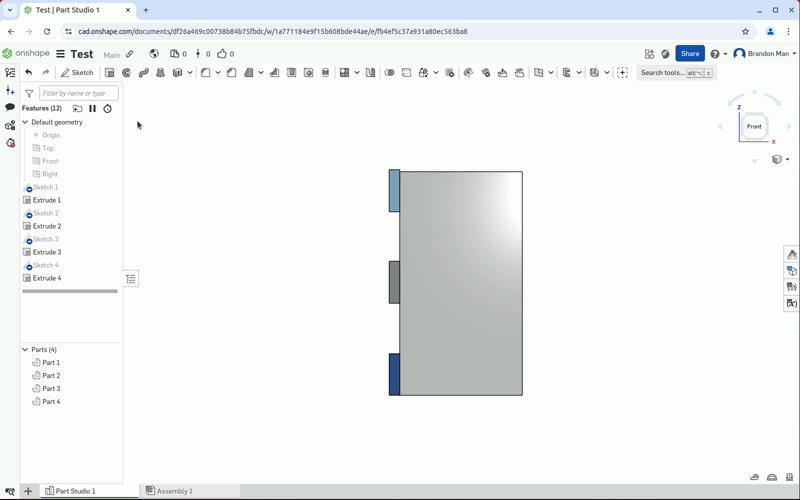
key(shift+h)
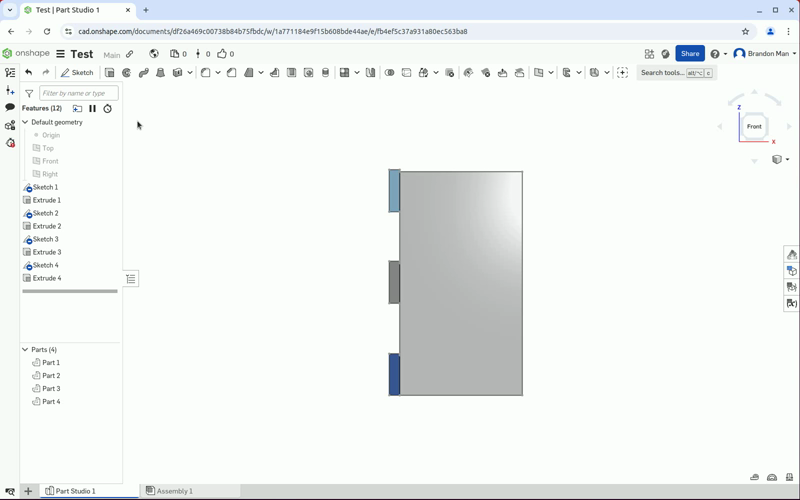
key(shift+7)
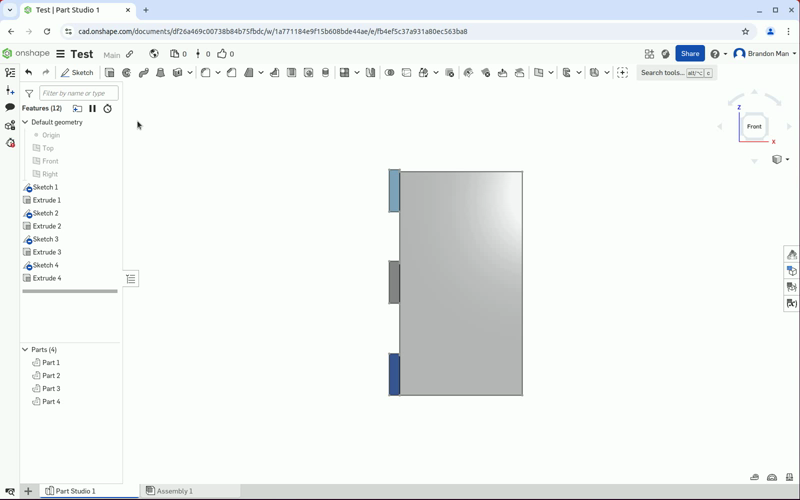
key(left, 2)
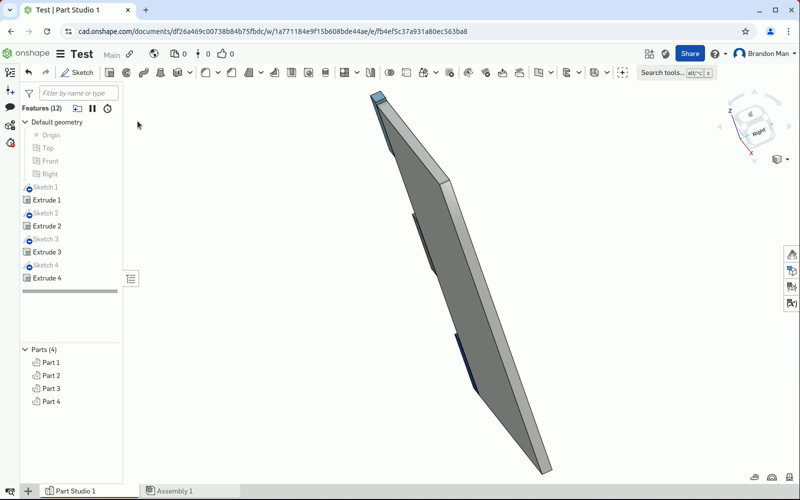
key(down, 2)
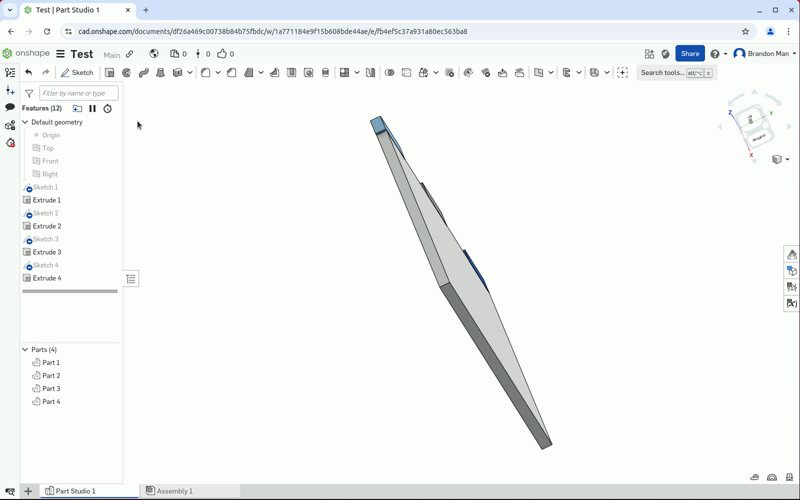
key(up, 2)
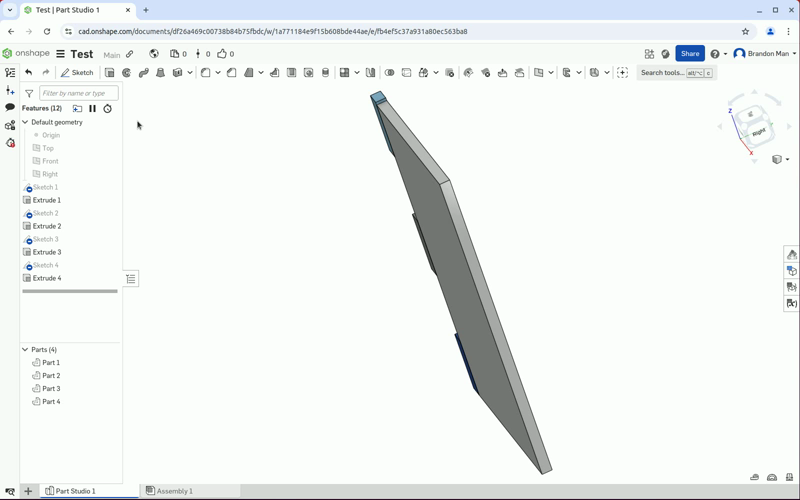
key(right, 2)
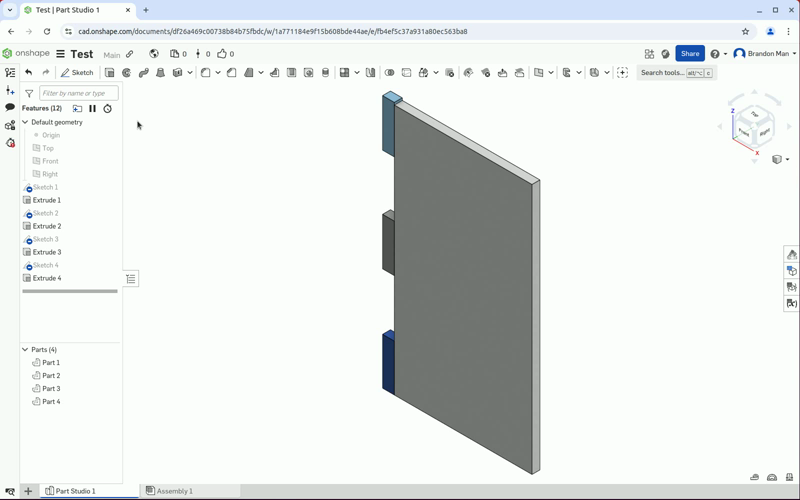
mouse_move(73, 189)
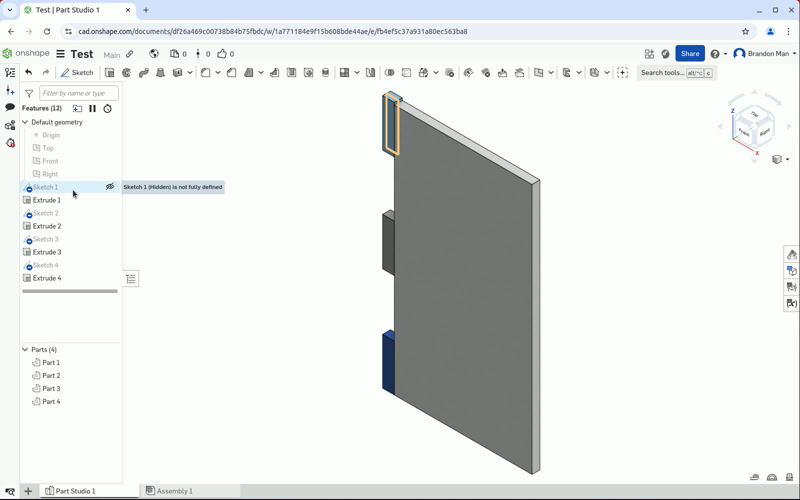
click(73, 189)